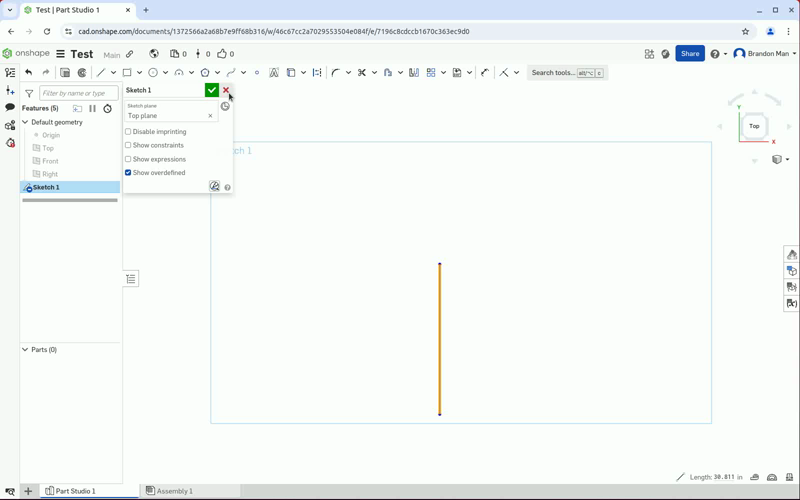
key(shift+h)
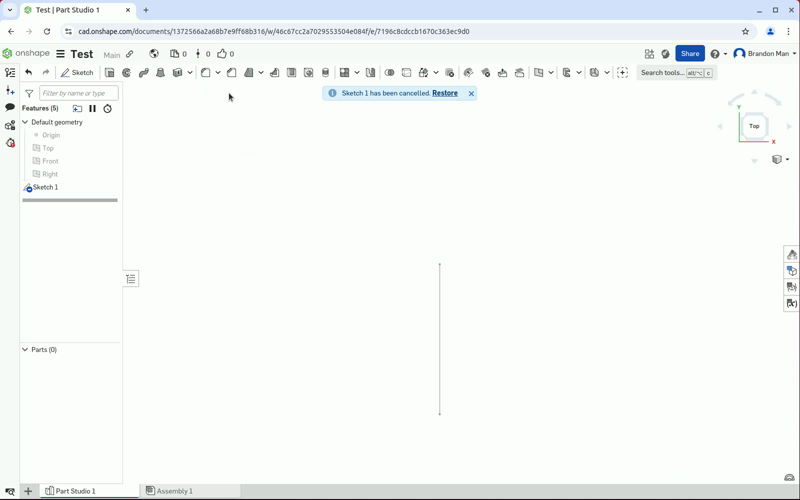
mouse_move(73, 352)
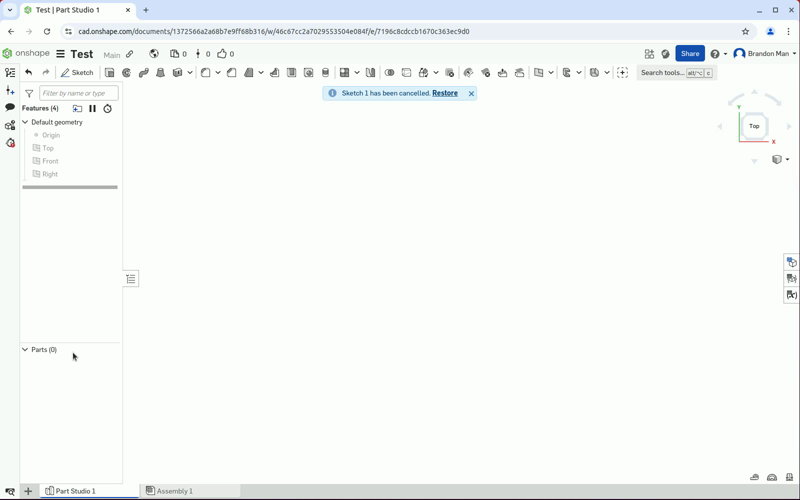
key(y)
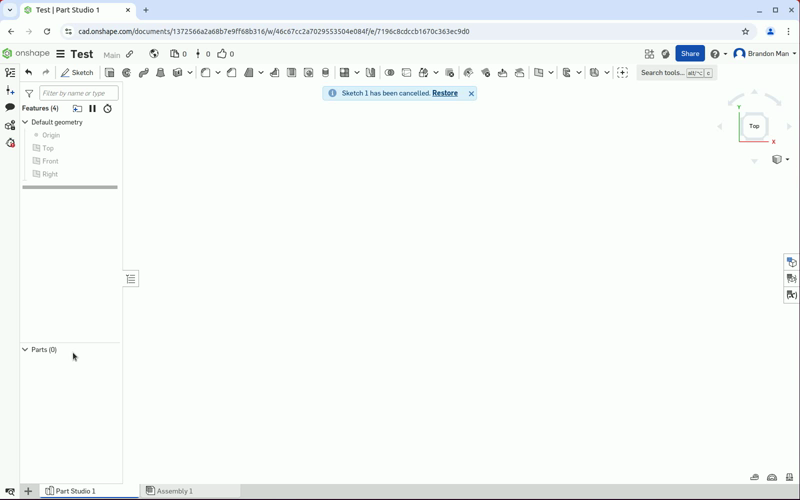
key(shift+p)
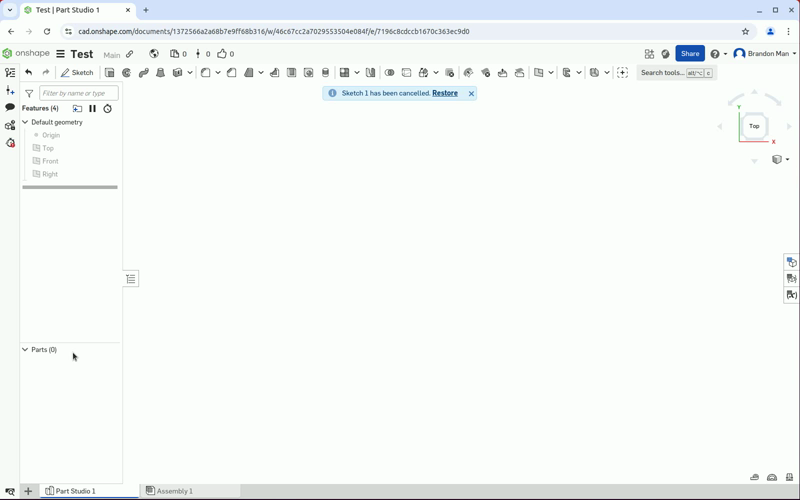
key(space)
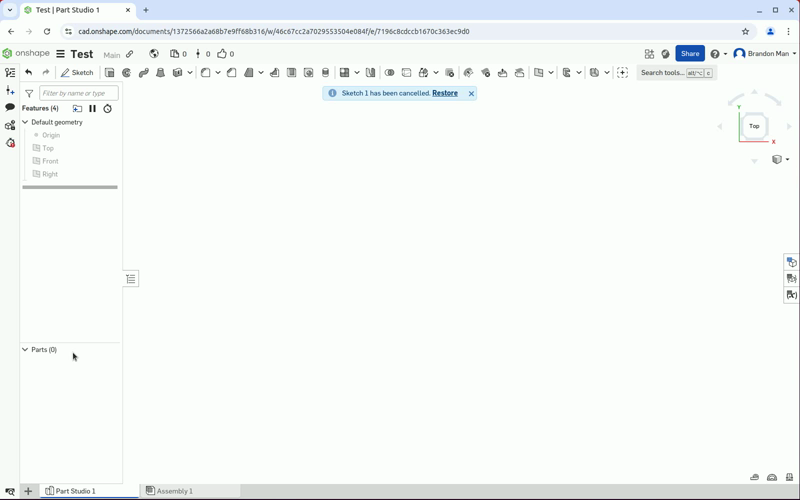
key_down(shift)
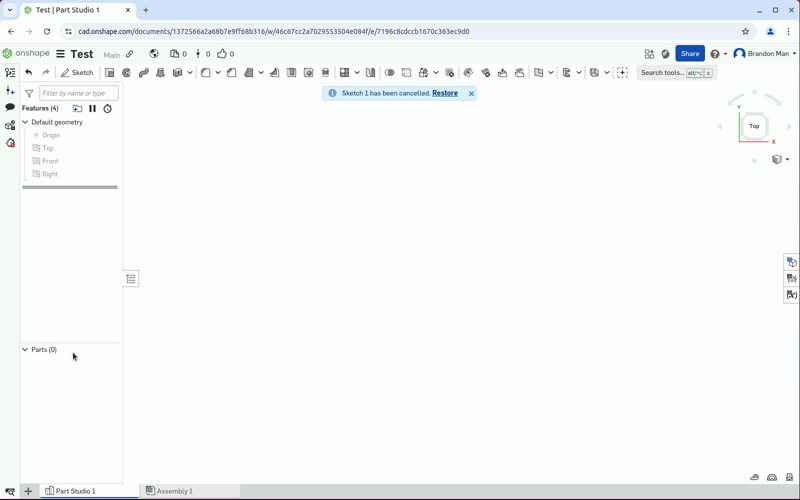
key(up)
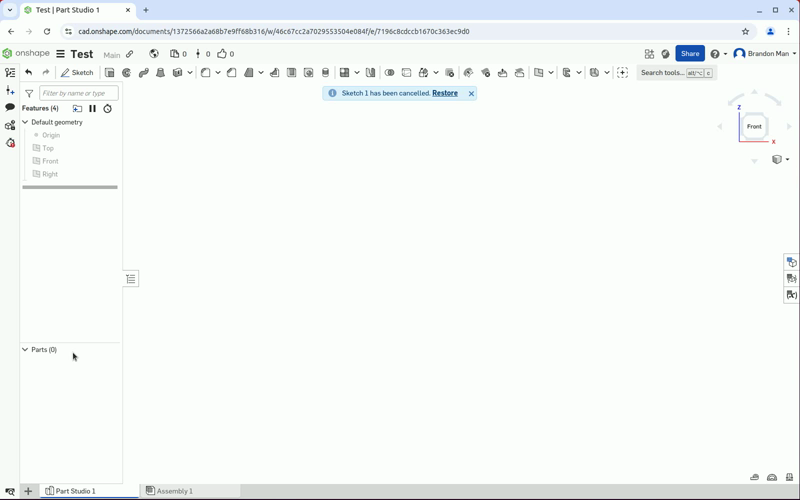
key_up(shift)
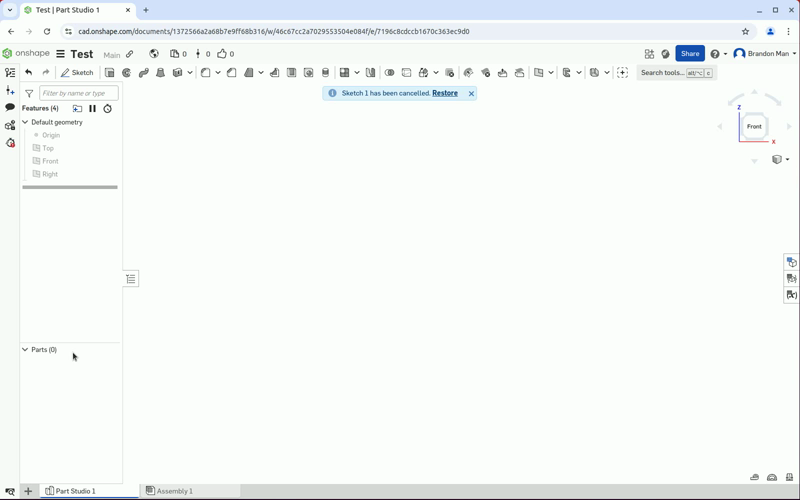
mouse_move(73, 352)
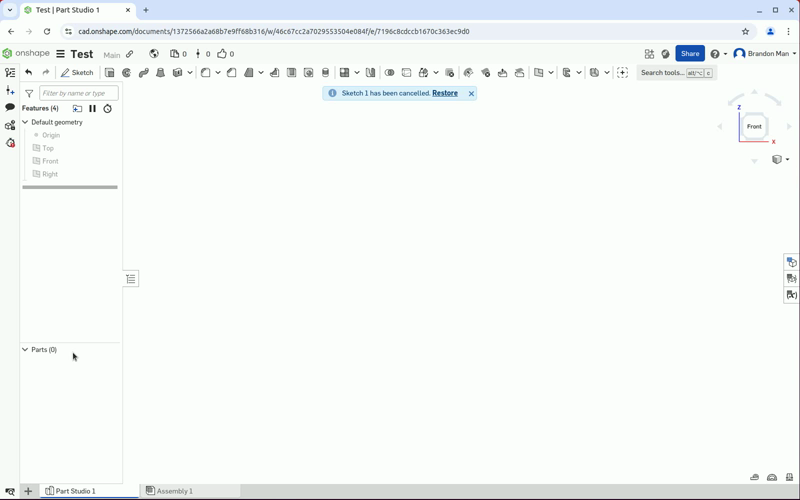
key(shift+y)
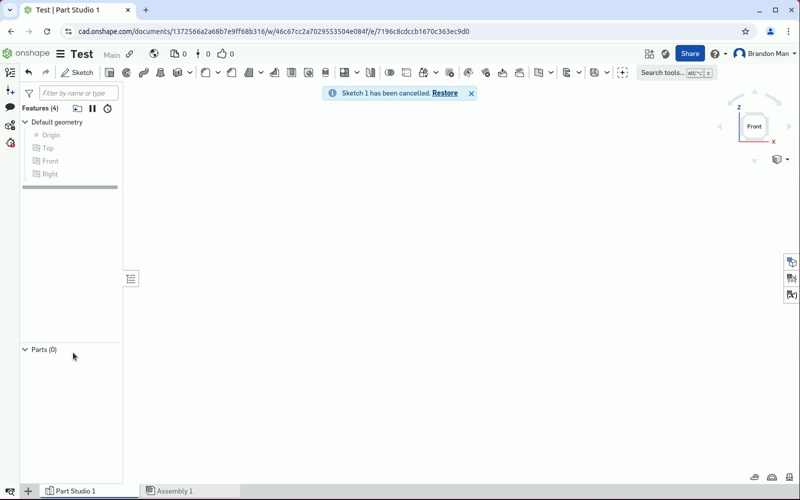
key(shift+s)
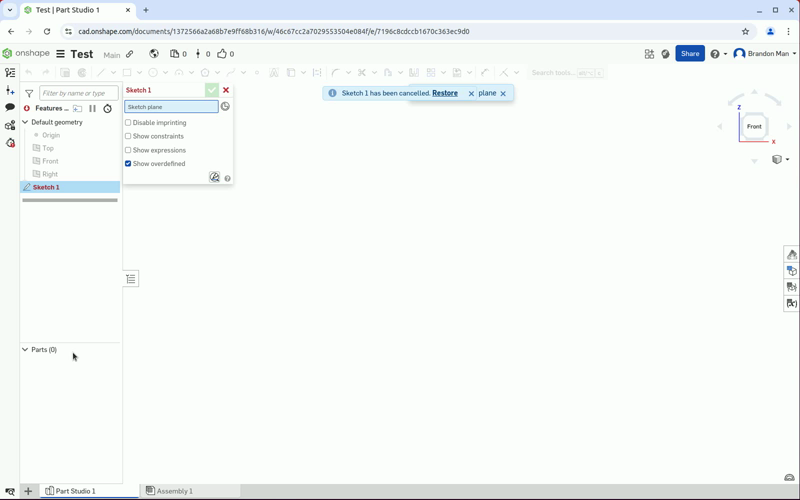
mouse_move(73, 163)
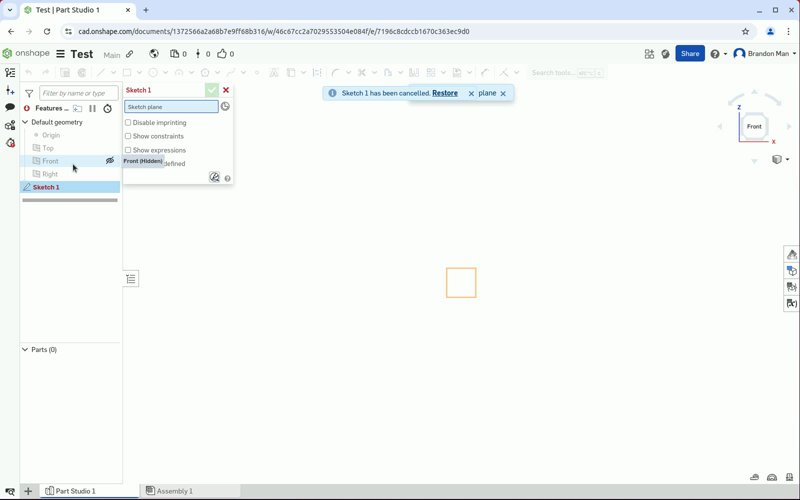
click(73, 163)
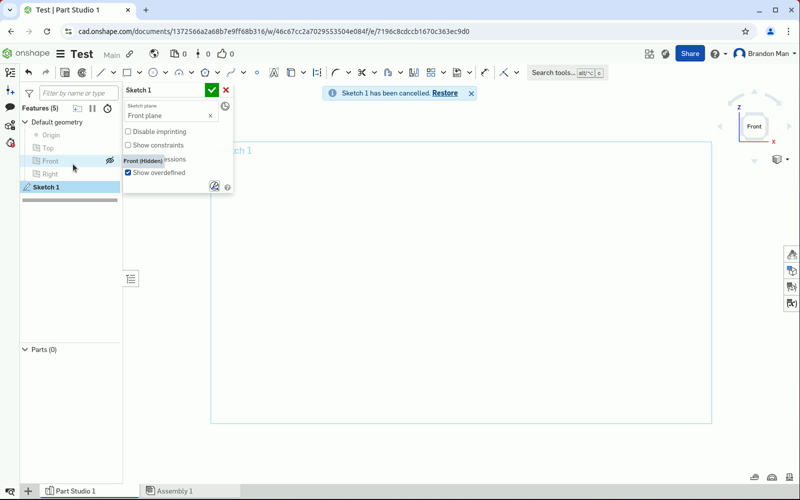
mouse_move(73, 352)
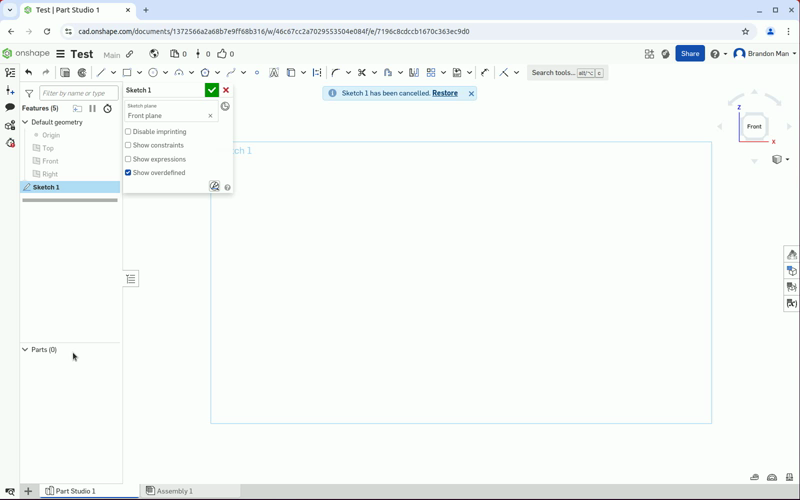
key(y)
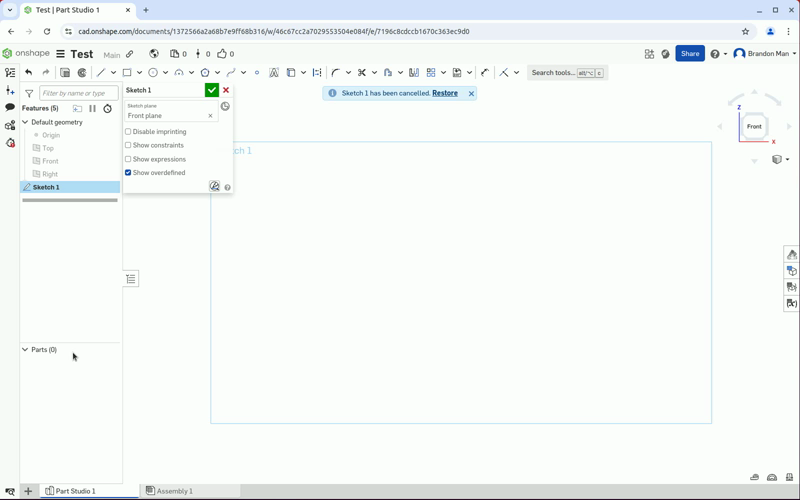
key(l)
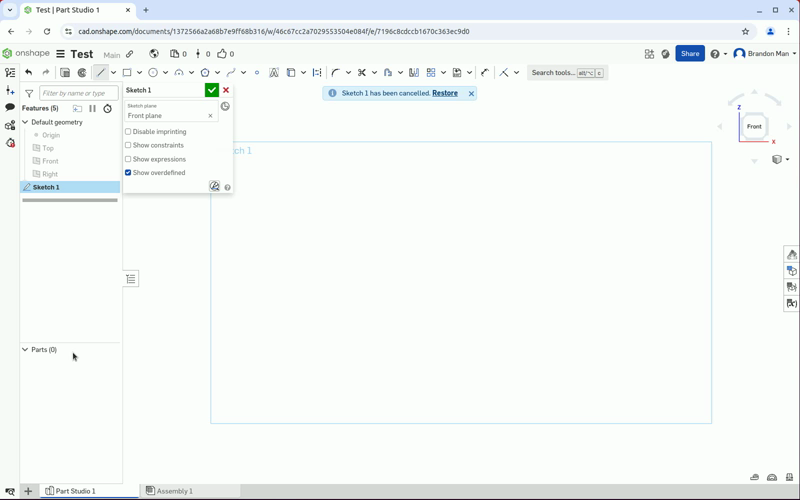
key_down(shift)
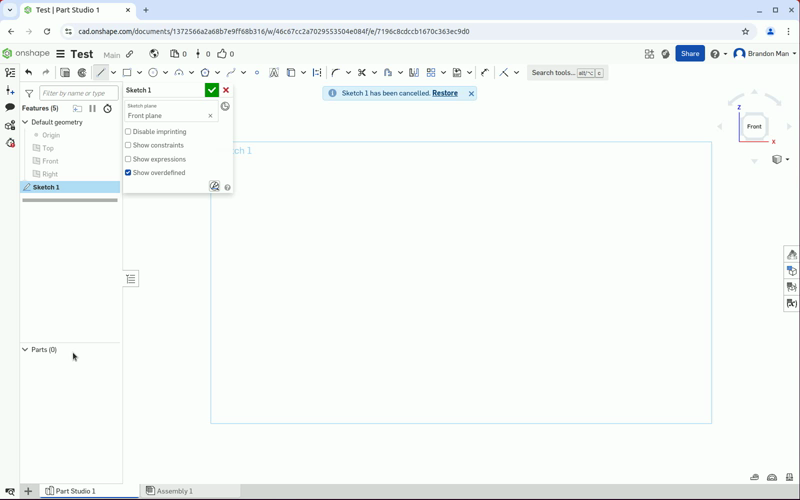
mouse_move(424, 313)
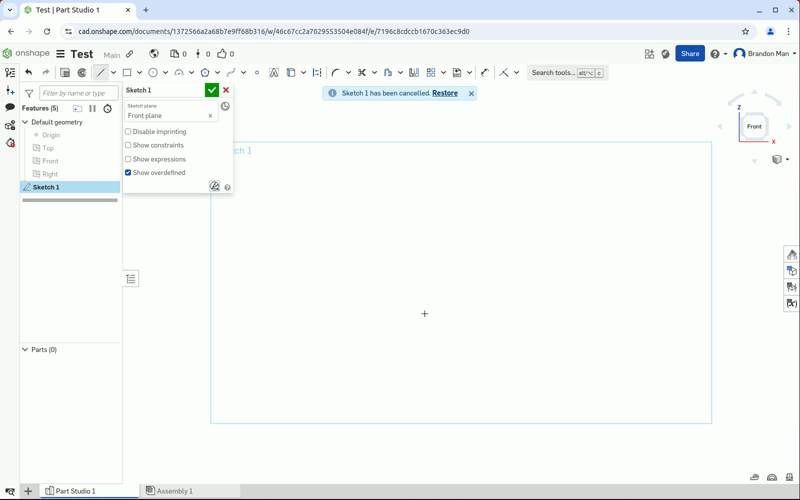
click(424, 313)
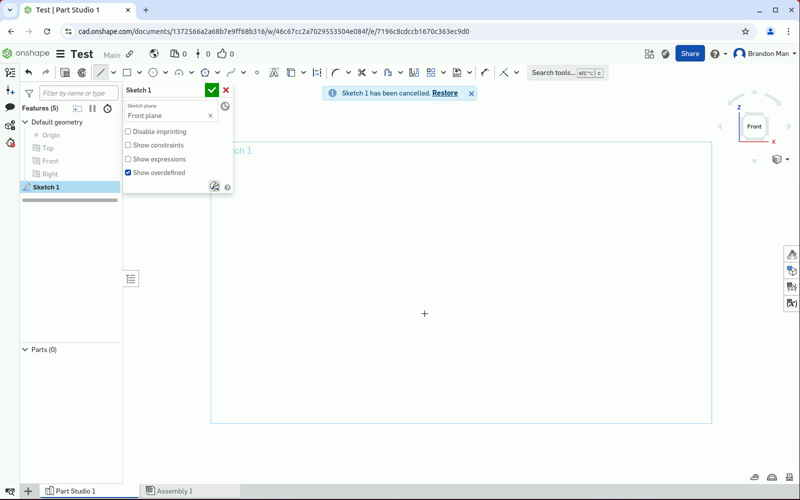
key_up(shift)
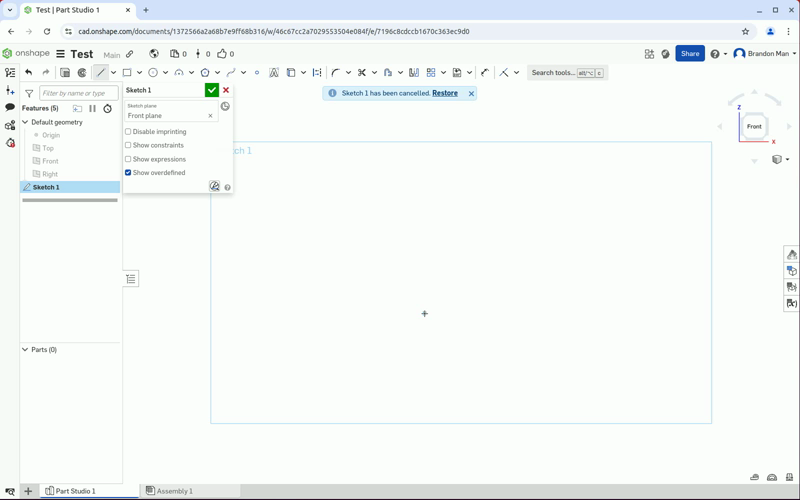
key_down(shift)
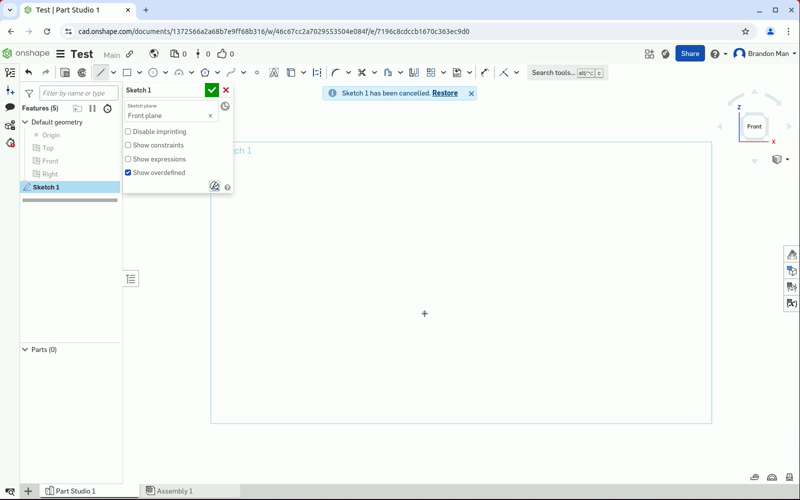
mouse_move(496, 313)
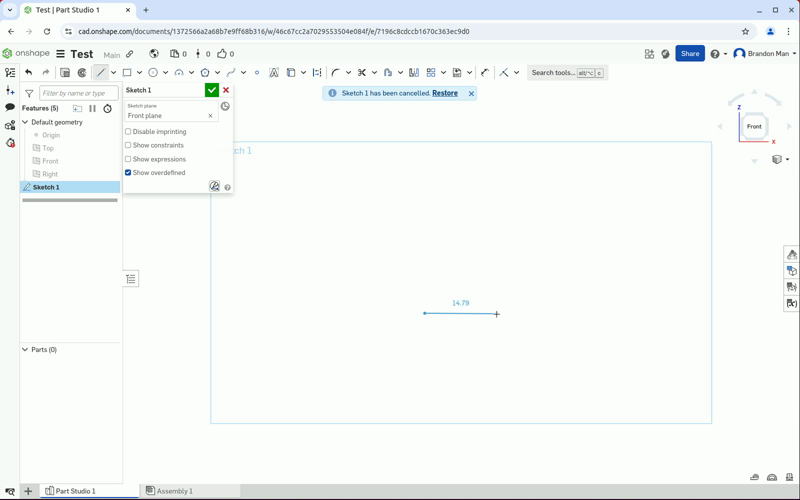
click(496, 313)
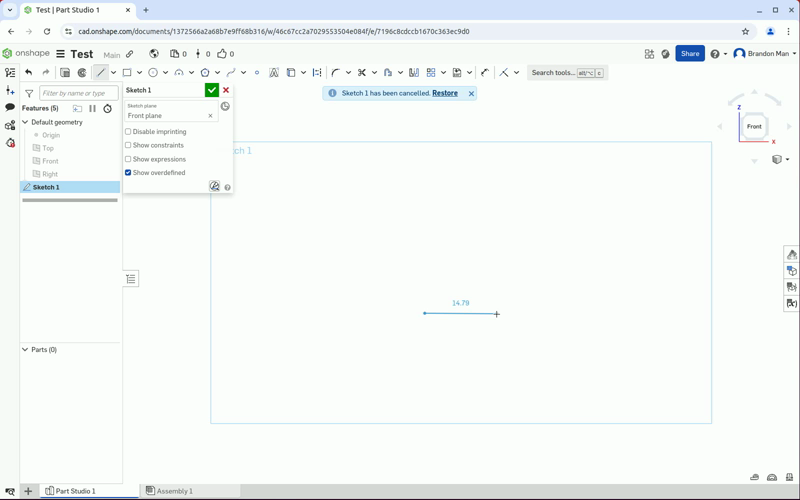
key_up(shift)
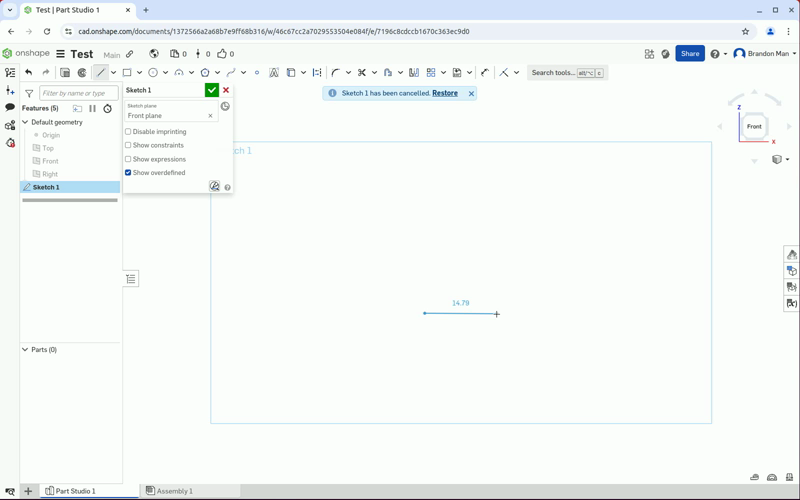
key_down(shift)
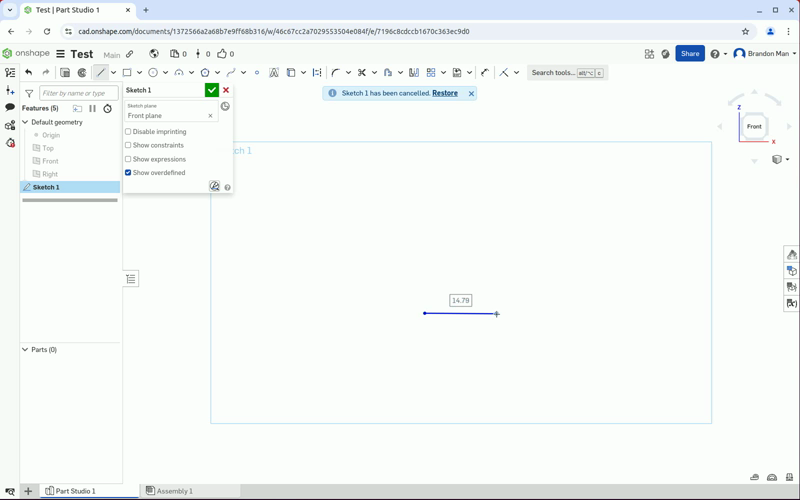
mouse_move(526, 313)
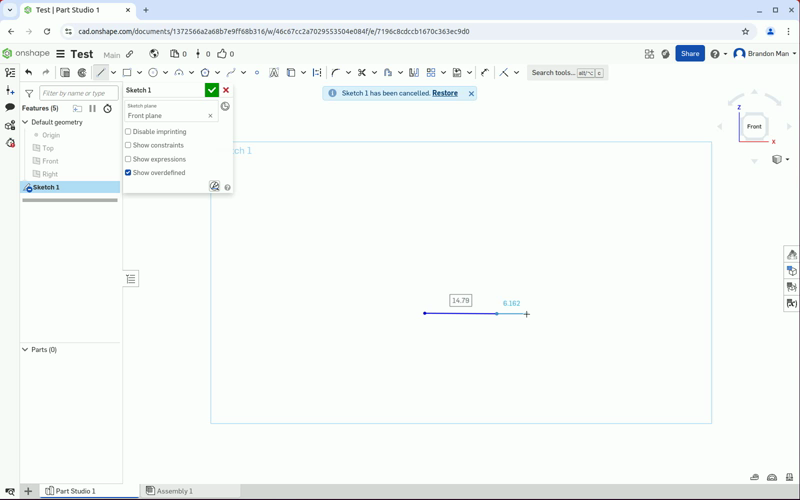
mouse_move(496, 292)
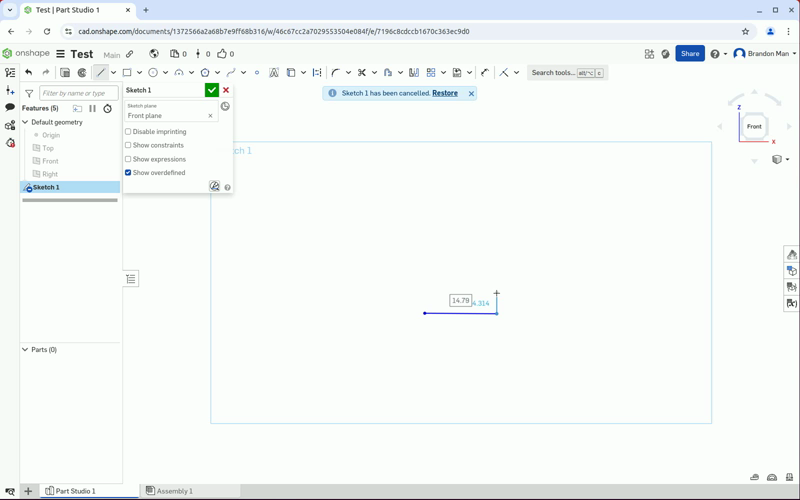
click(496, 292)
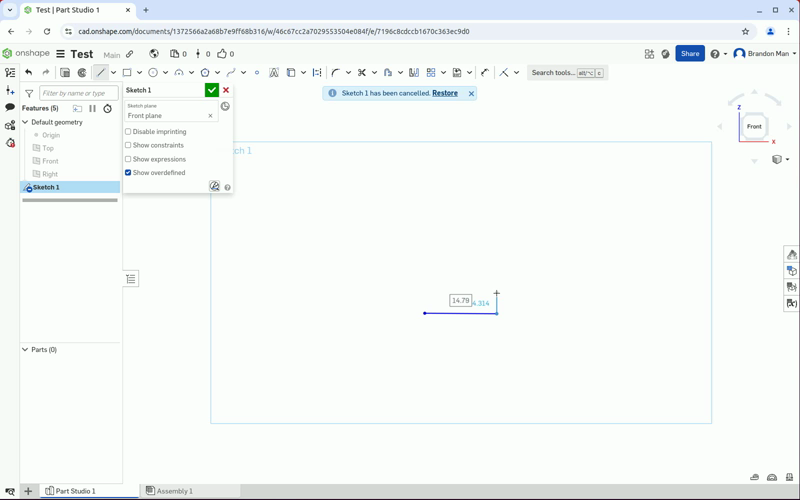
key_up(shift)
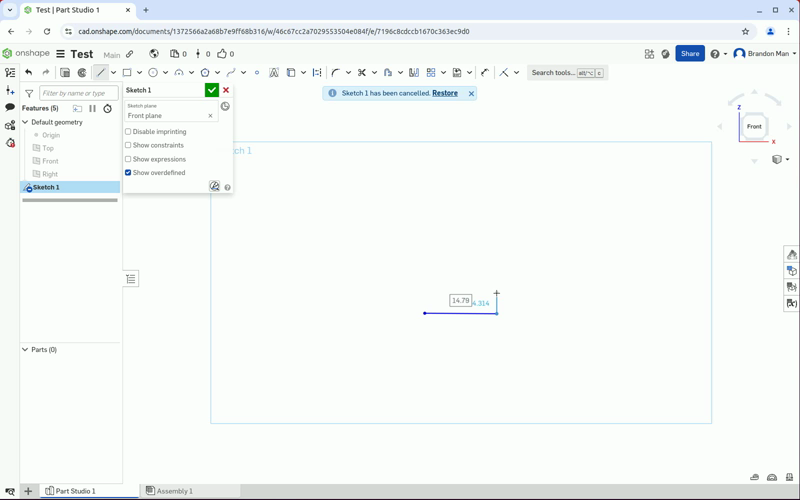
key_down(shift)
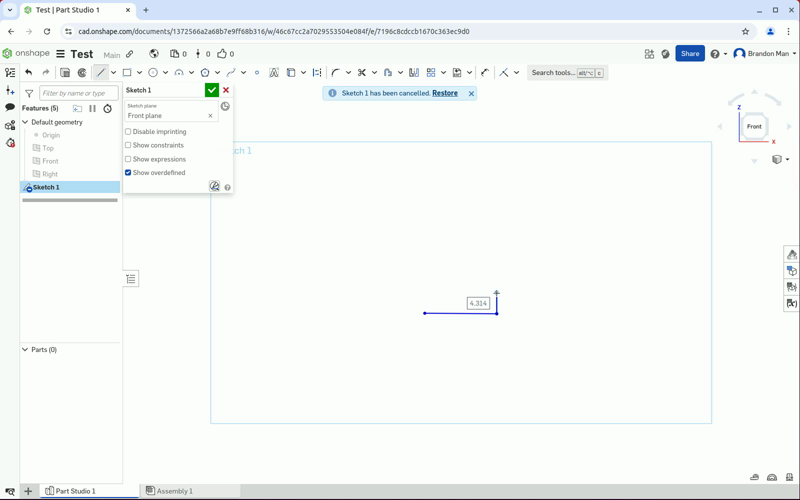
mouse_move(526, 292)
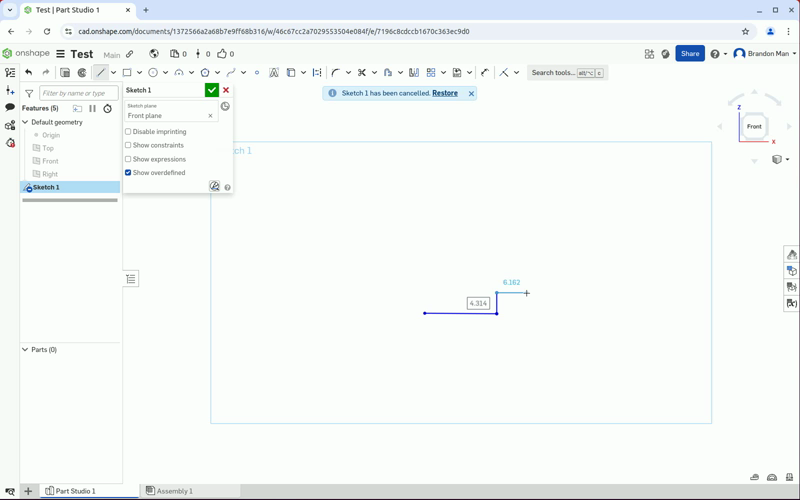
mouse_move(496, 272)
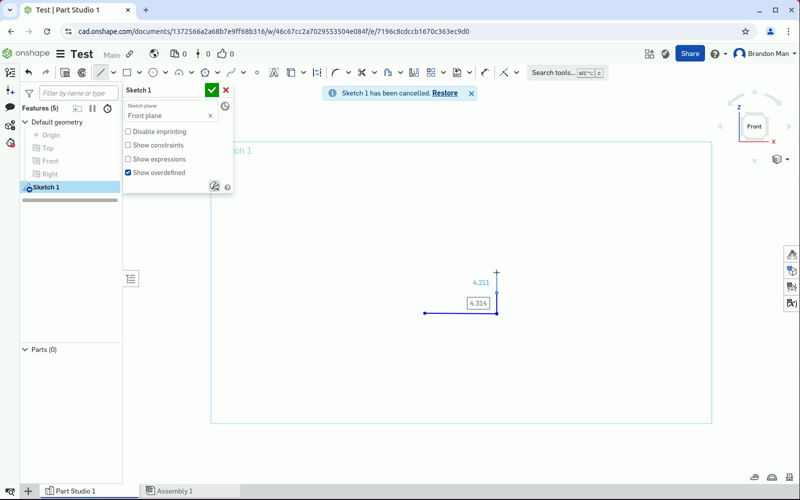
click(496, 272)
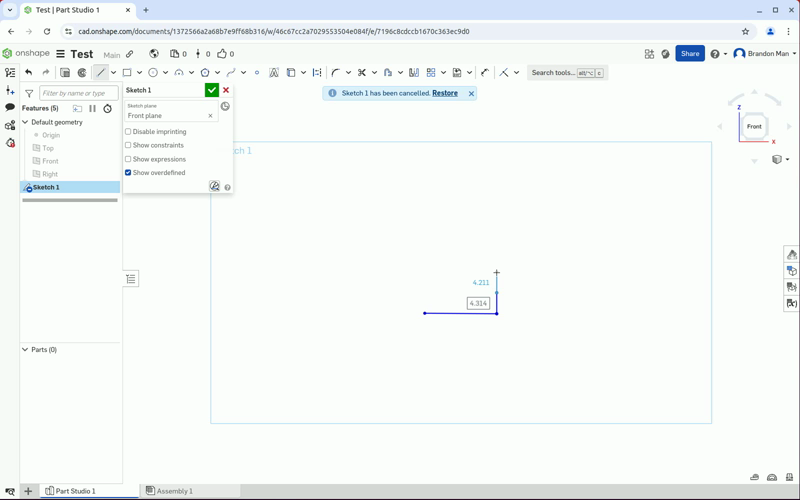
key_up(shift)
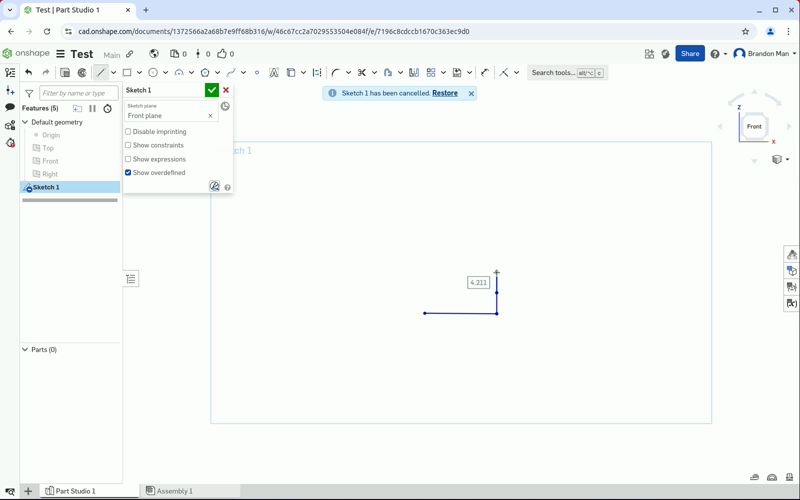
key_down(shift)
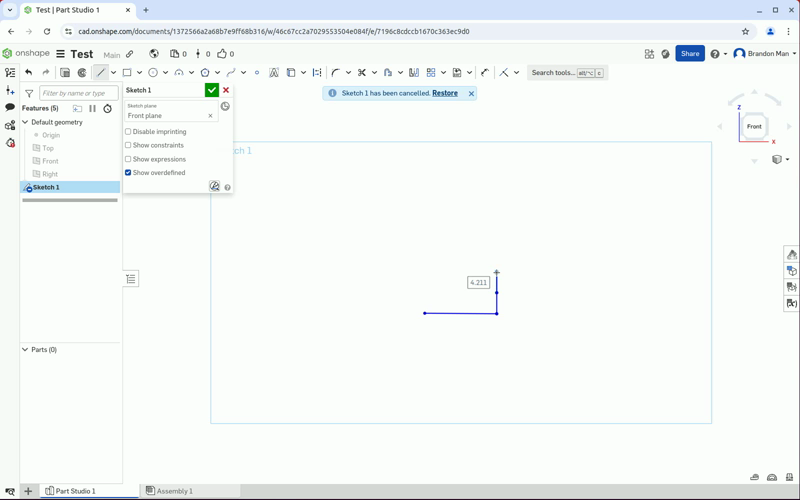
mouse_move(526, 272)
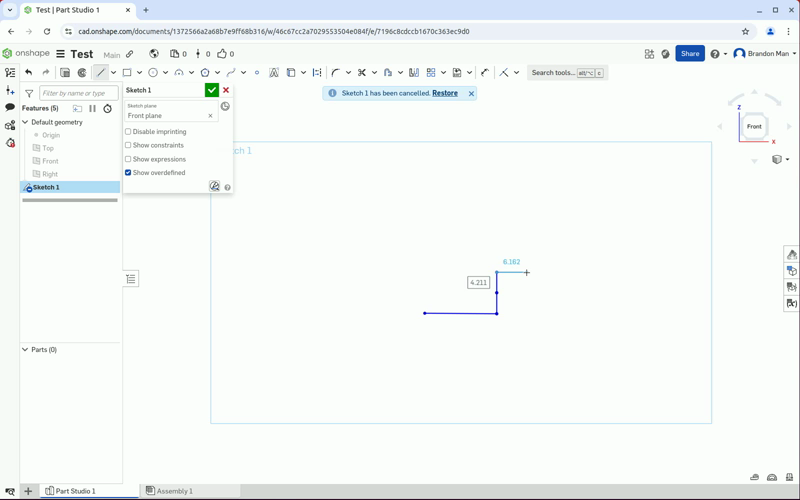
mouse_move(496, 252)
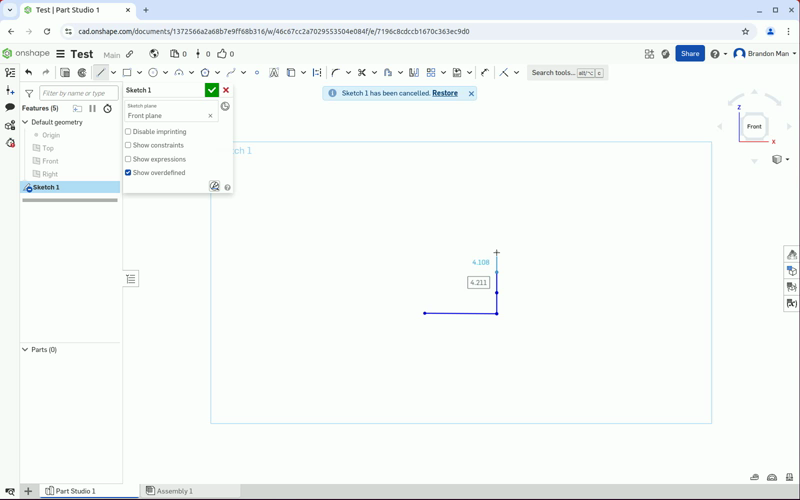
click(496, 252)
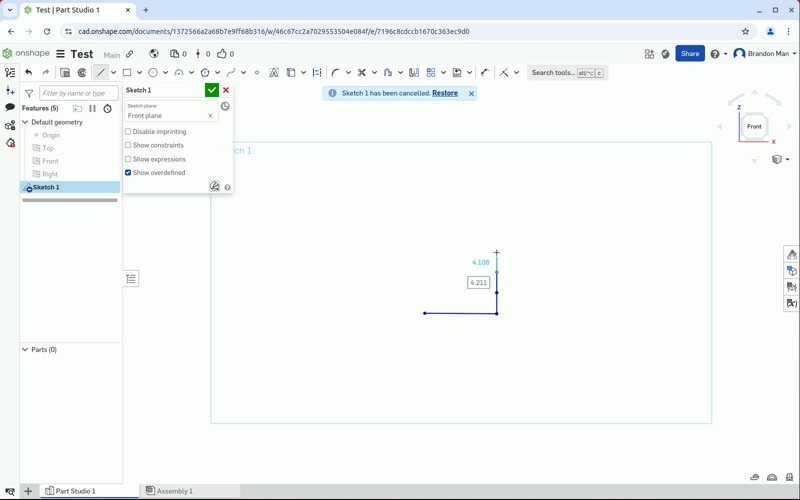
key_up(shift)
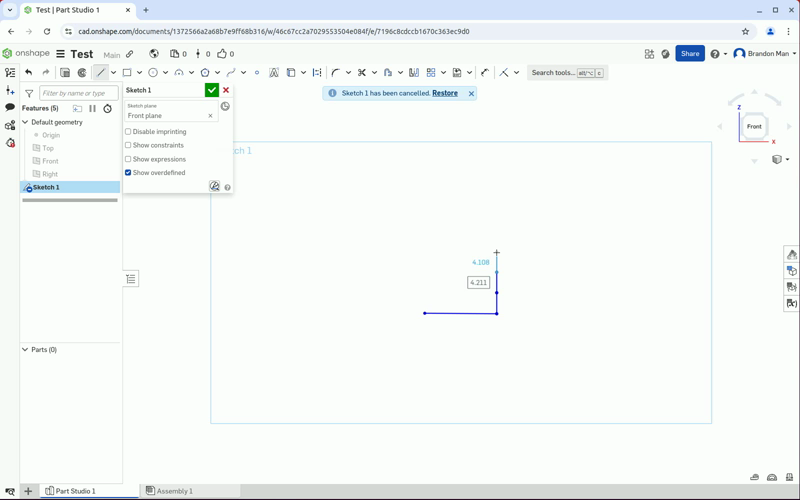
key_down(shift)
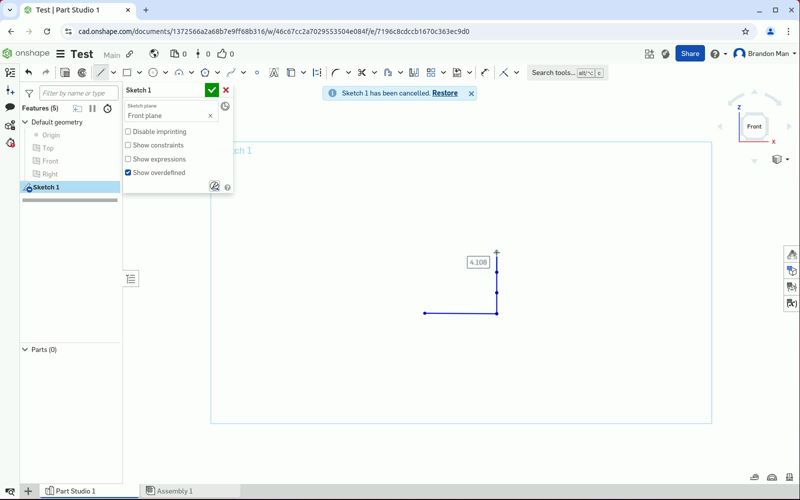
mouse_move(526, 252)
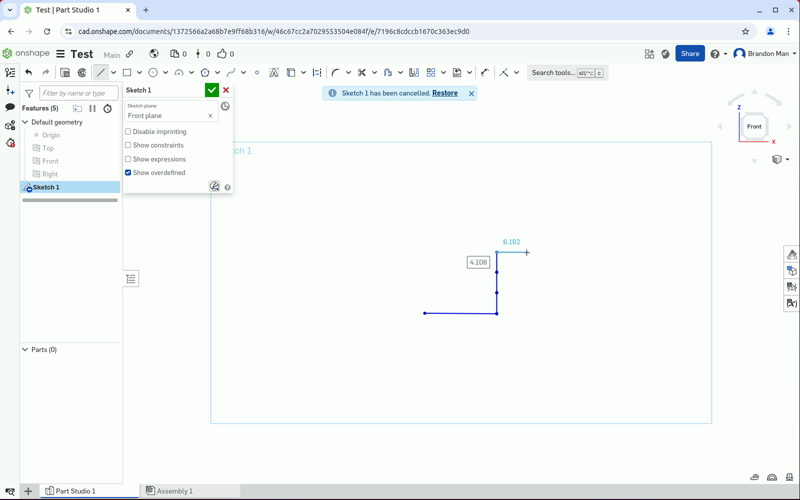
mouse_move(476, 252)
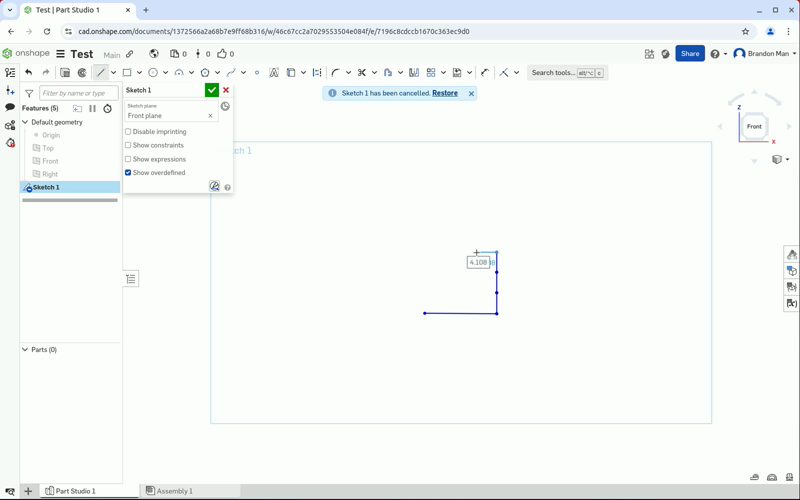
click(476, 252)
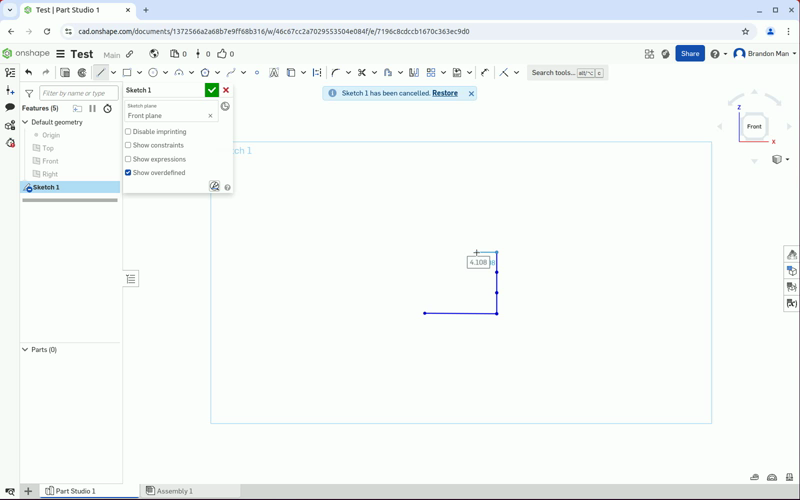
key_up(shift)
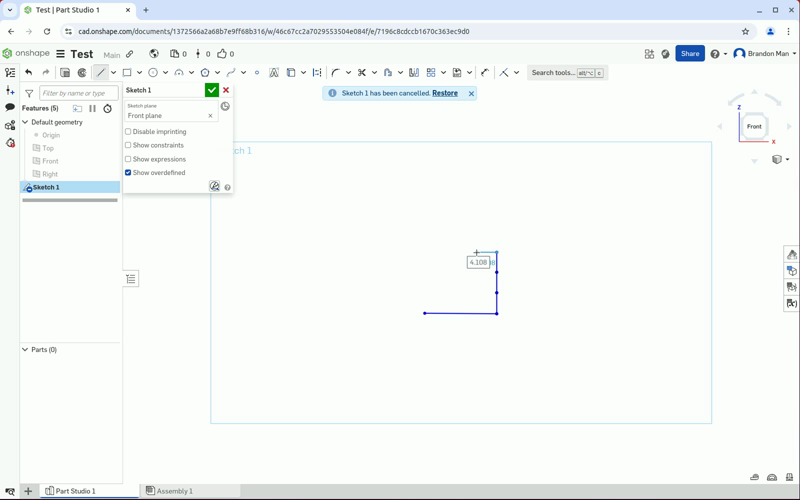
key_down(shift)
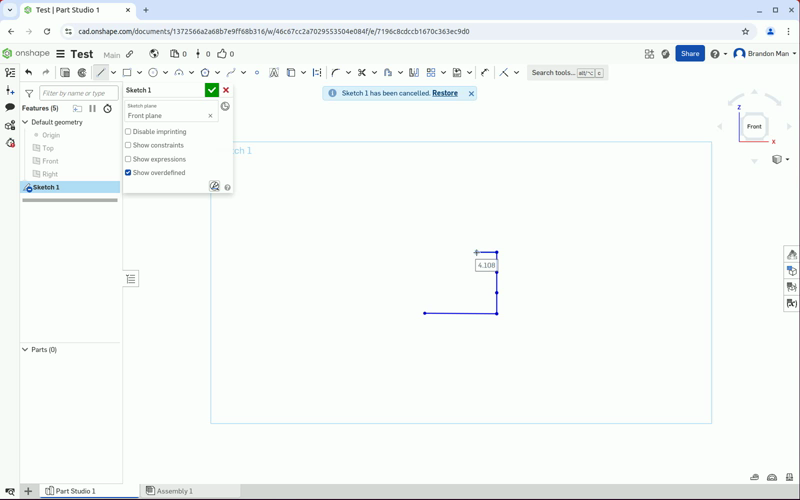
mouse_move(506, 252)
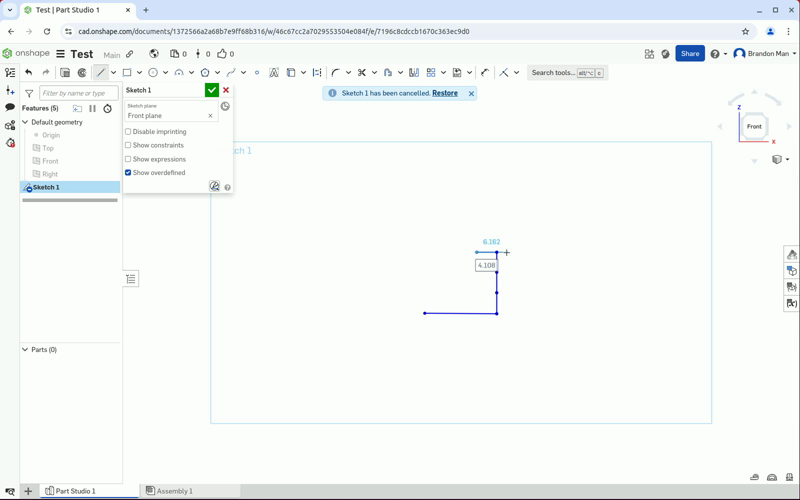
mouse_move(444, 252)
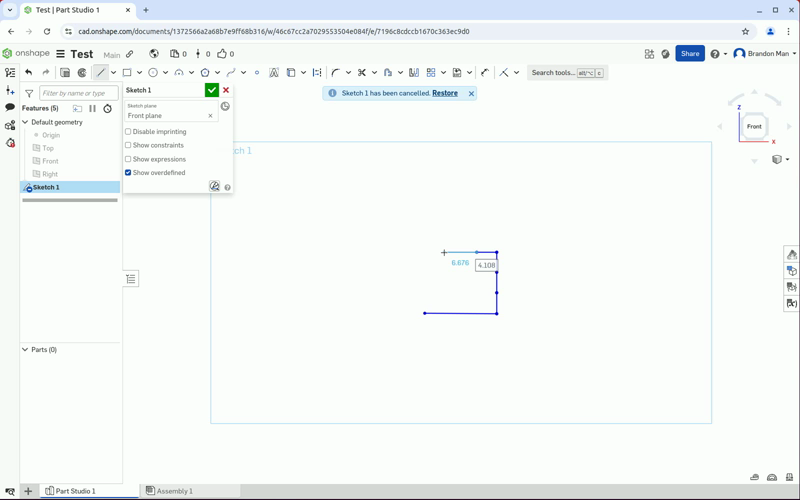
click(444, 252)
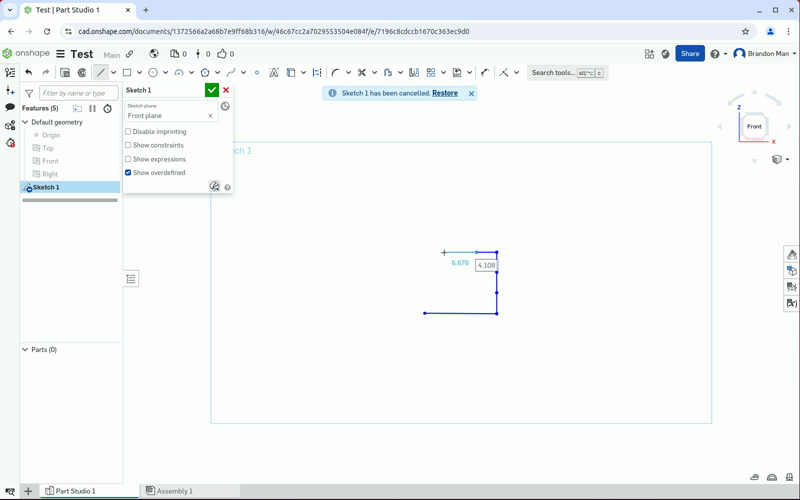
key_up(shift)
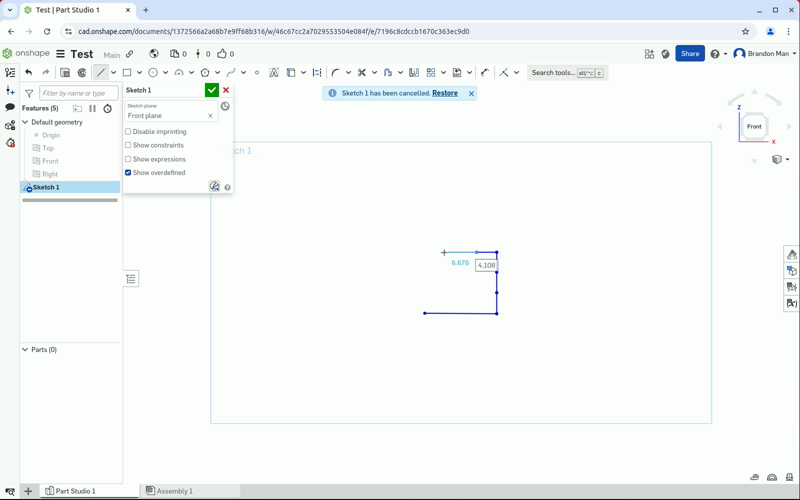
key_down(shift)
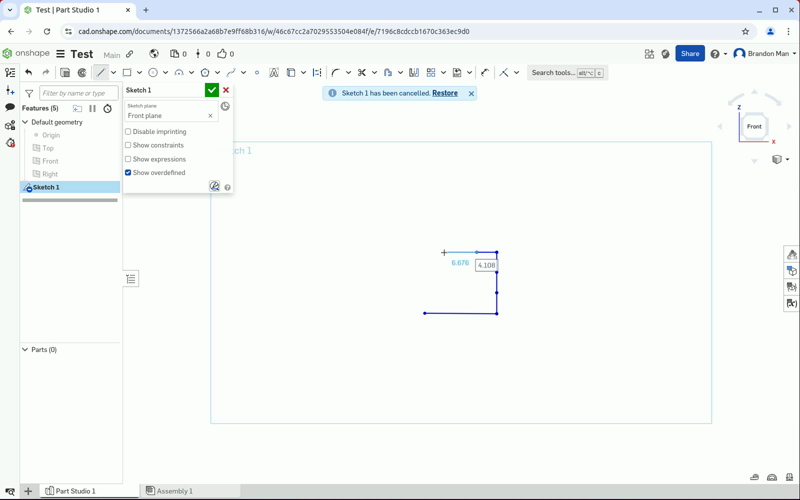
mouse_move(474, 252)
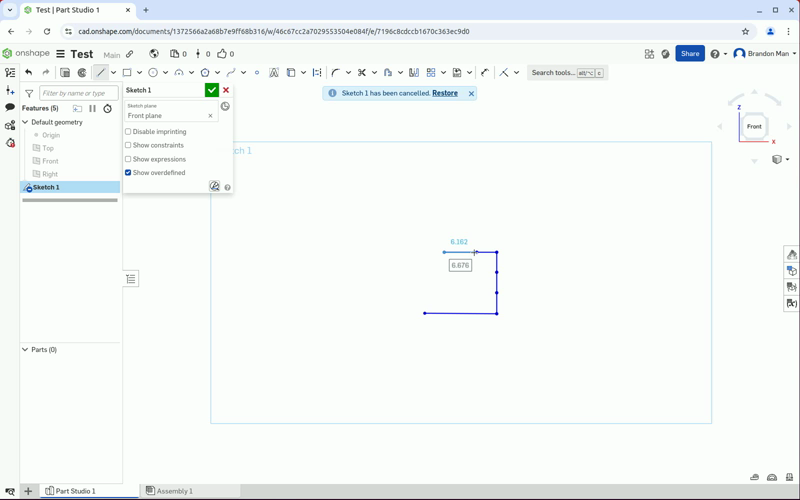
mouse_move(424, 252)
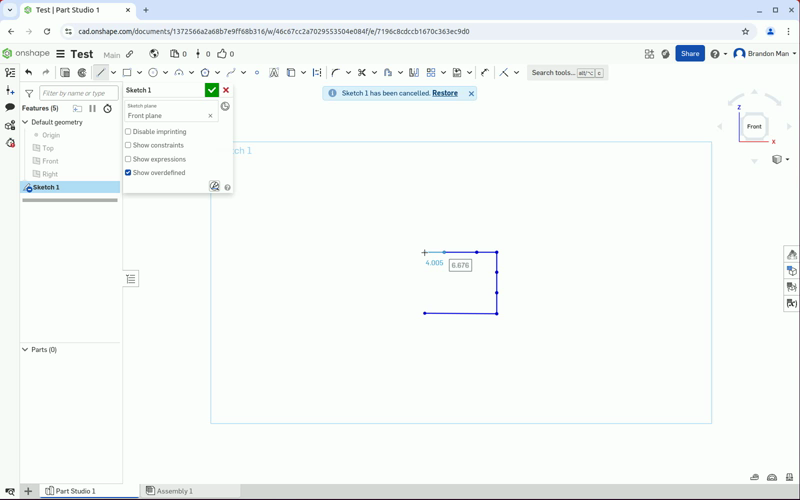
click(424, 252)
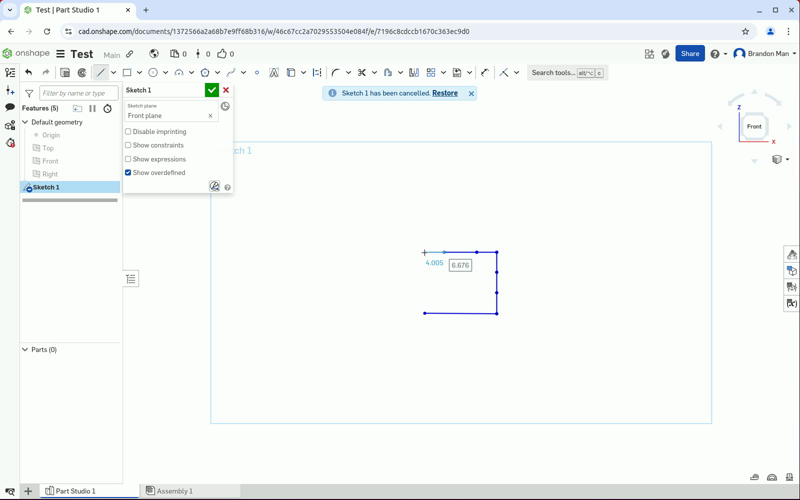
key_up(shift)
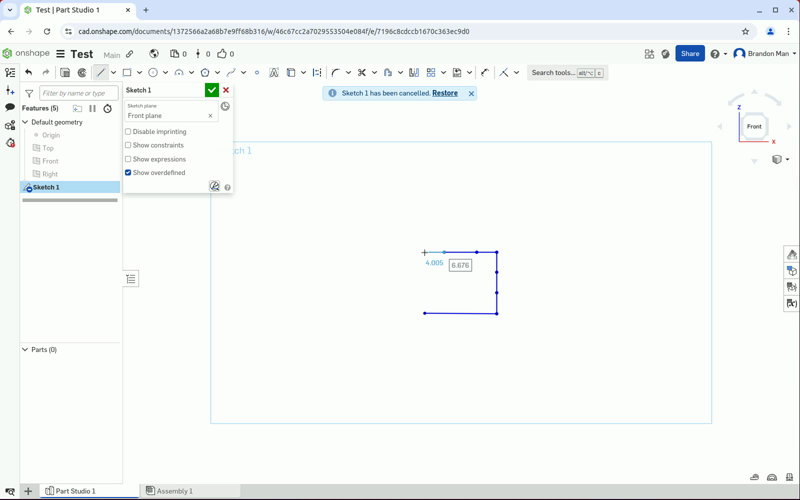
key_down(shift)
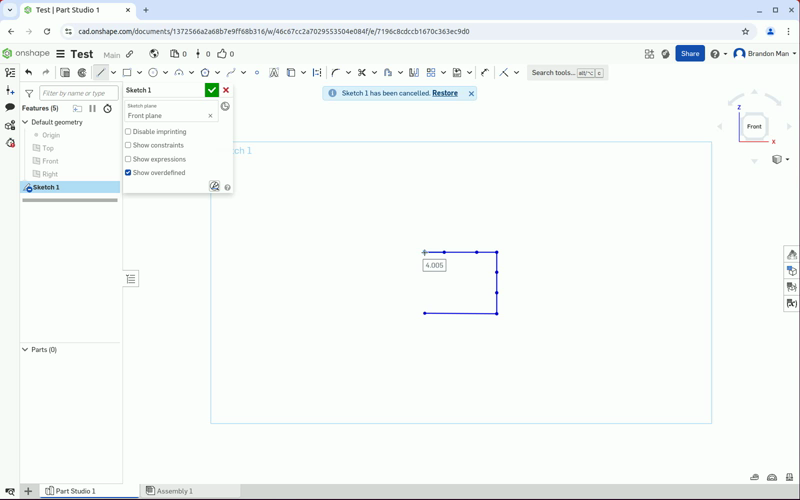
mouse_move(454, 252)
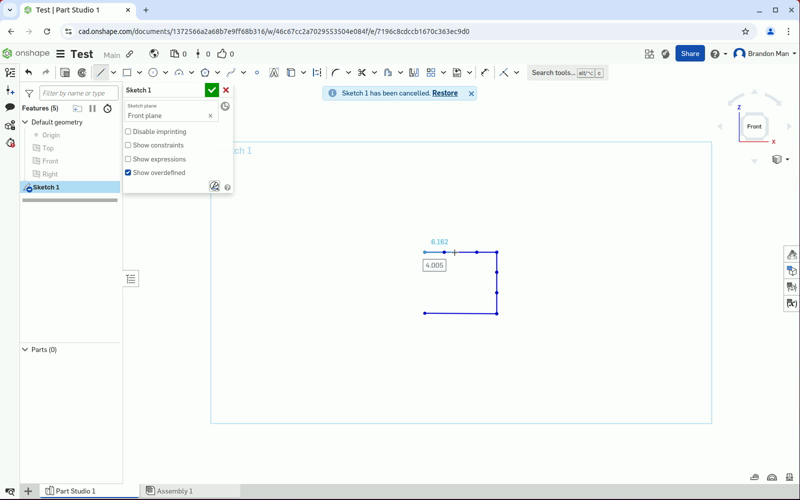
mouse_move(424, 272)
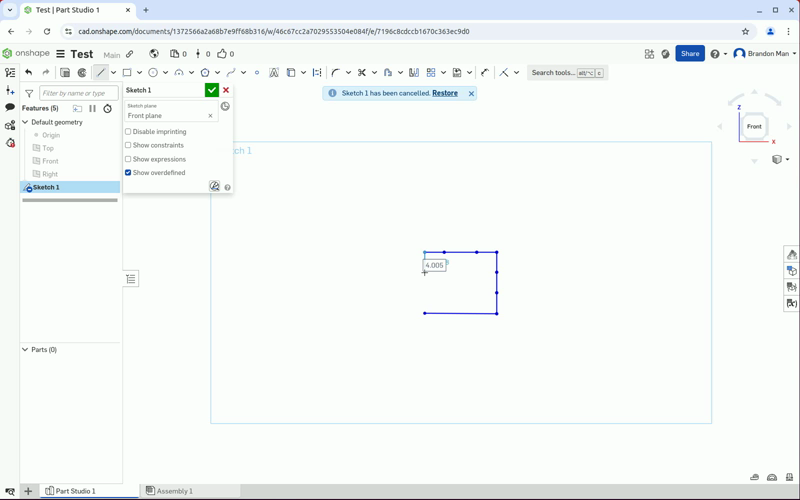
click(424, 272)
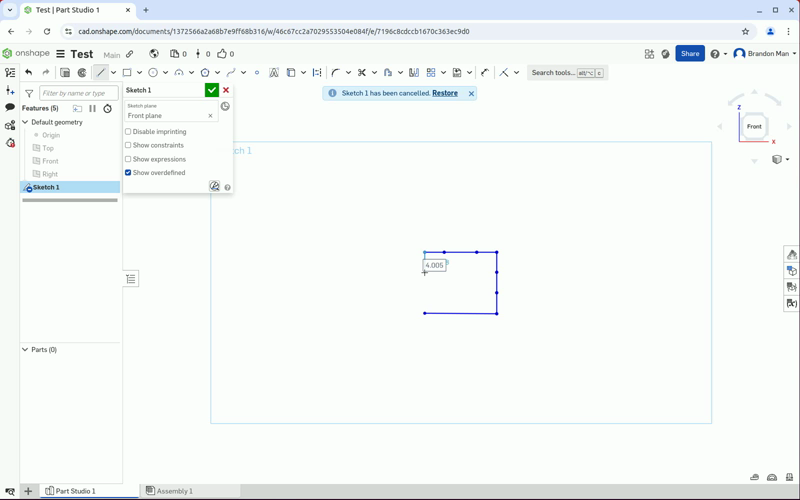
key_up(shift)
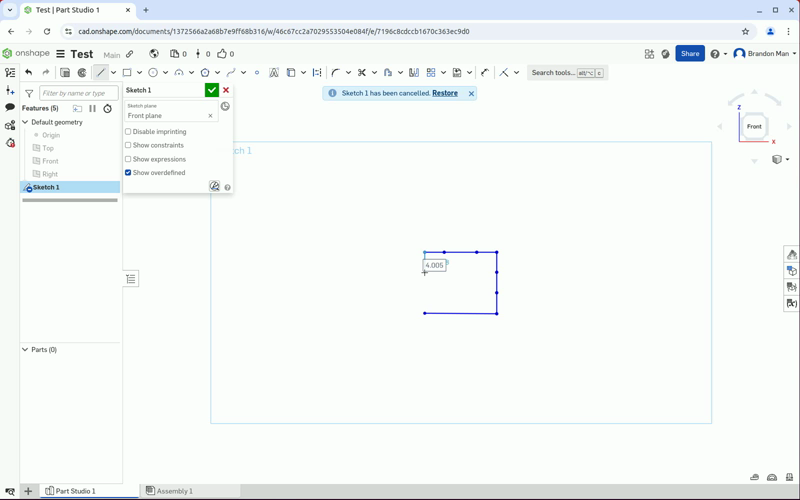
key_down(shift)
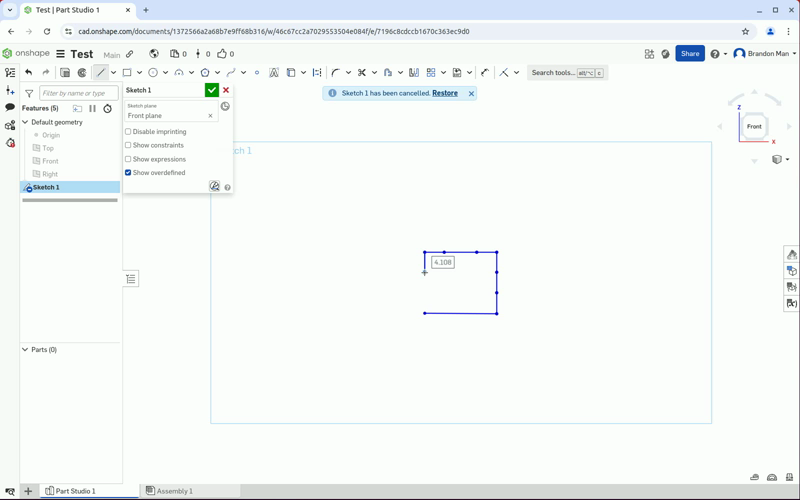
mouse_move(454, 272)
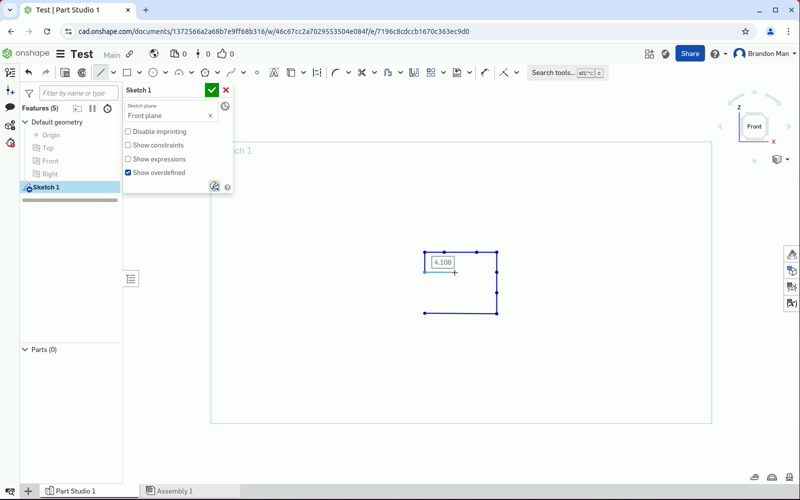
mouse_move(424, 292)
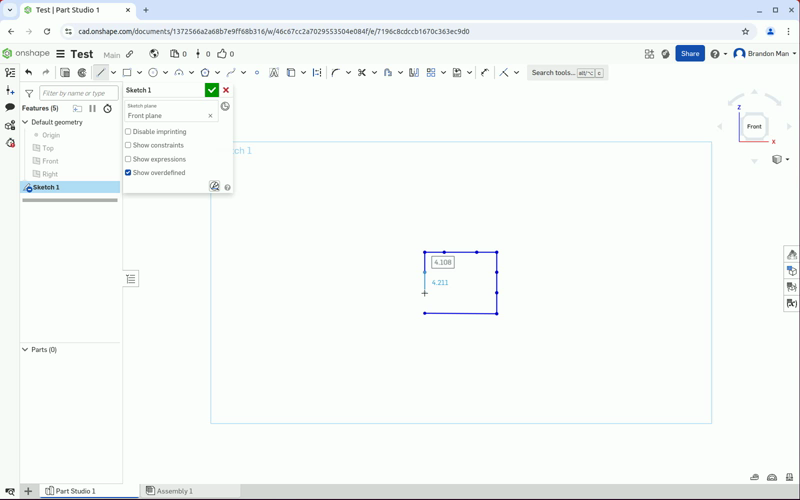
click(424, 292)
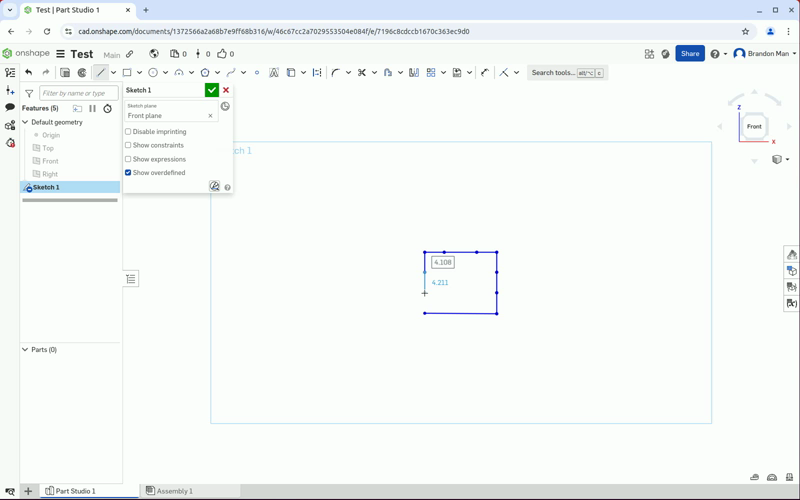
key_up(shift)
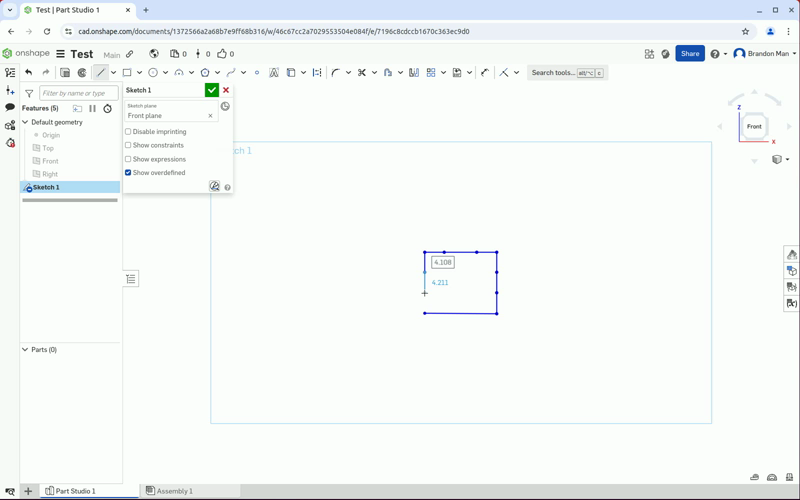
mouse_move(454, 292)
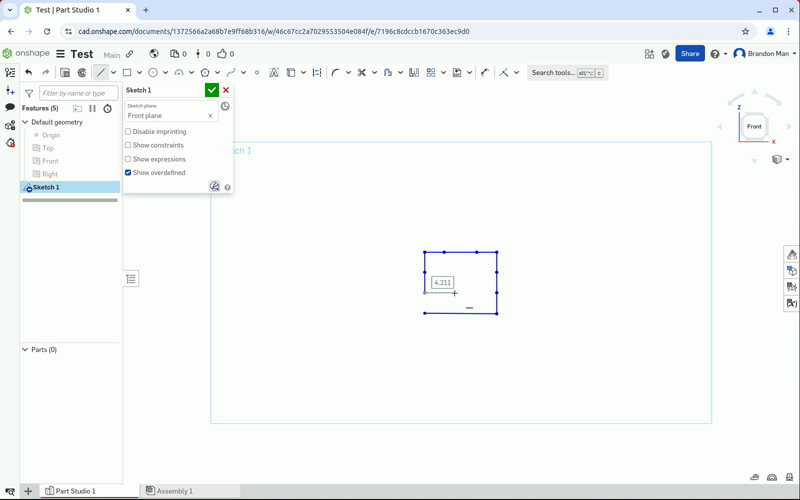
key_down(shift)
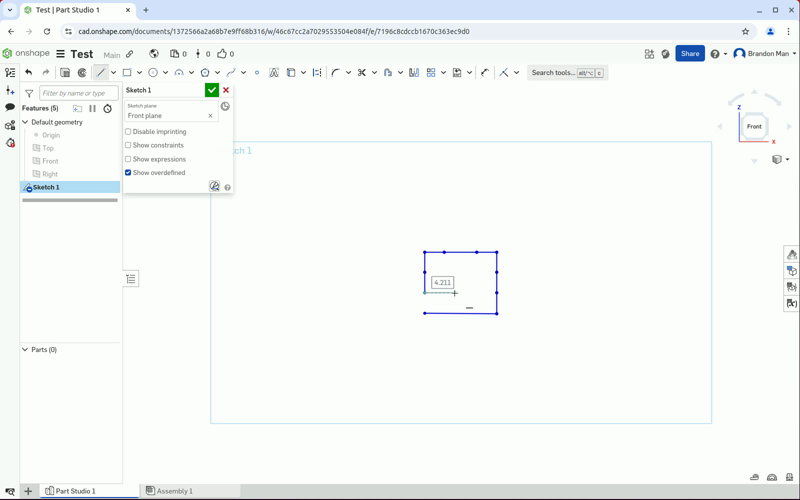
mouse_move(424, 313)
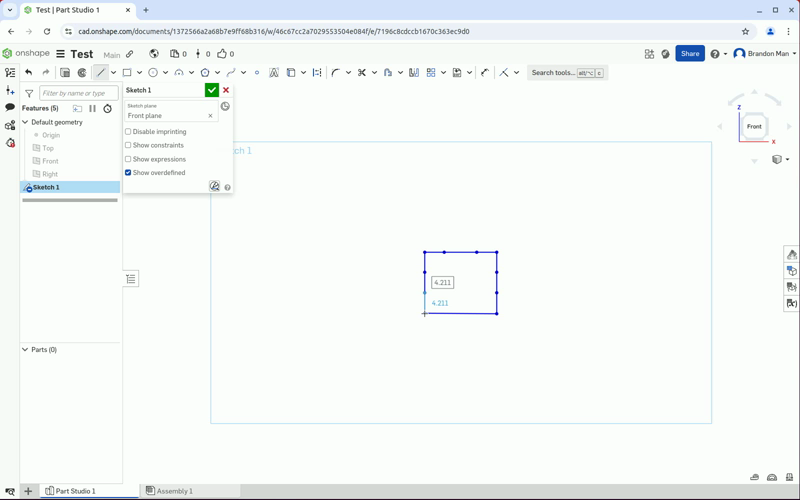
key_up(shift)
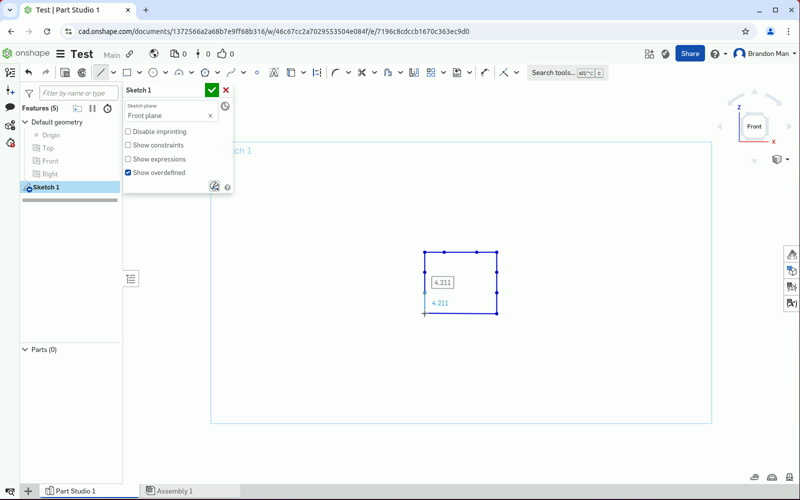
click(424, 313)
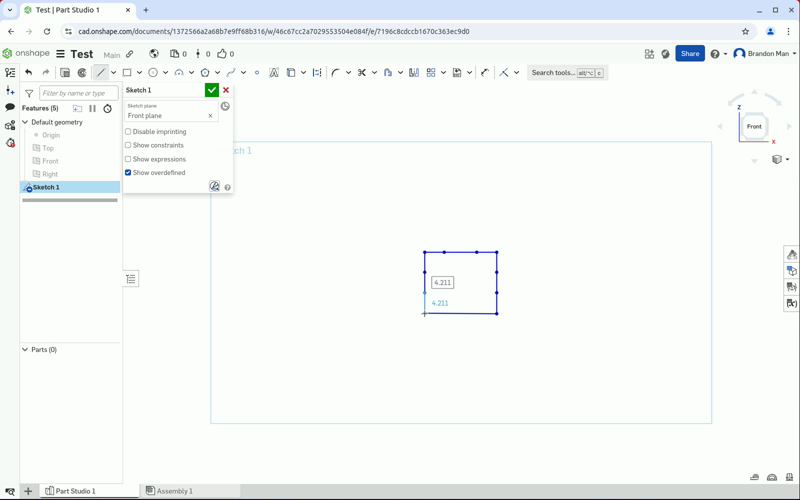
key(esc)
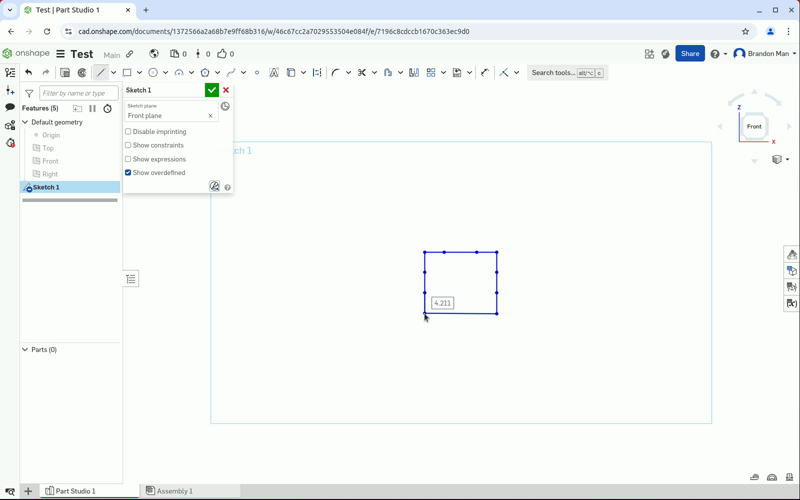
mouse_move(437, 303)
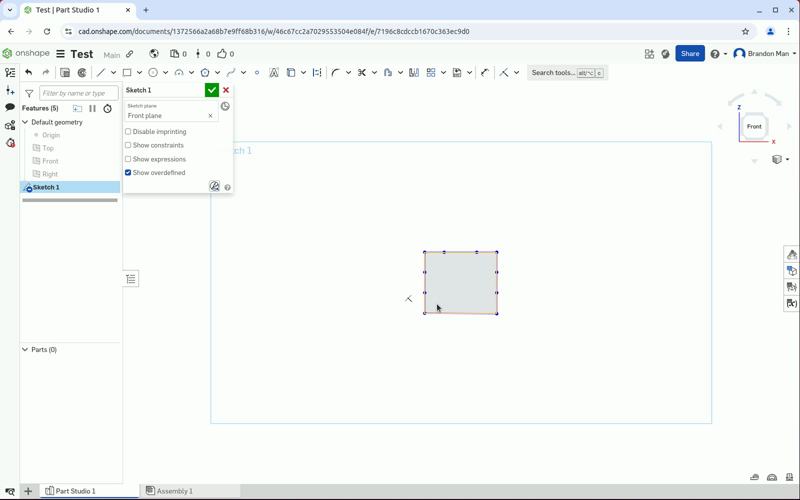
click(437, 303)
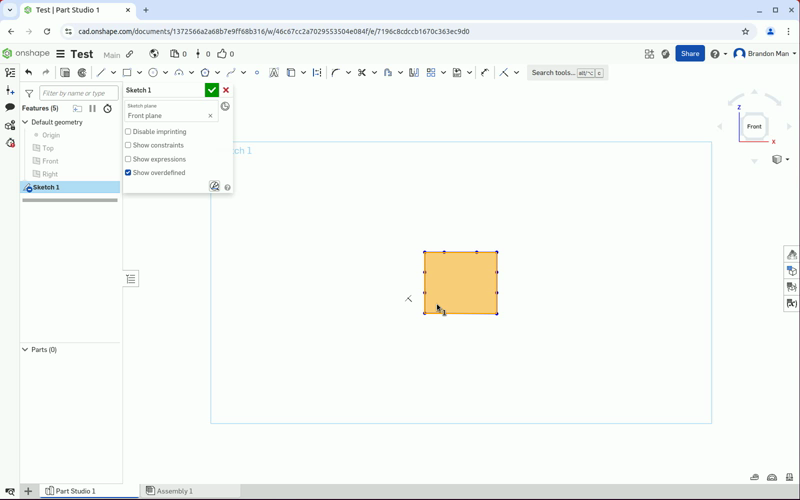
mouse_move(73, 352)
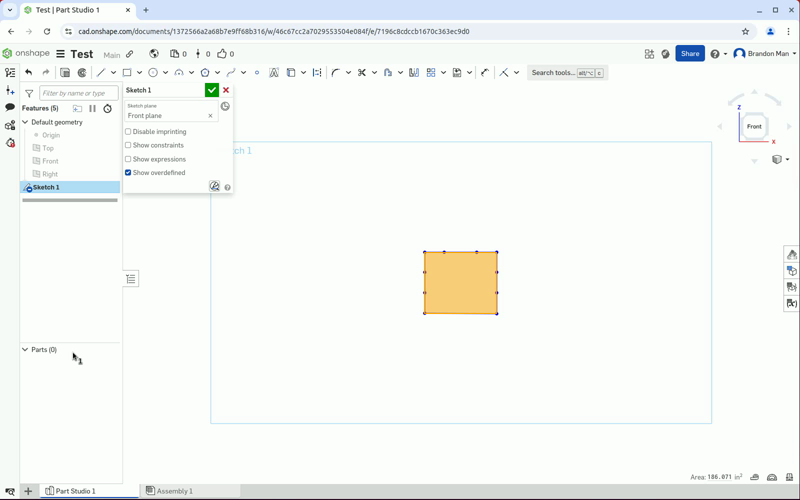
key(shift+y)
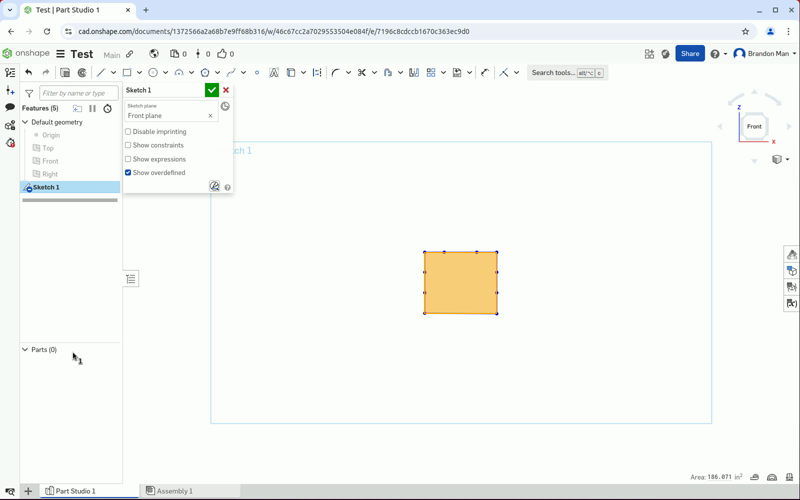
key(shift+e)
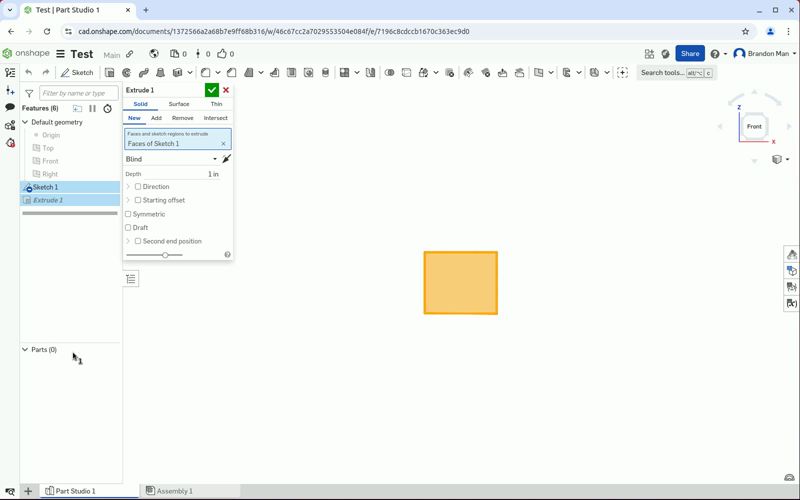
mouse_move(143, 106)
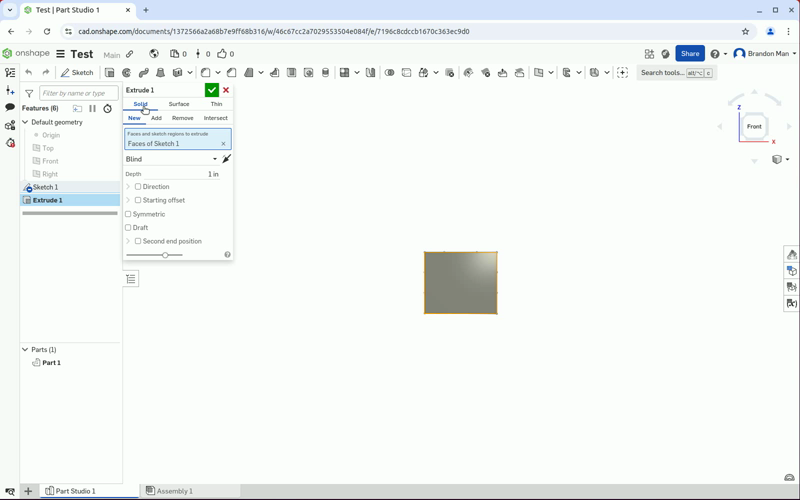
click(143, 106)
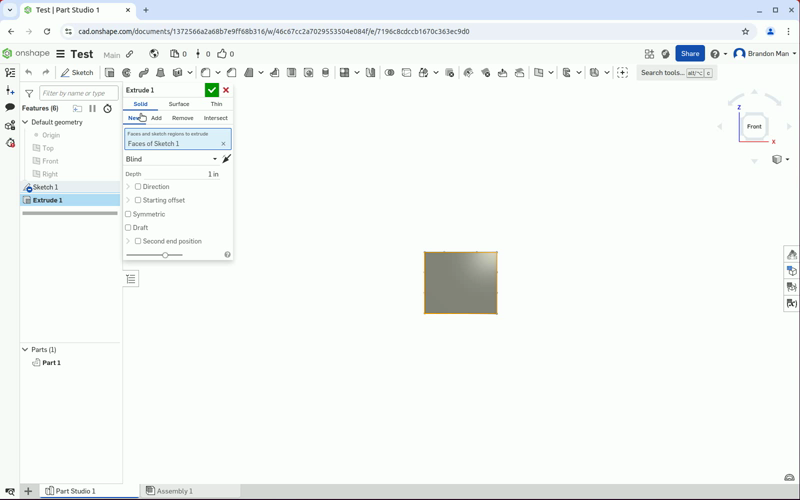
mouse_move(137, 120)
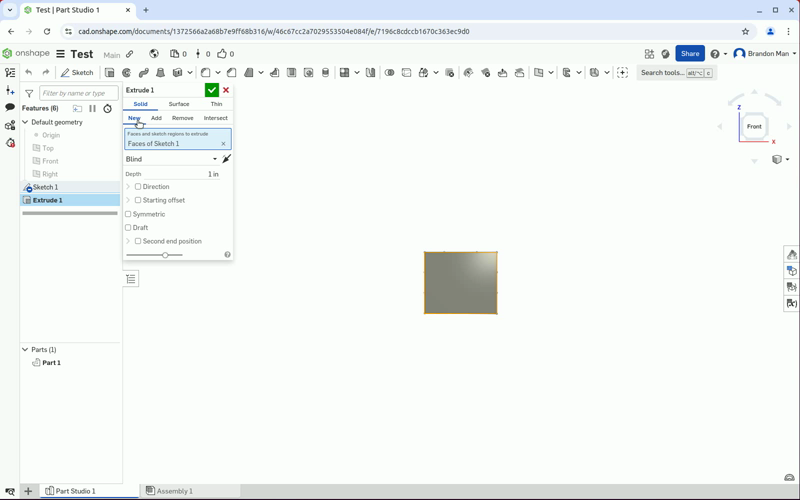
click(137, 120)
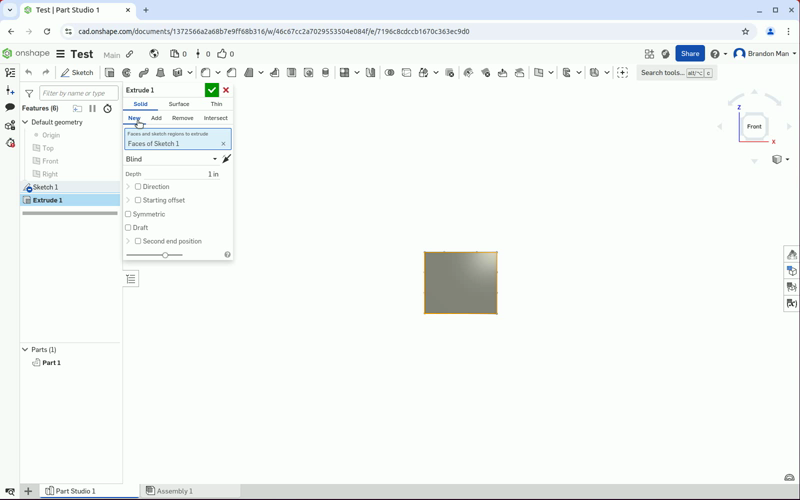
key(tab, 4)
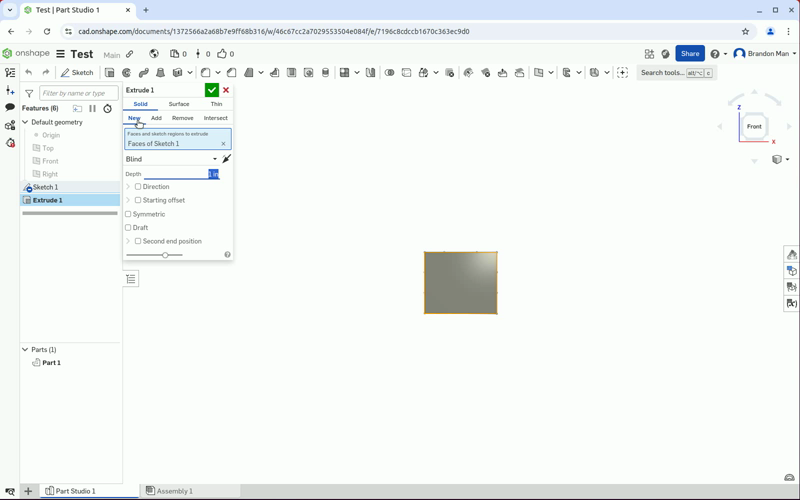
text(10.591)
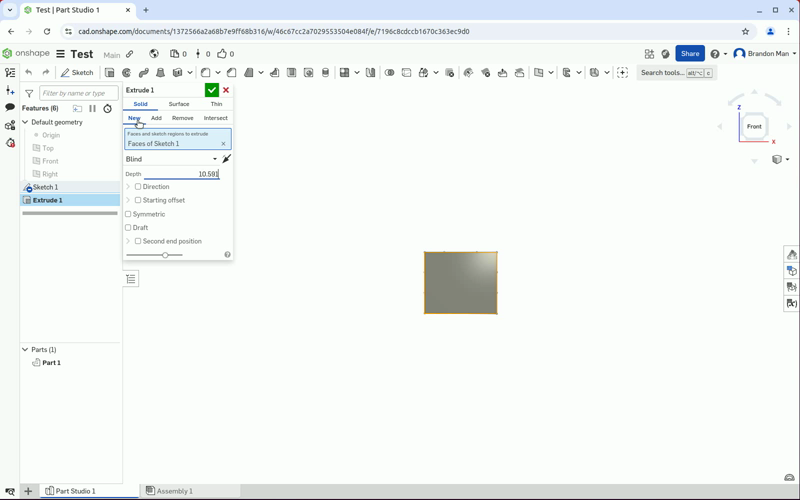
key(enter)
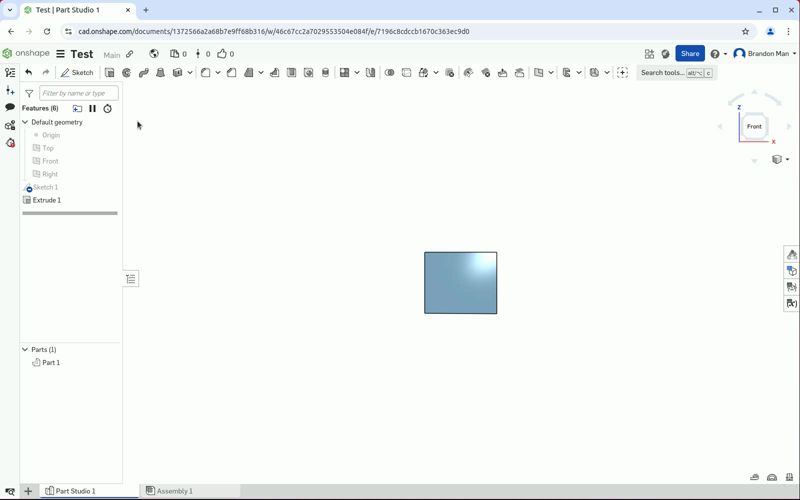
key(shift+h)
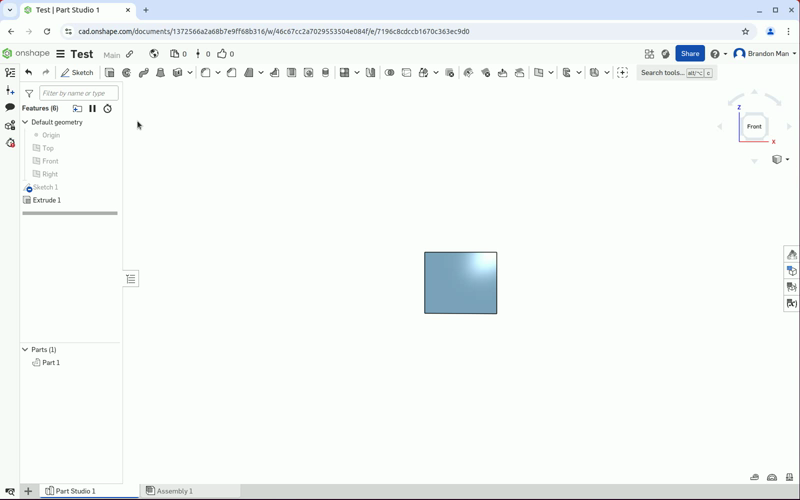
key(shift+h)
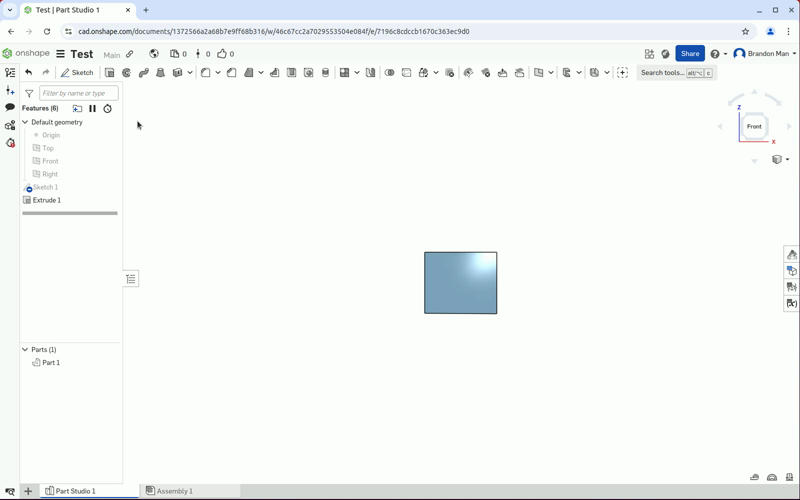
mouse_move(73, 189)
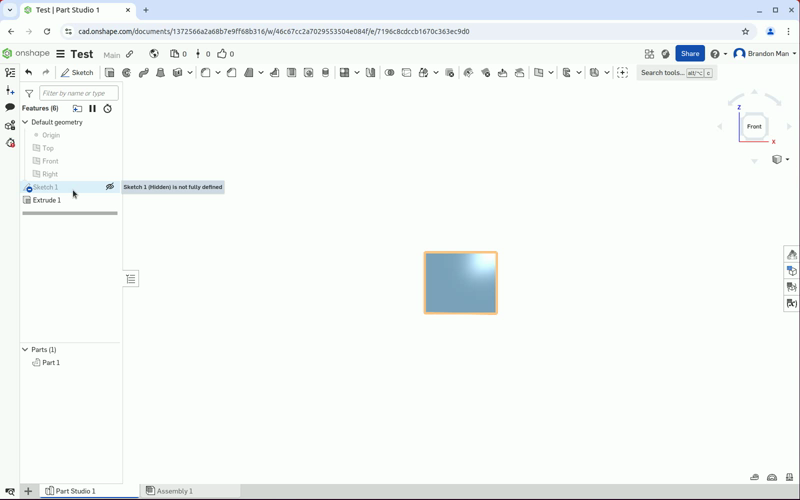
click(73, 189)
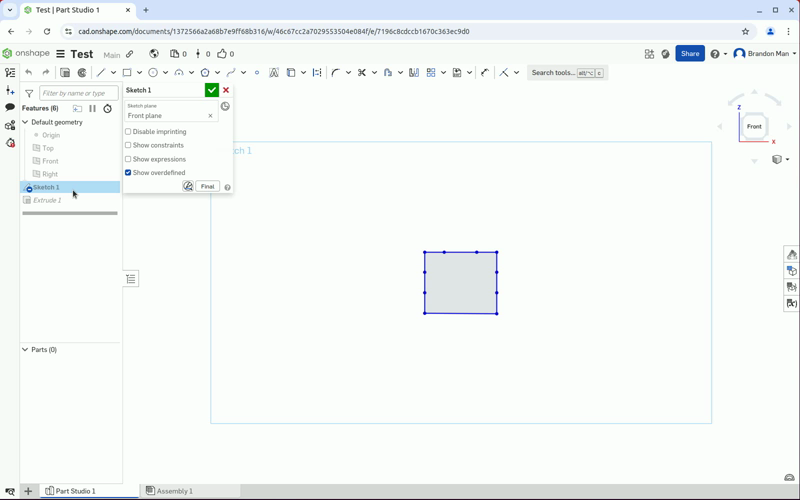
mouse_move(229, 92)
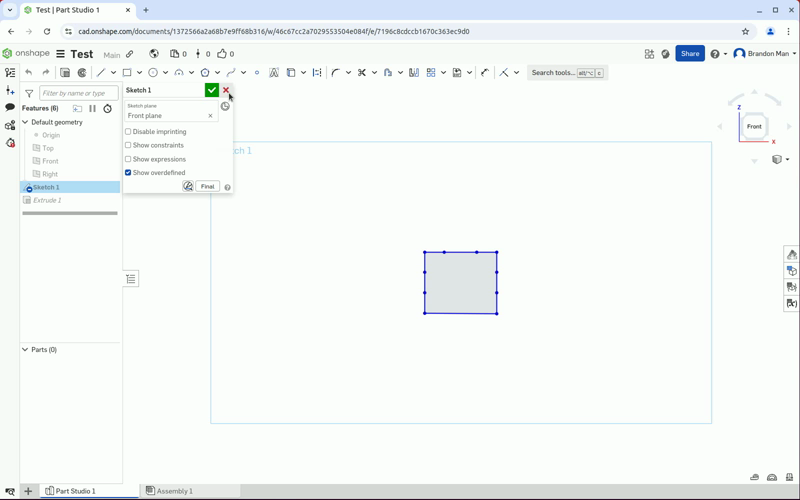
click(229, 92)
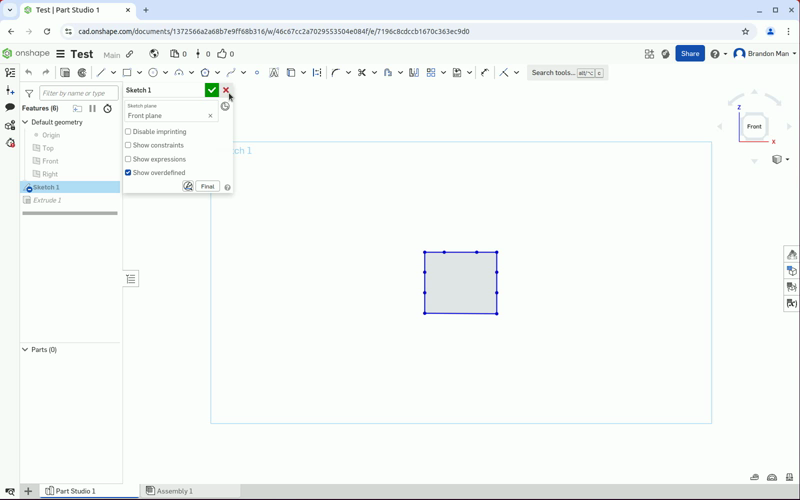
key(shift+s)
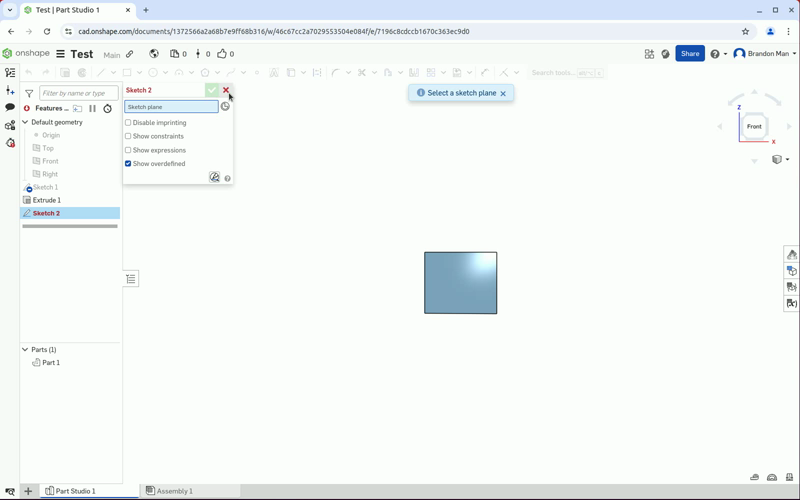
mouse_move(73, 163)
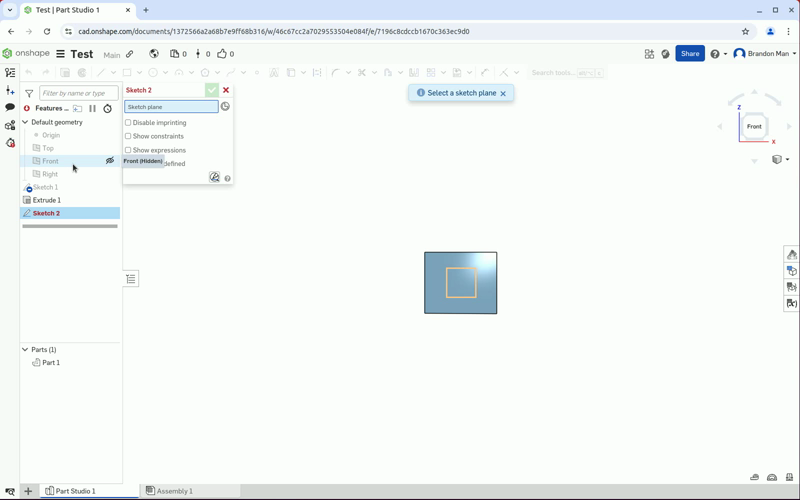
click(73, 163)
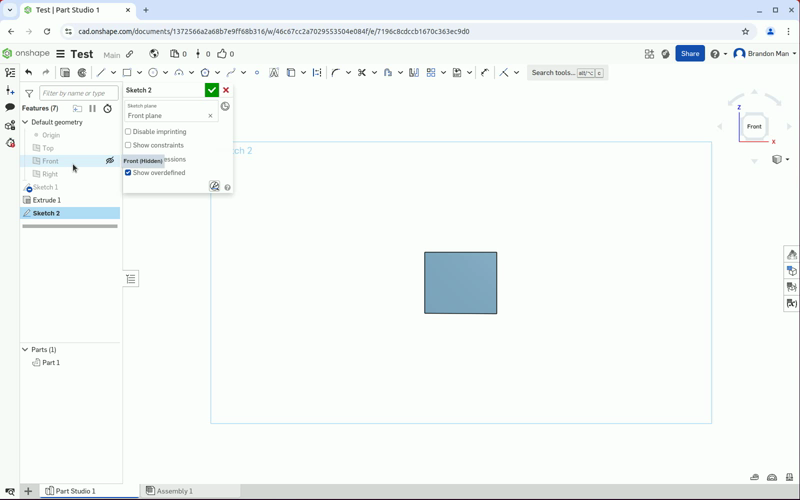
mouse_move(73, 352)
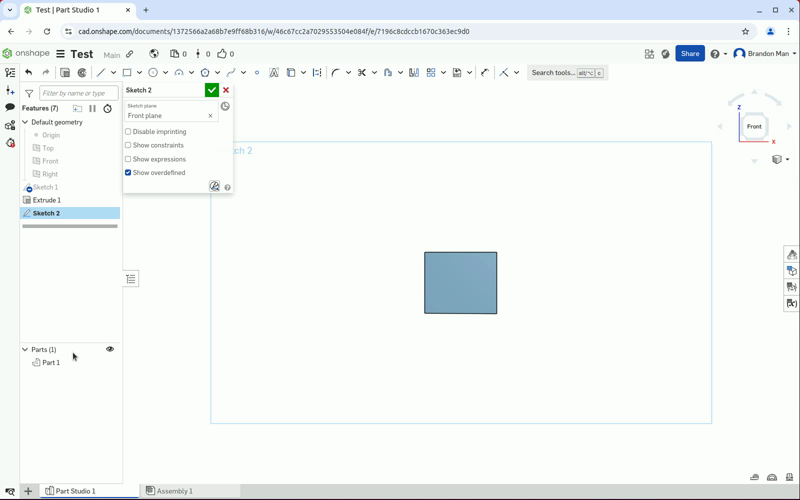
key(y)
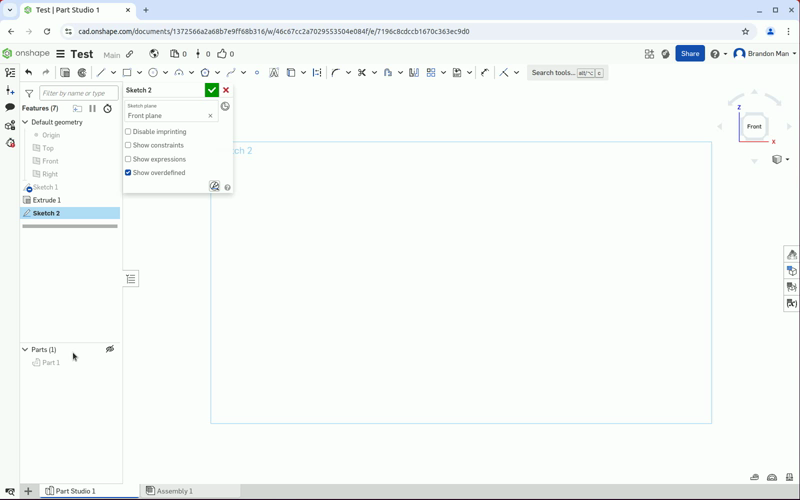
key(l)
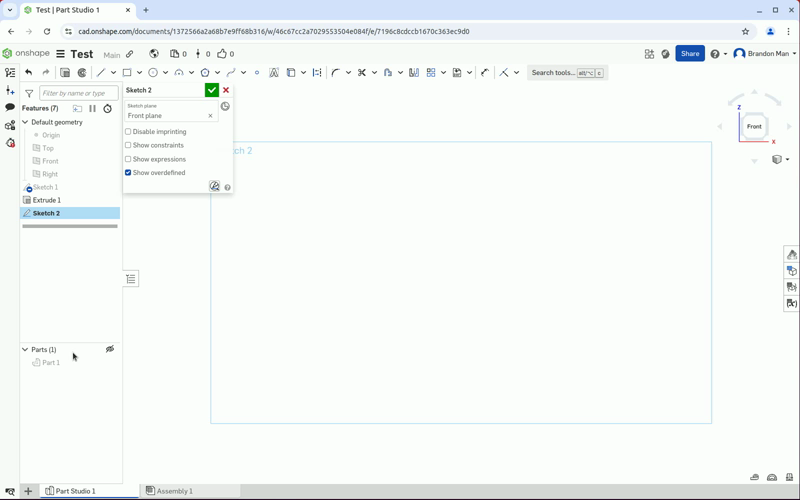
key_down(shift)
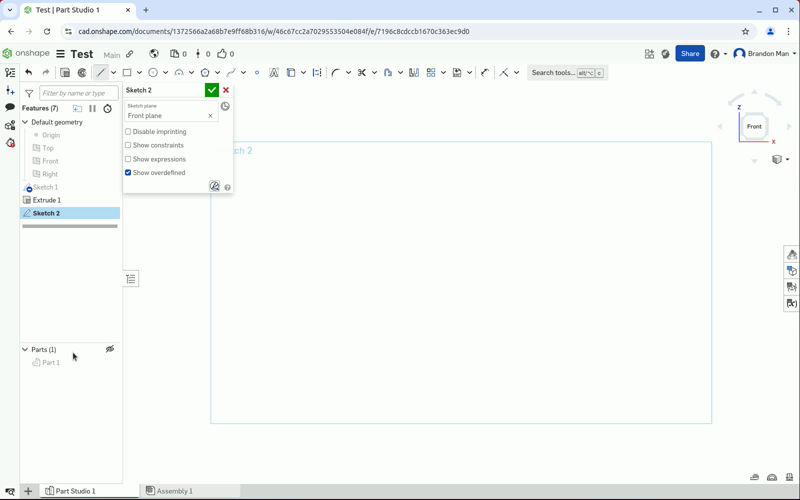
mouse_move(444, 252)
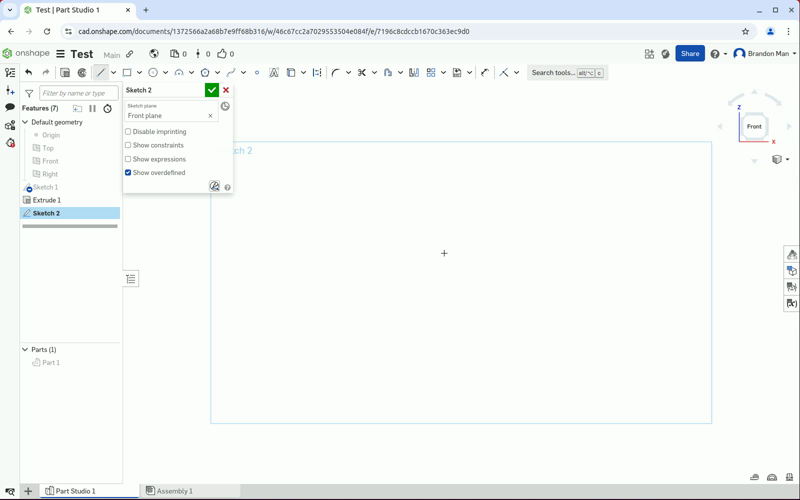
click(444, 252)
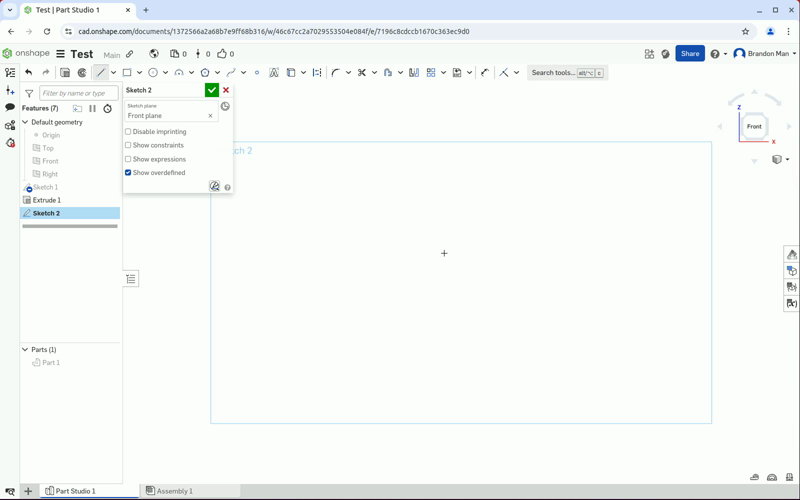
key_up(shift)
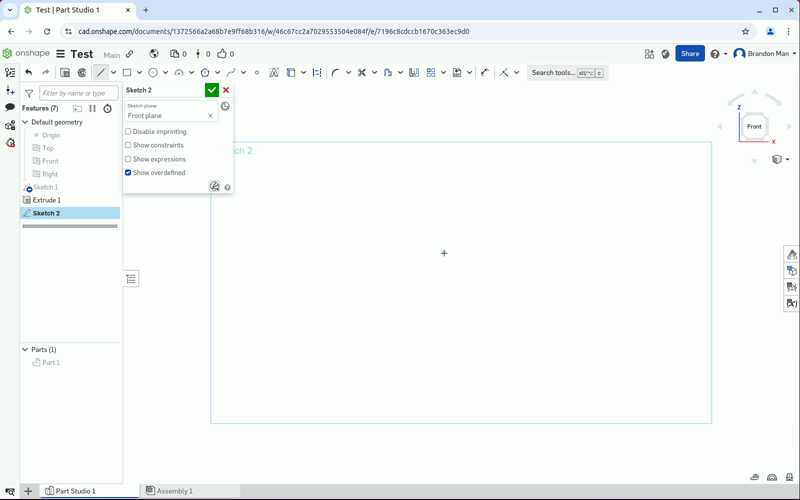
key_down(shift)
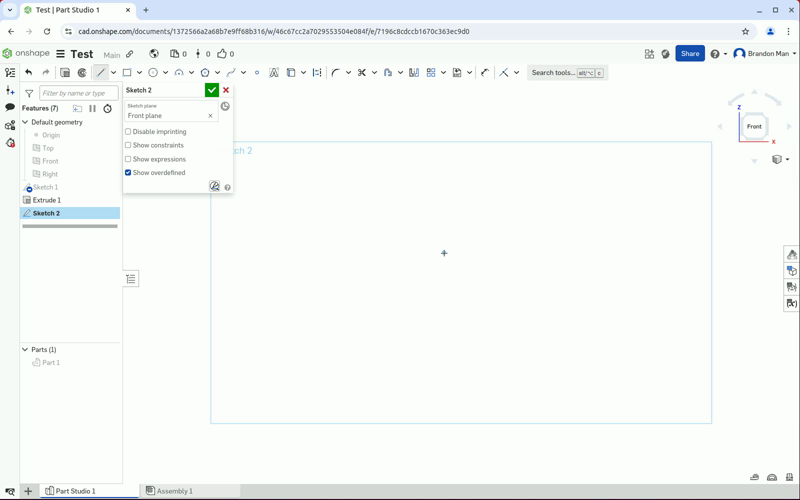
mouse_move(474, 252)
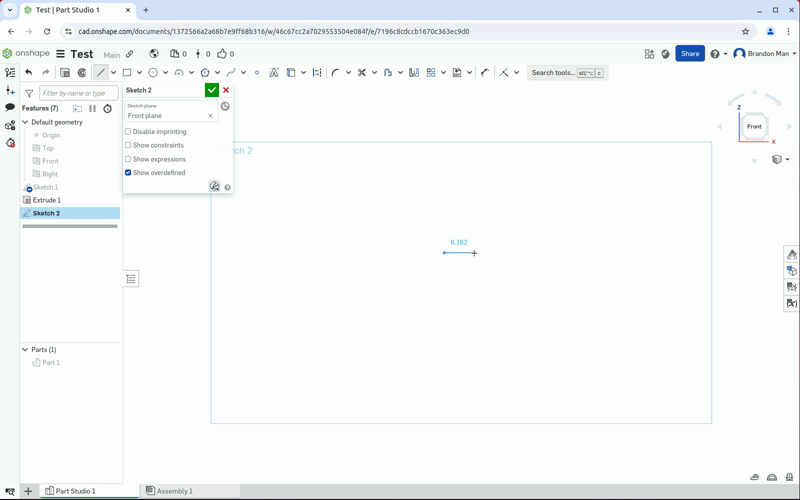
mouse_move(477, 252)
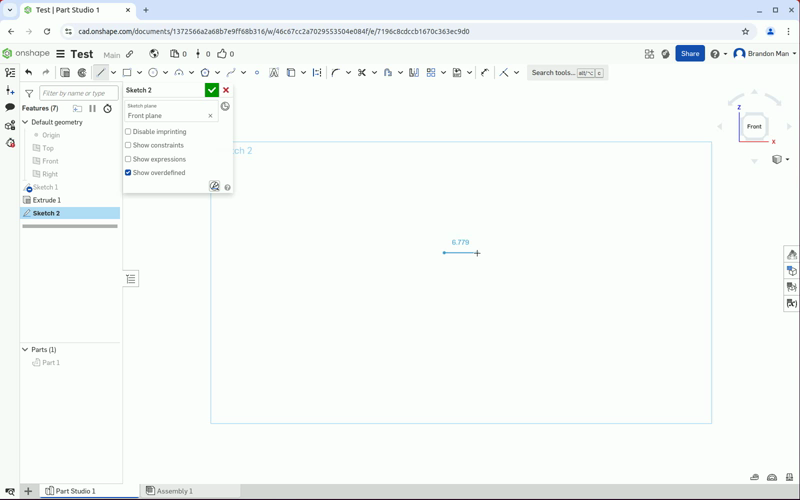
click(477, 252)
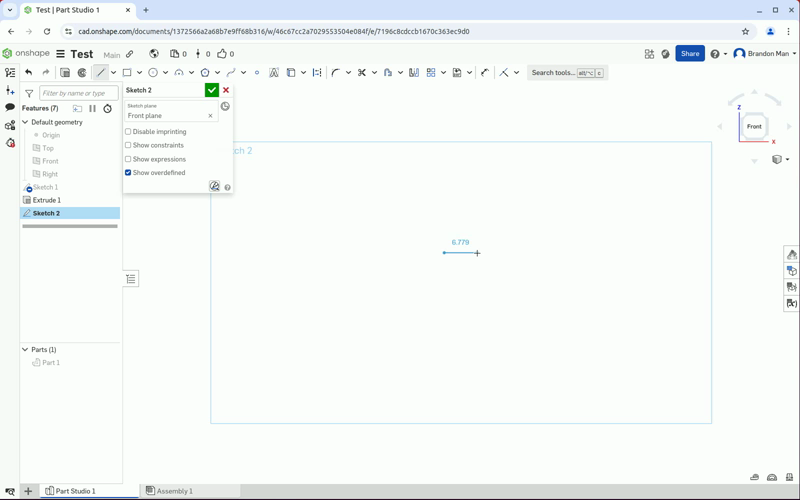
key_up(shift)
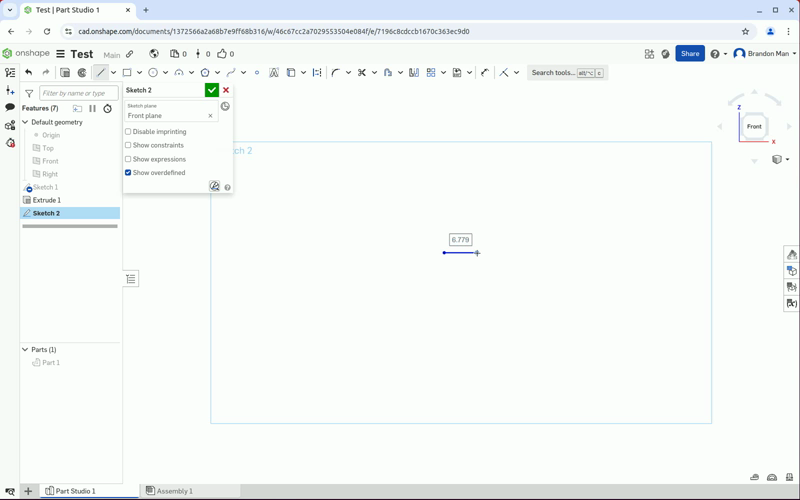
key_down(shift)
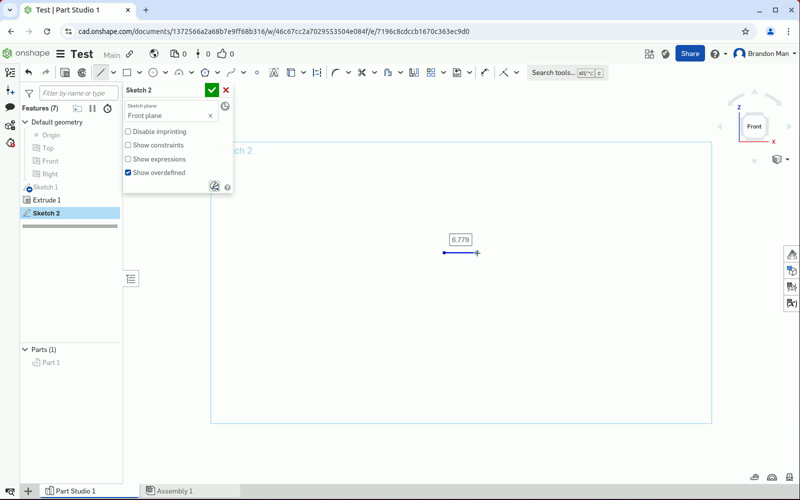
mouse_move(477, 170)
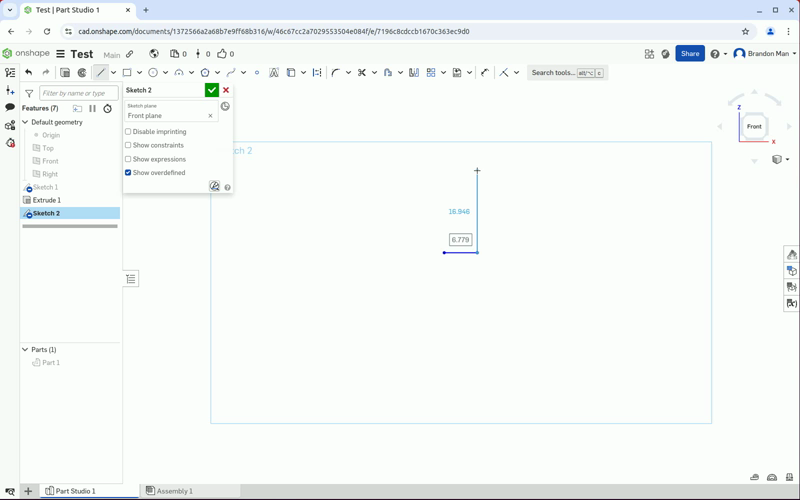
click(477, 170)
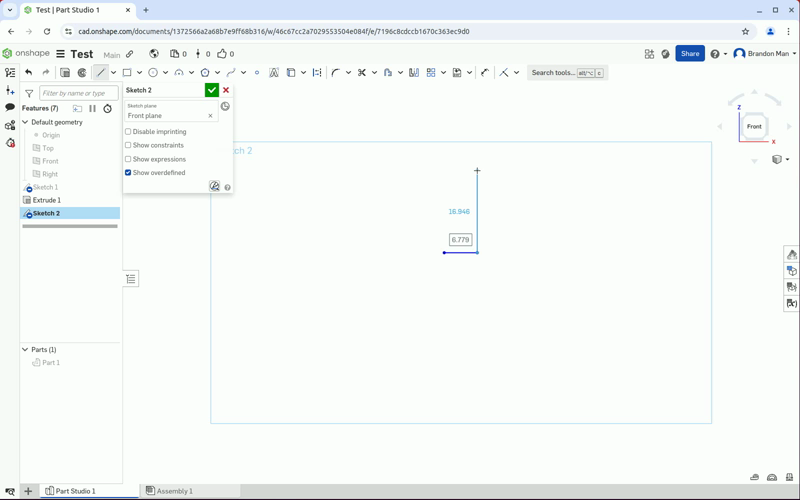
key_up(shift)
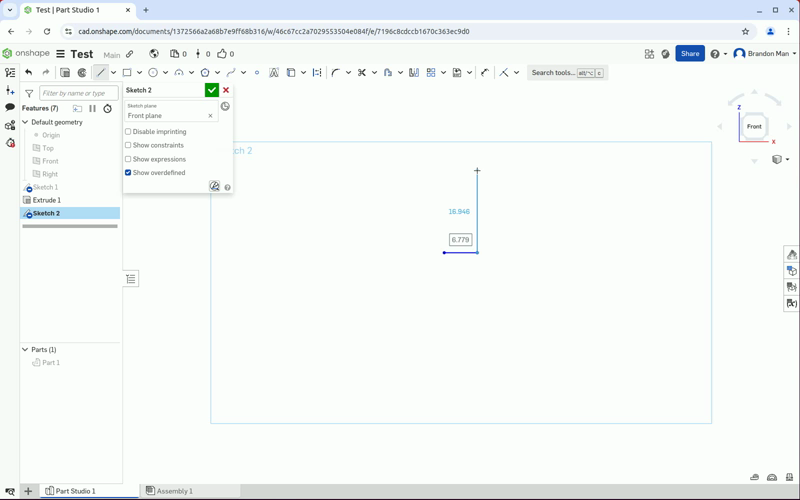
key_down(shift)
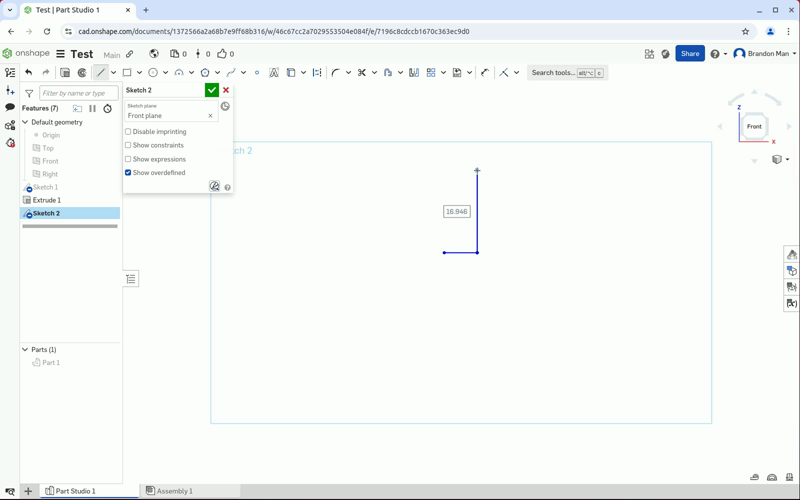
mouse_move(507, 170)
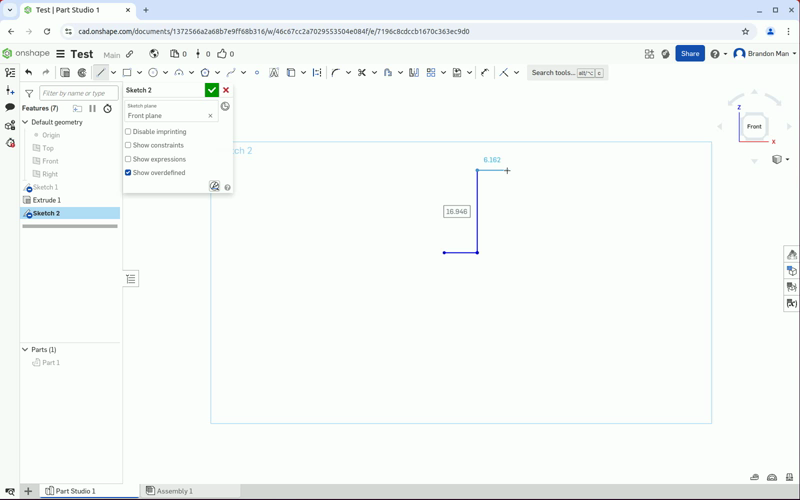
mouse_move(444, 170)
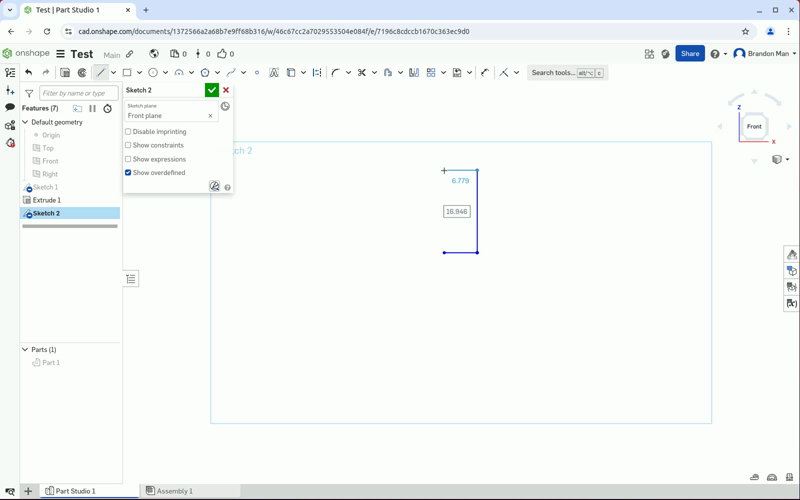
click(444, 170)
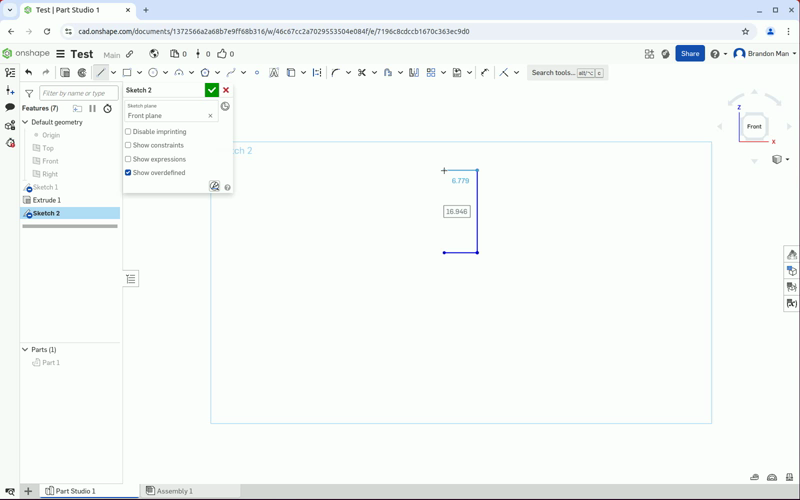
key_up(shift)
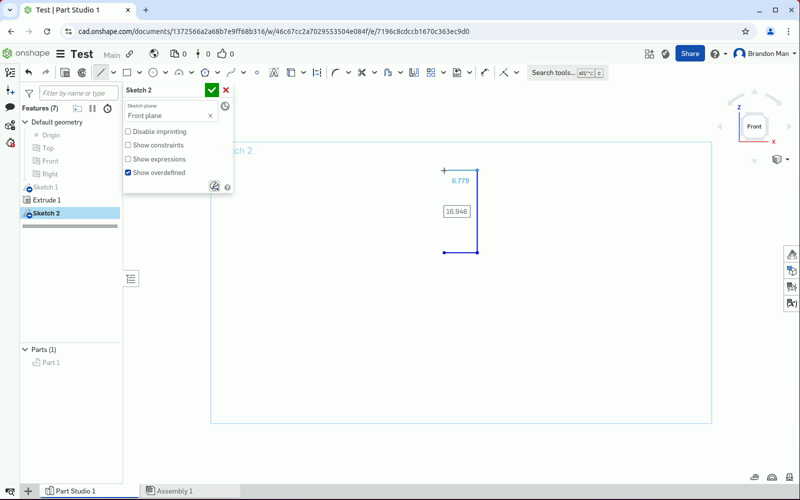
key_down(shift)
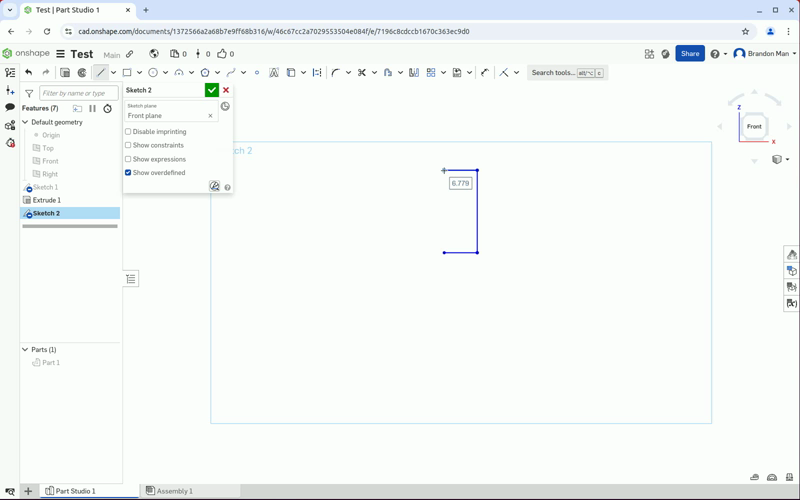
mouse_move(444, 252)
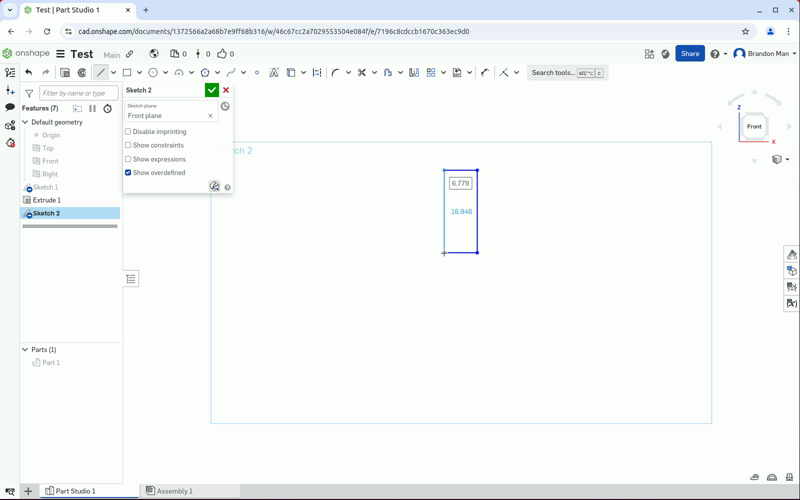
key_up(shift)
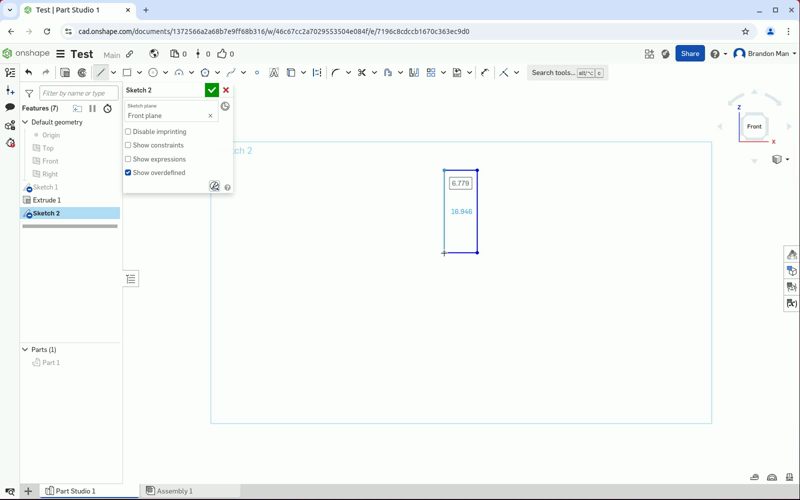
click(444, 252)
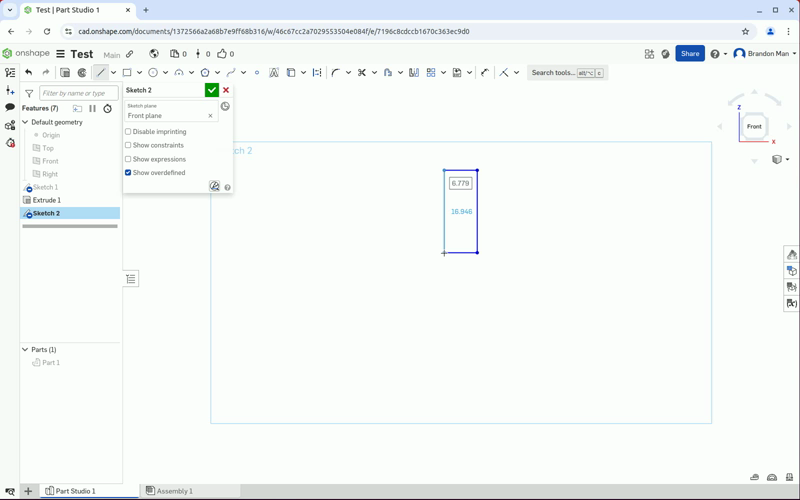
key(esc)
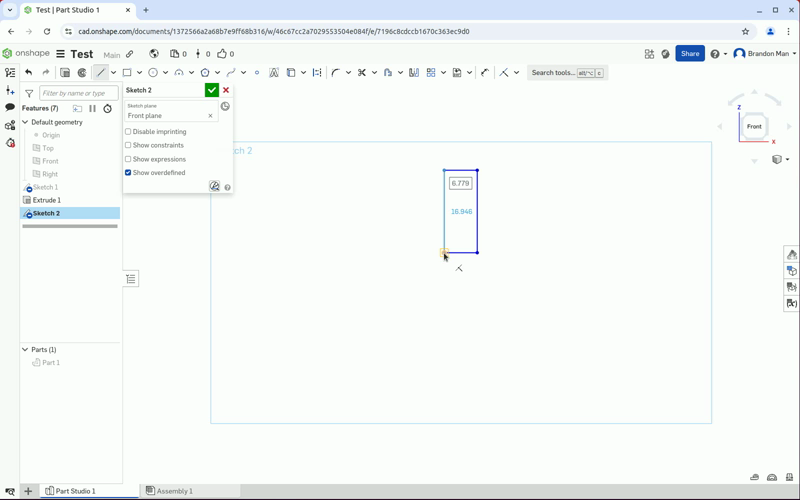
mouse_move(471, 228)
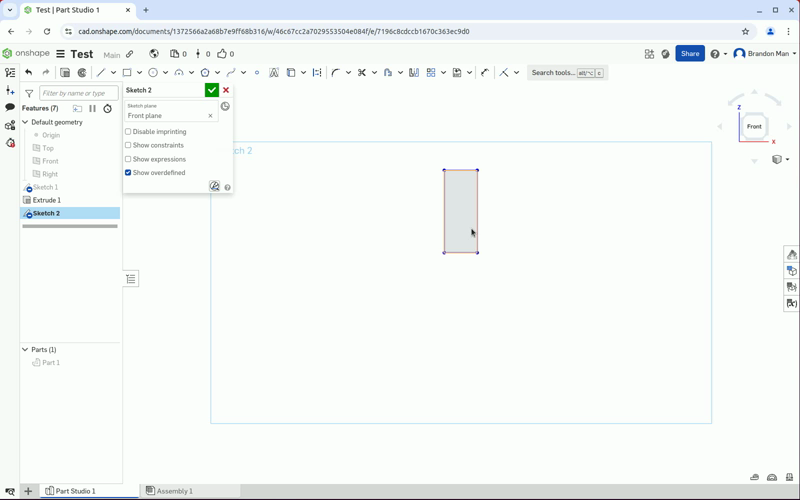
click(471, 228)
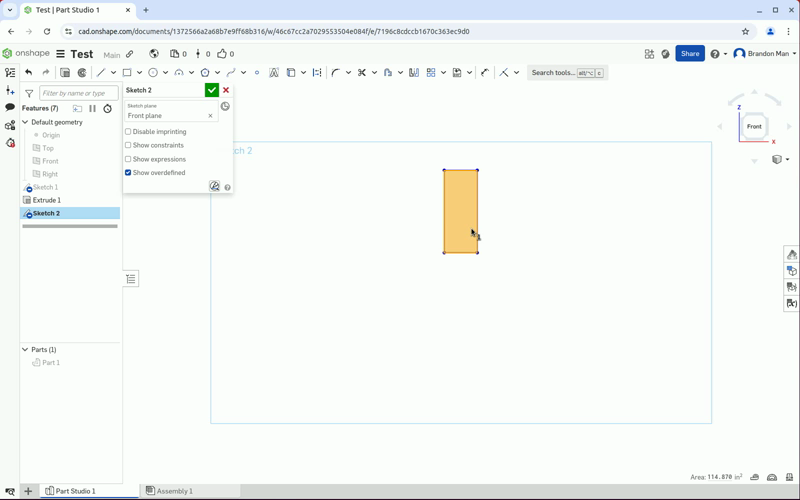
mouse_move(73, 352)
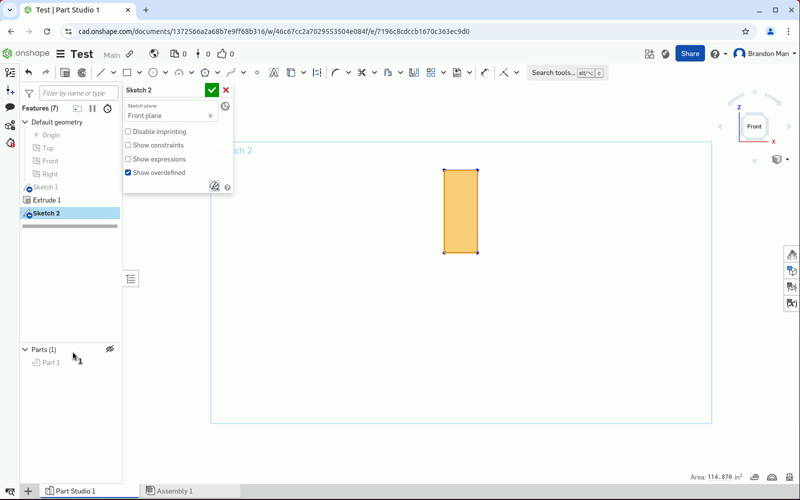
key(shift+y)
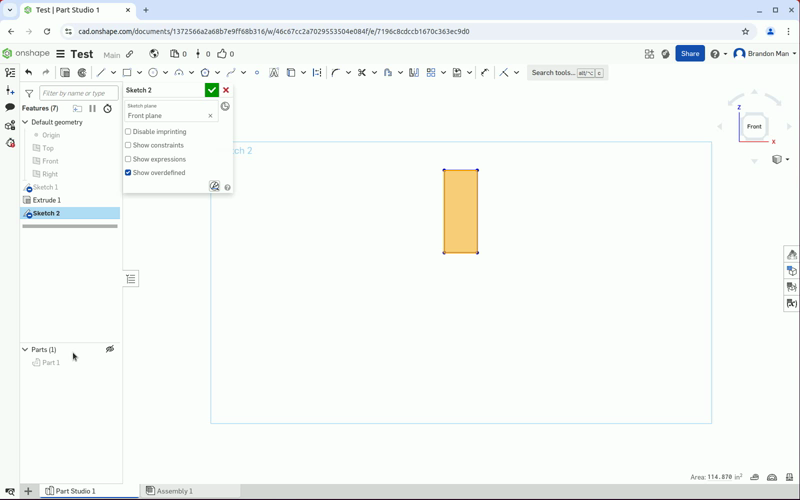
key(shift+e)
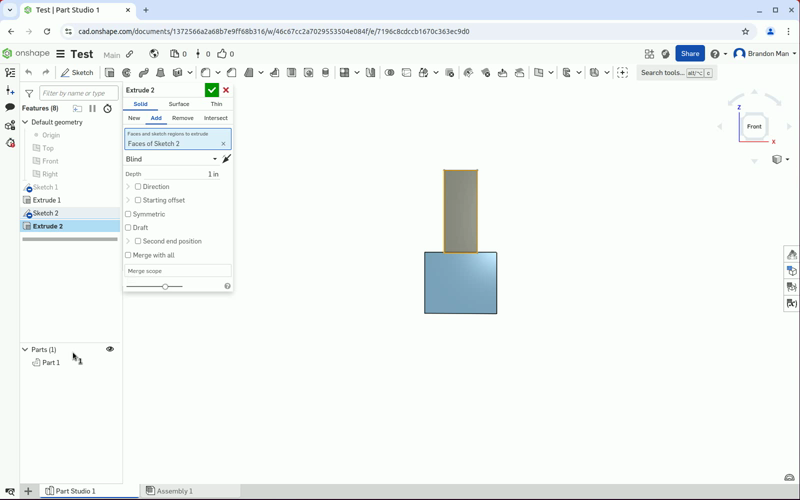
mouse_move(143, 106)
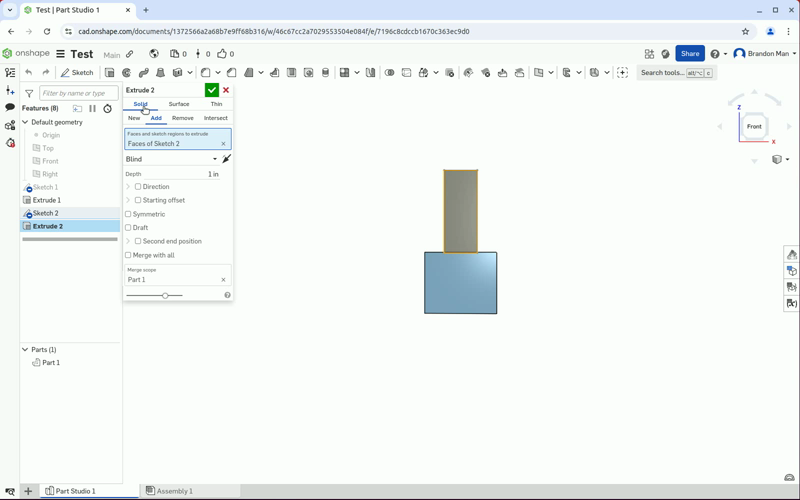
click(143, 106)
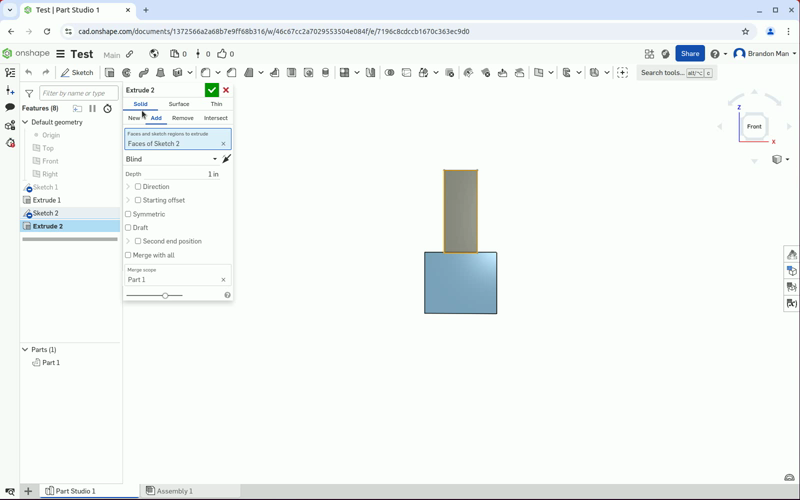
mouse_move(137, 120)
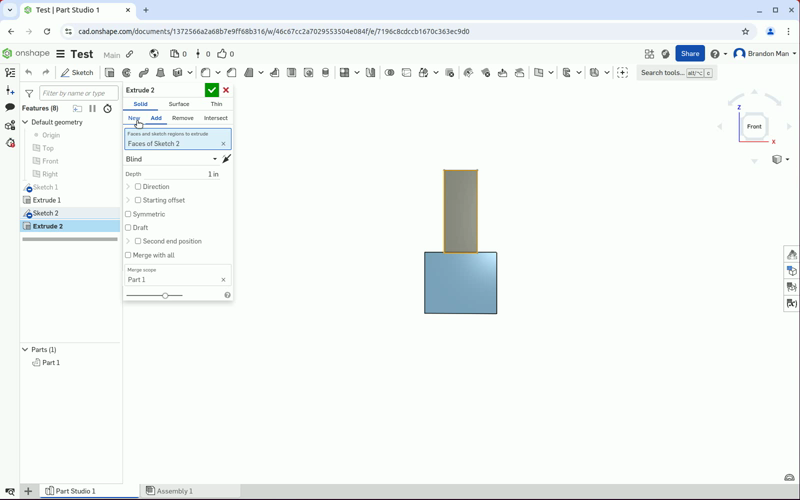
click(137, 120)
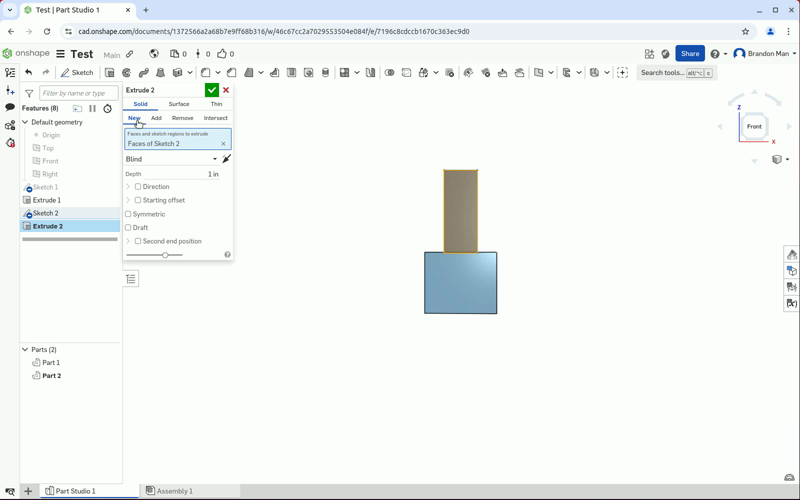
key(tab, 4)
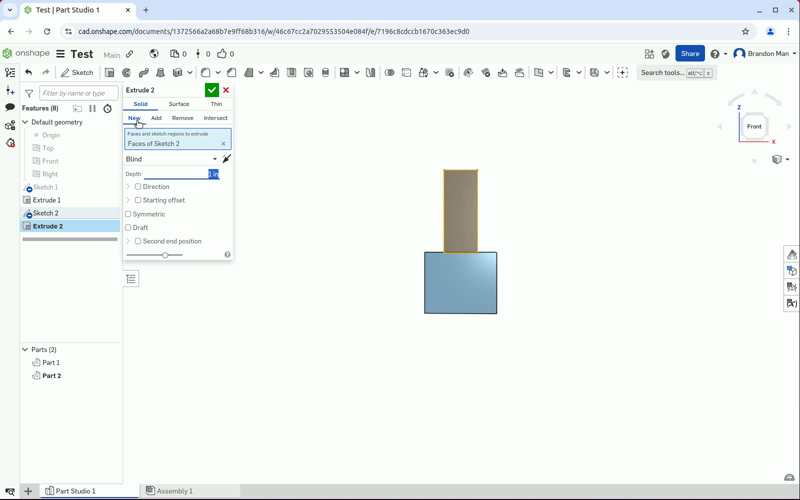
text(5.777)
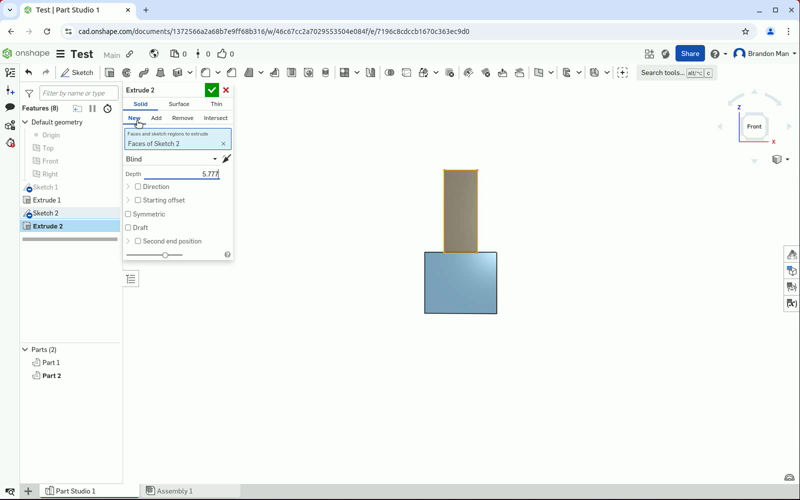
key(enter)
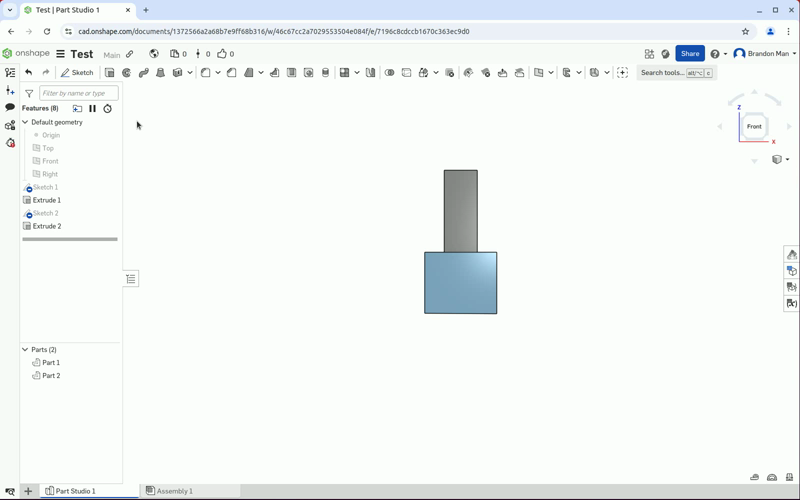
key(shift+h)
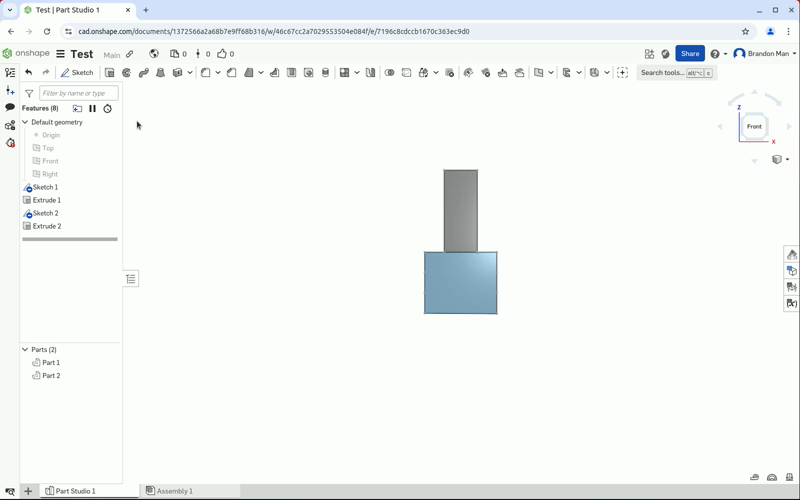
key(shift+h)
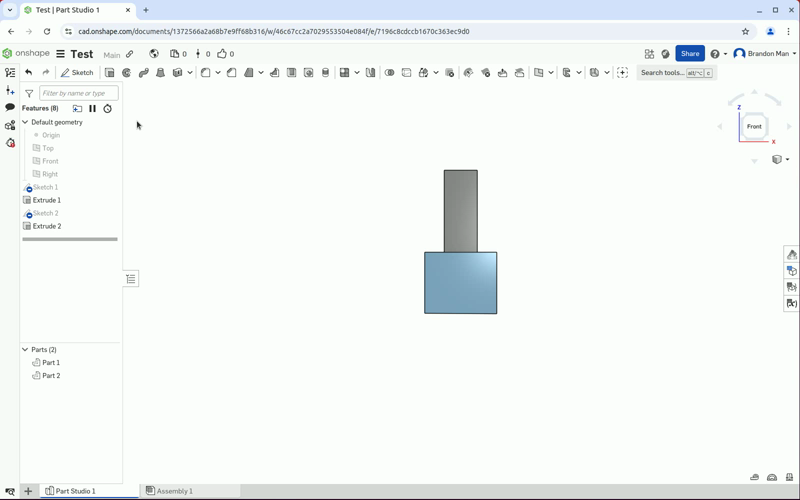
mouse_move(73, 189)
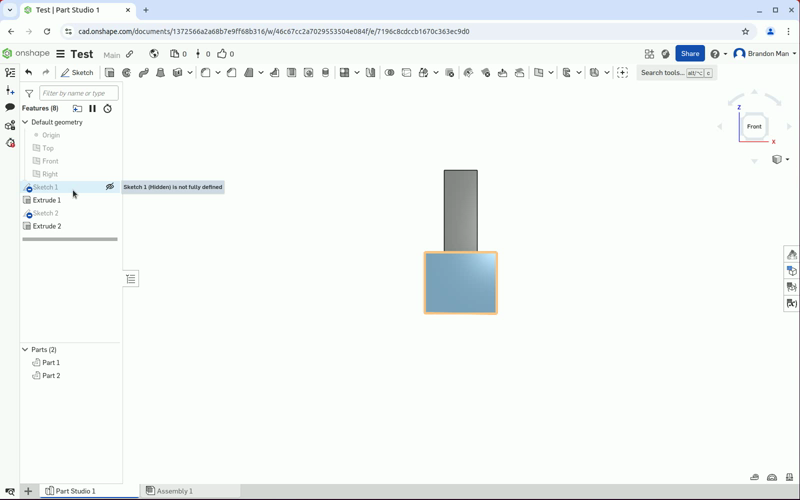
click(73, 189)
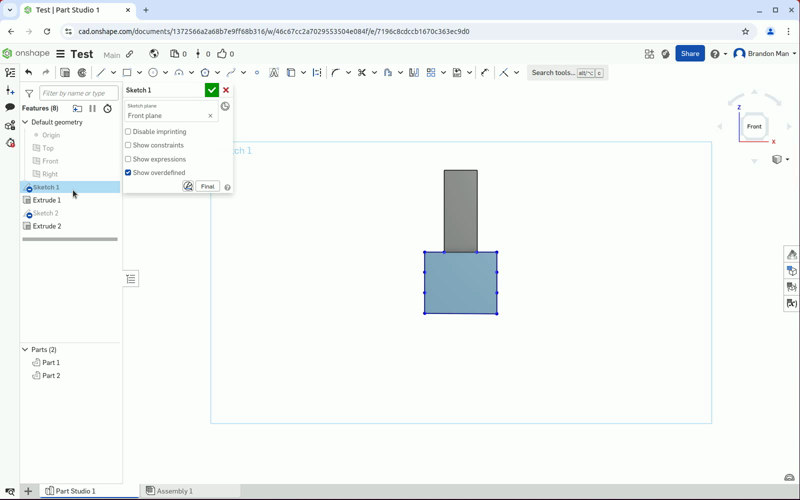
mouse_move(229, 92)
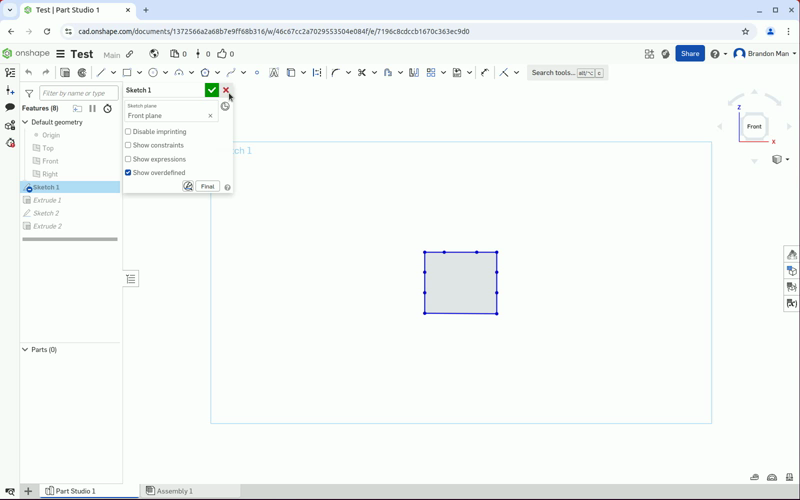
click(229, 92)
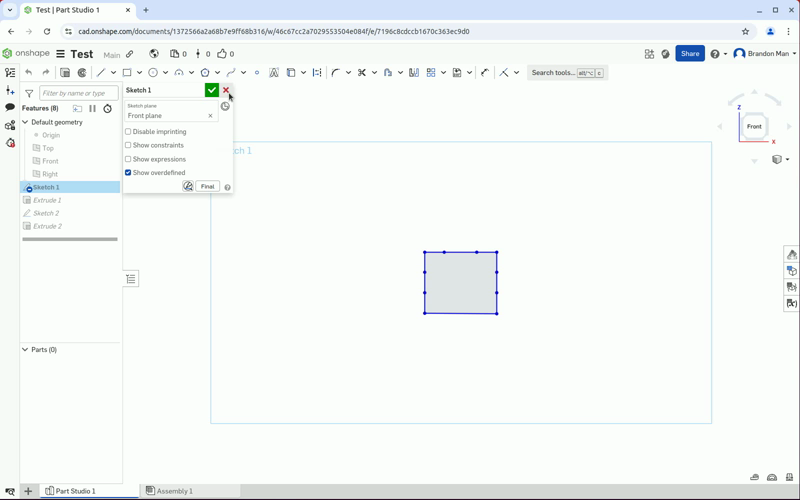
key(shift+s)
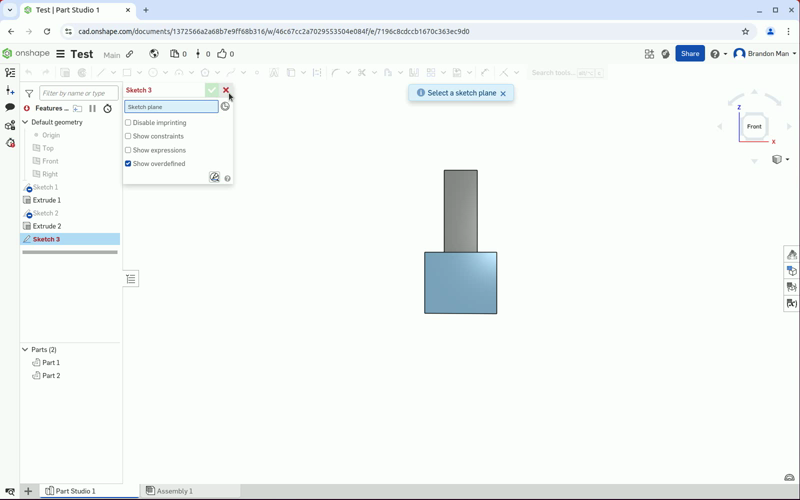
mouse_move(73, 163)
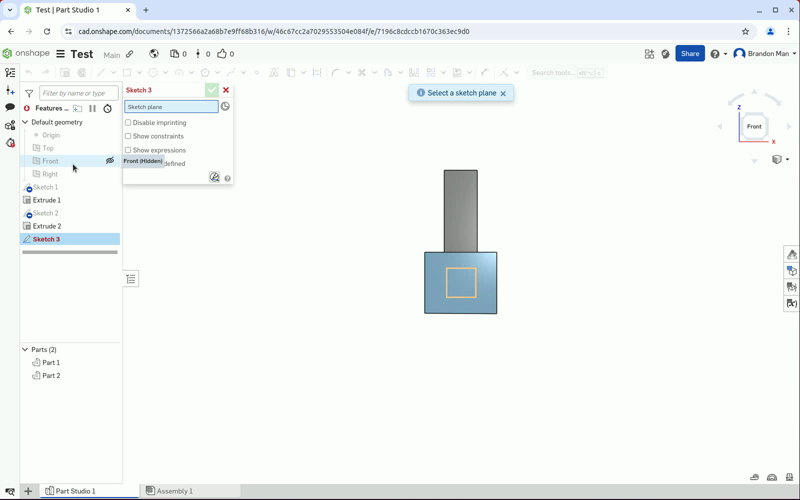
click(73, 163)
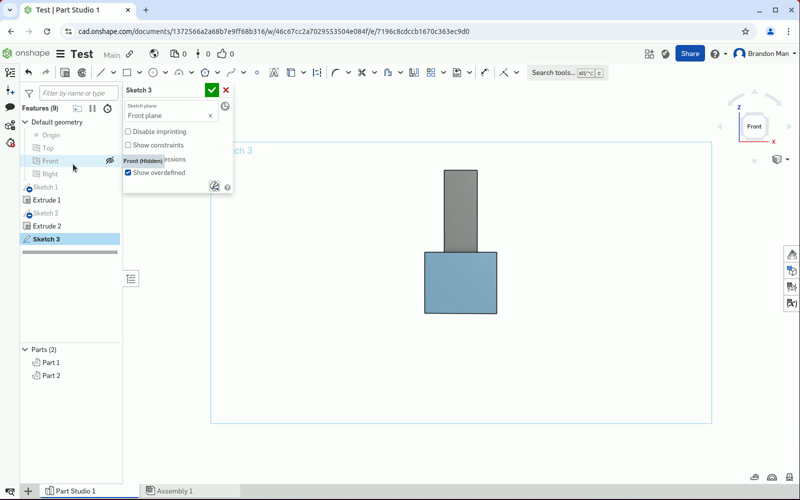
mouse_move(73, 352)
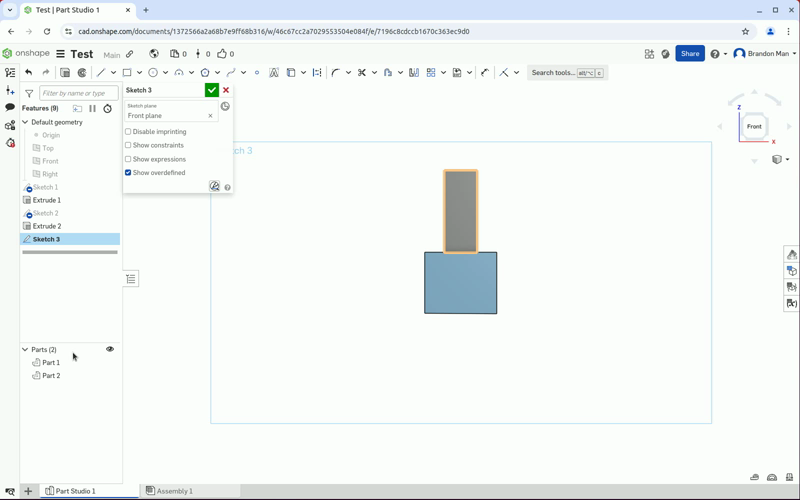
key(y)
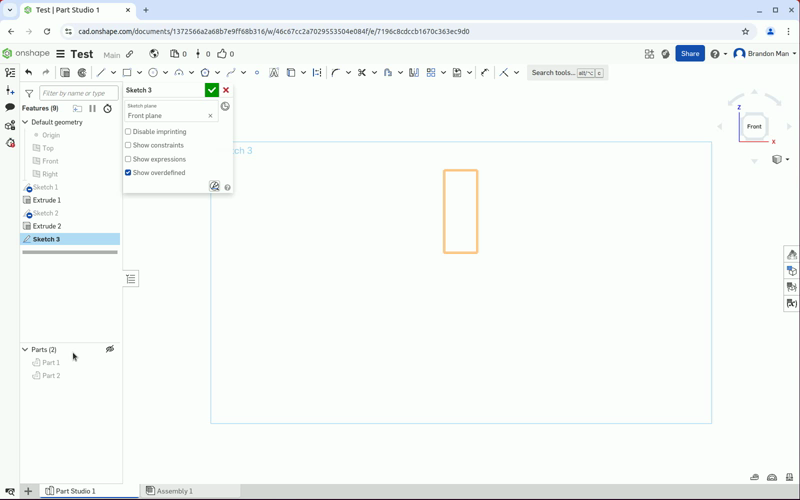
key(l)
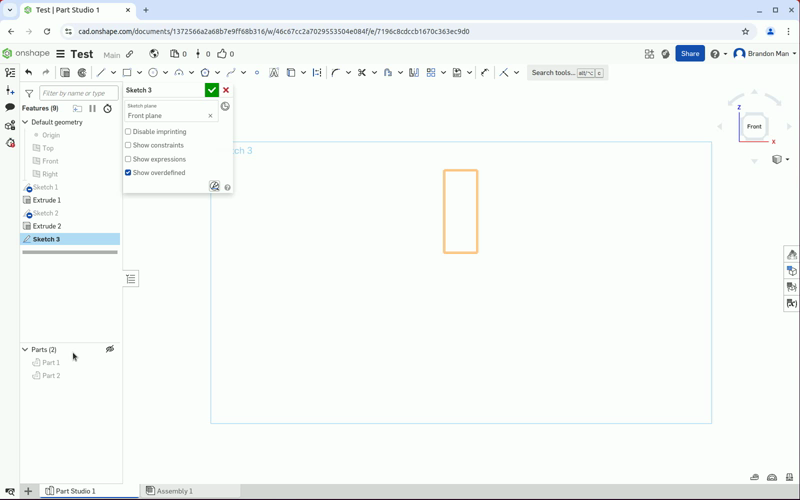
key_down(shift)
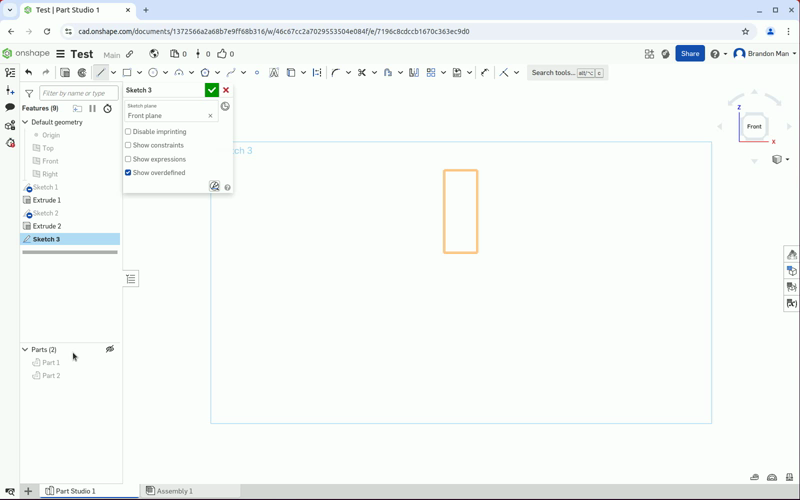
mouse_move(497, 293)
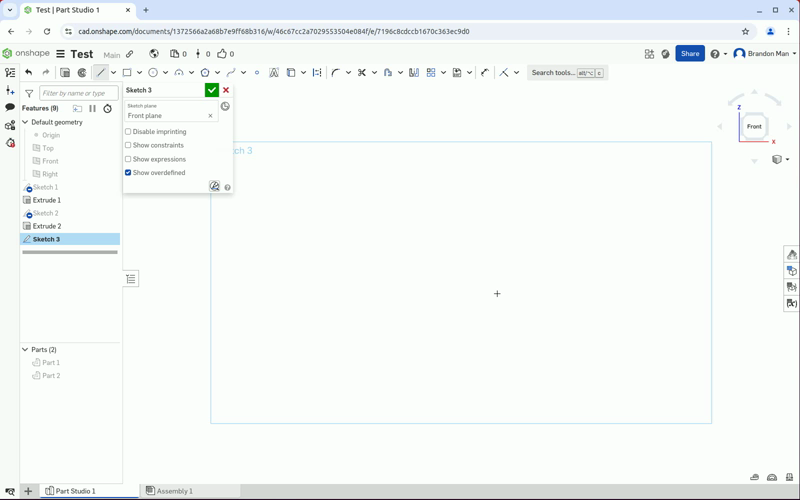
click(497, 293)
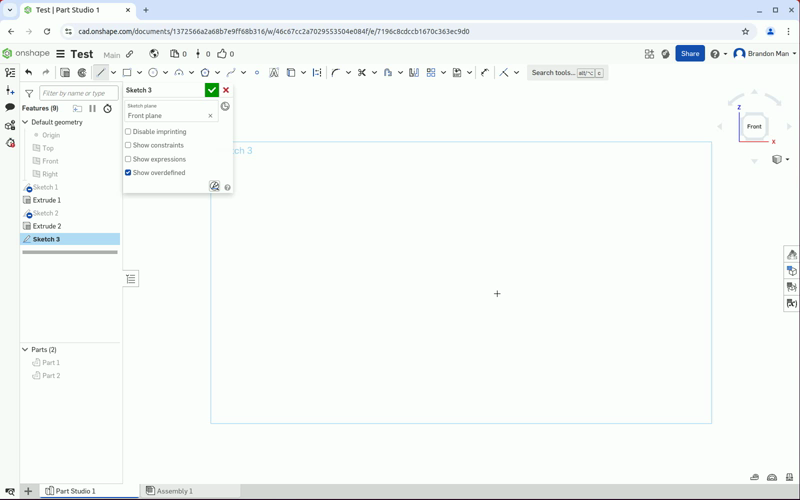
key_up(shift)
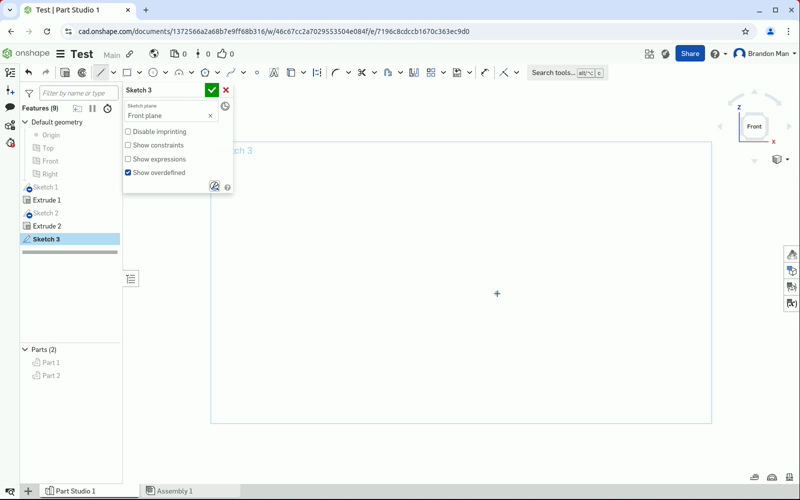
key_down(shift)
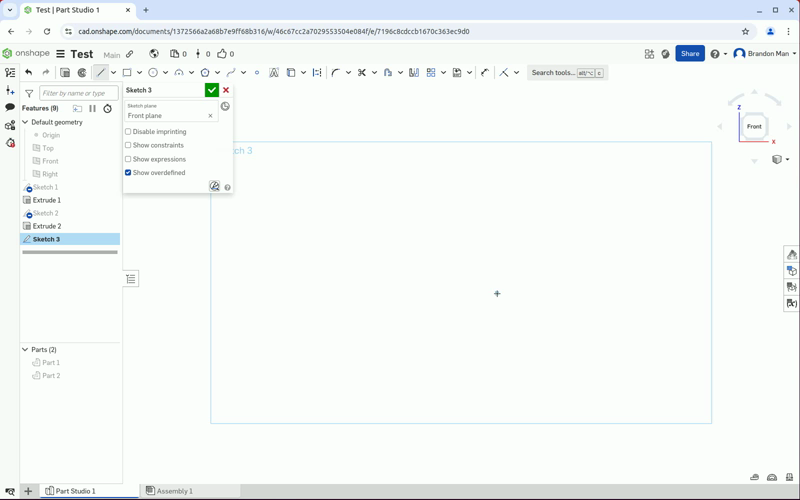
mouse_move(527, 293)
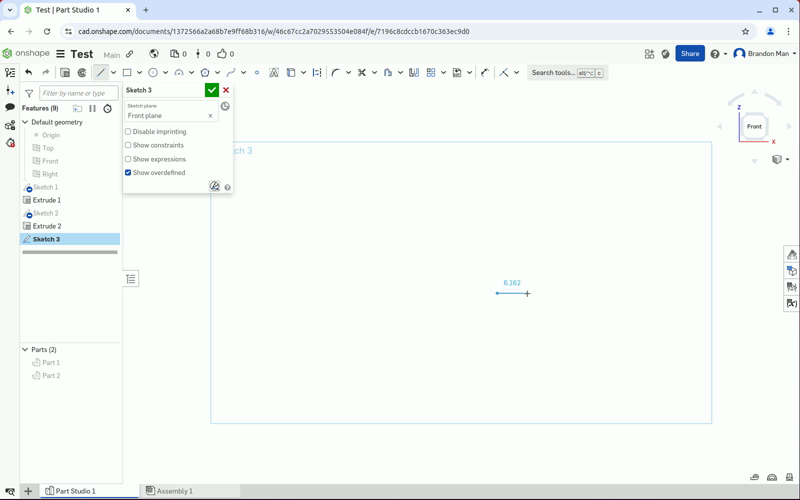
mouse_move(518, 293)
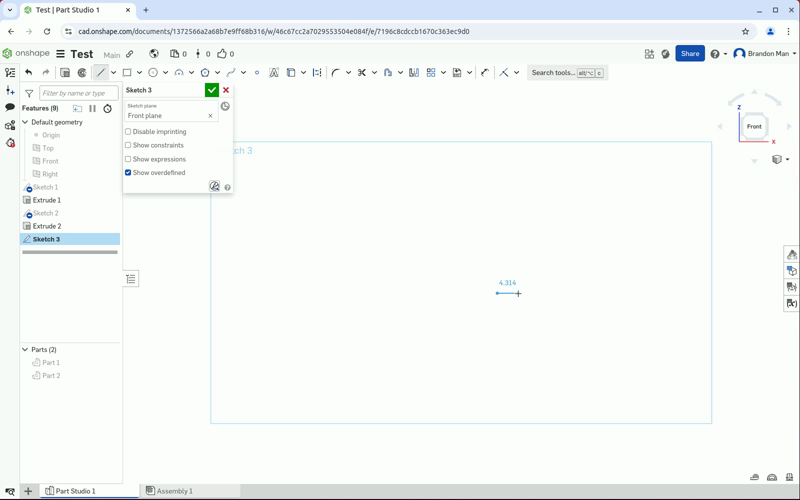
click(518, 293)
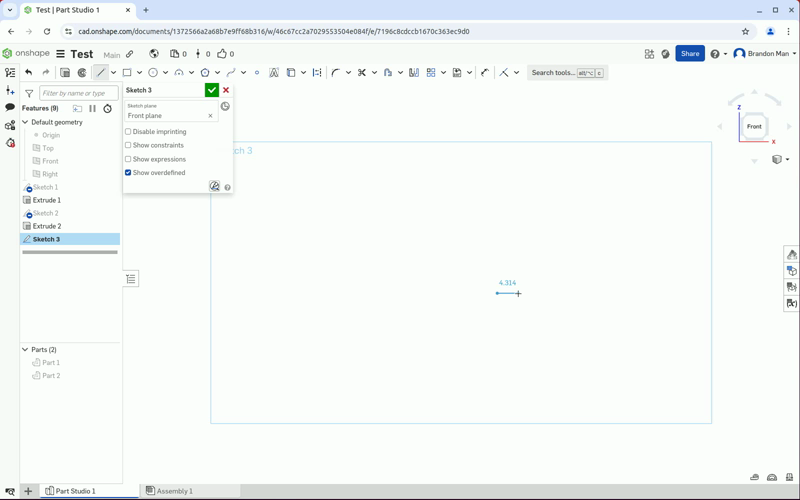
key_up(shift)
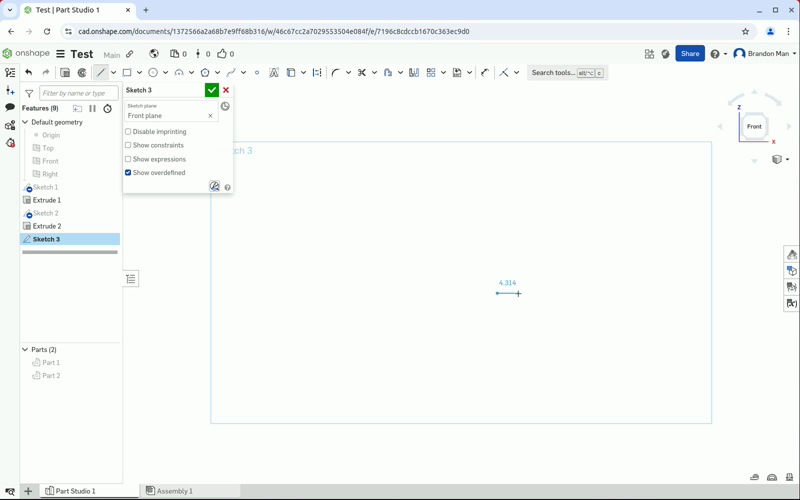
key_down(shift)
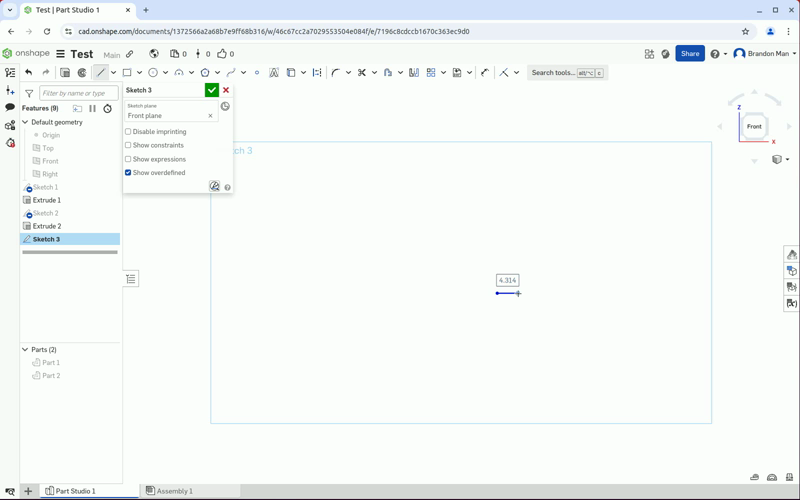
mouse_move(548, 293)
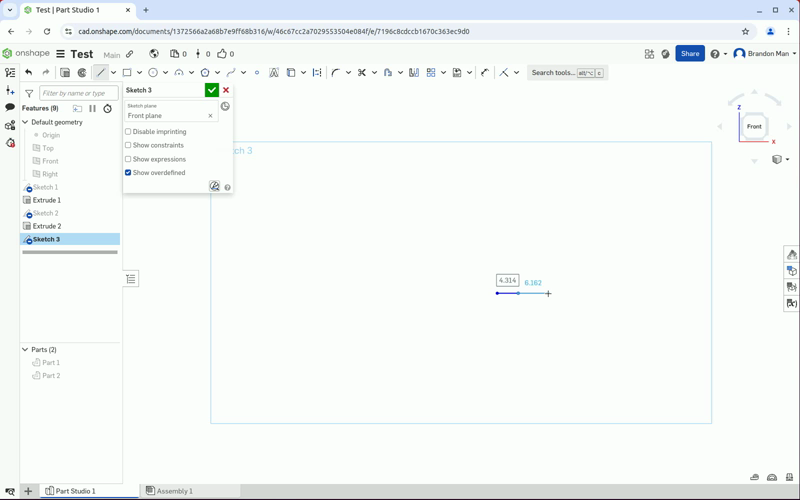
mouse_move(518, 272)
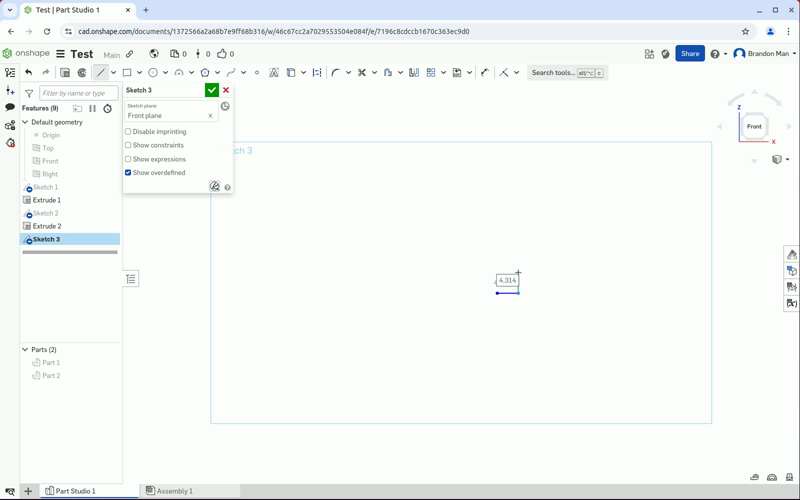
click(518, 272)
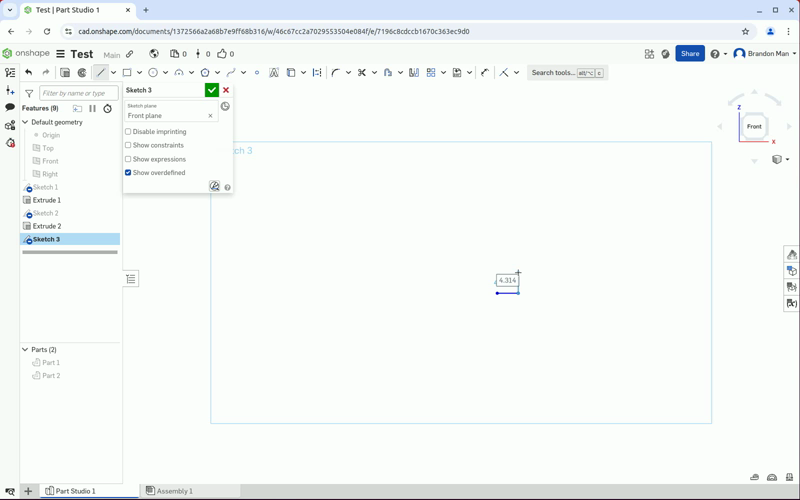
key_up(shift)
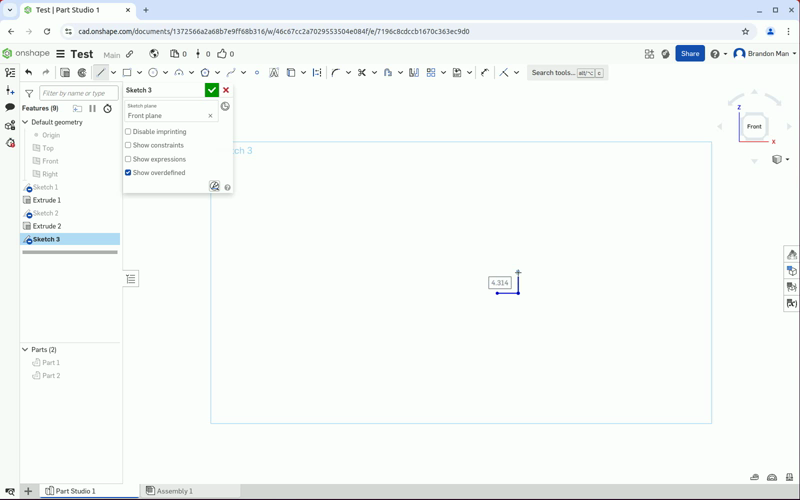
key_down(shift)
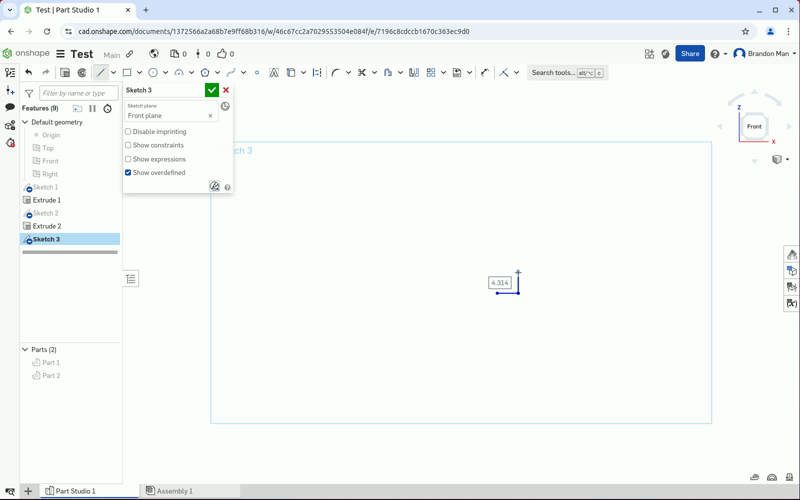
mouse_move(548, 272)
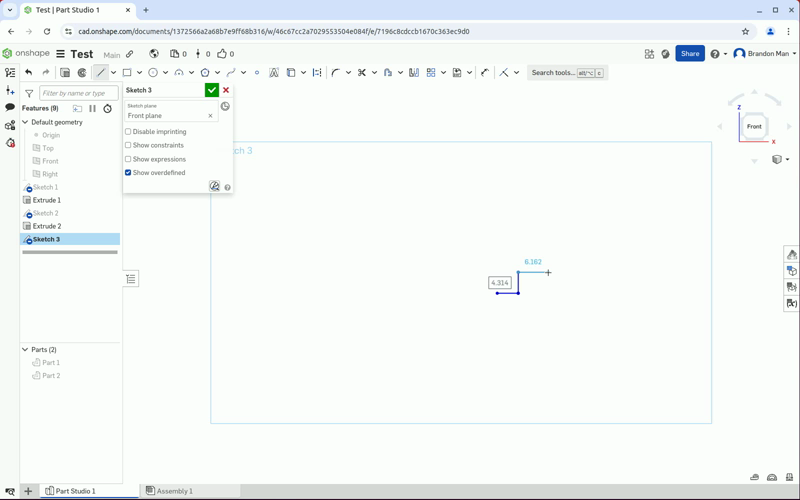
mouse_move(497, 272)
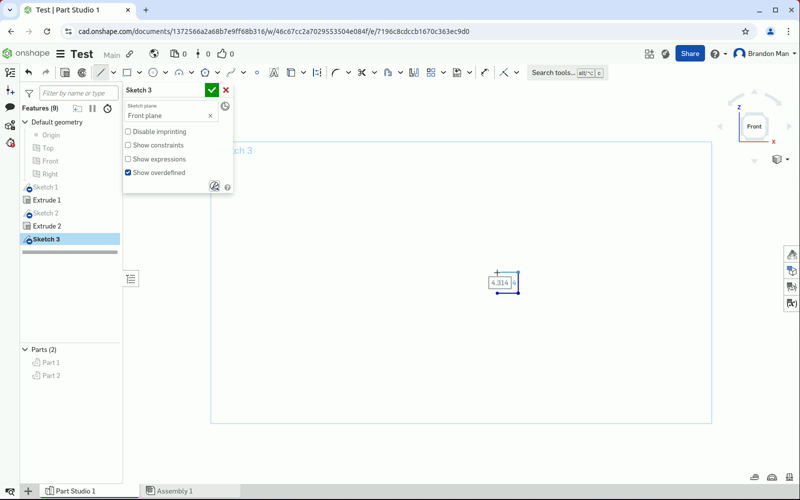
click(497, 272)
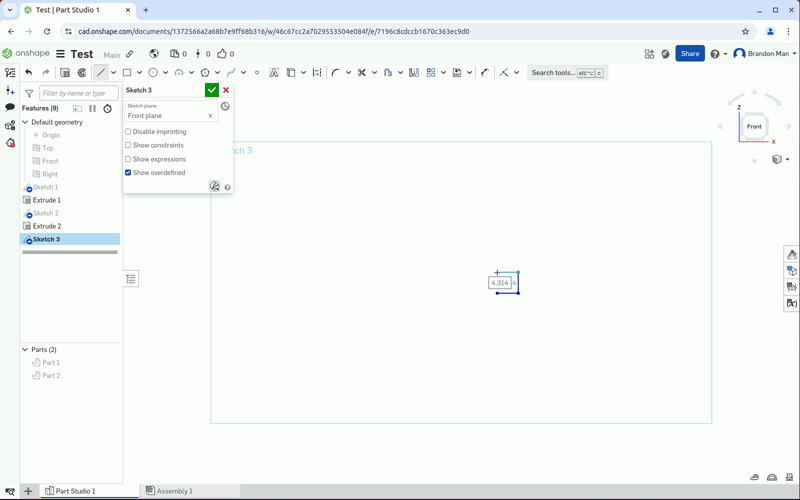
key_up(shift)
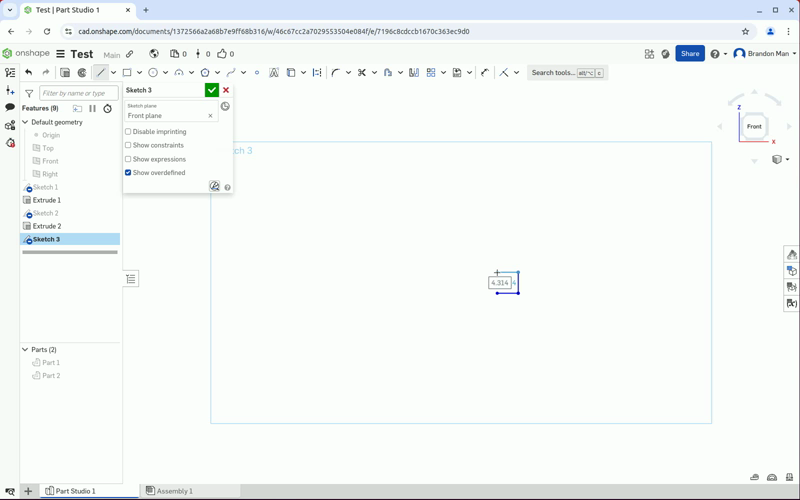
mouse_move(527, 272)
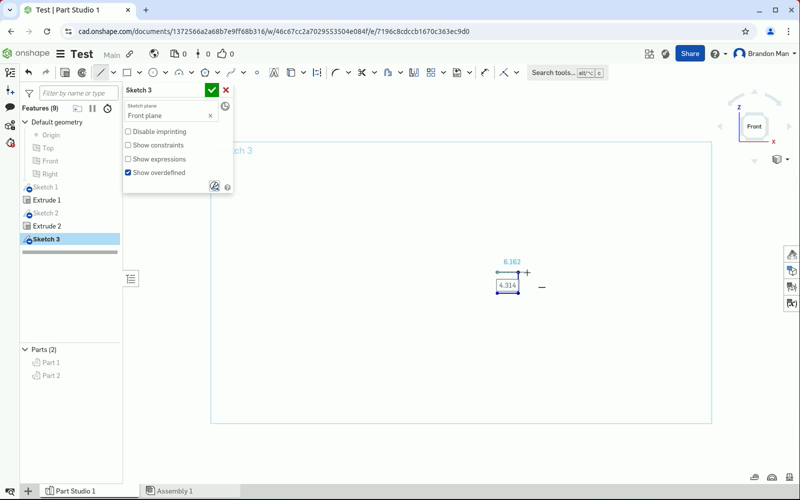
key_down(shift)
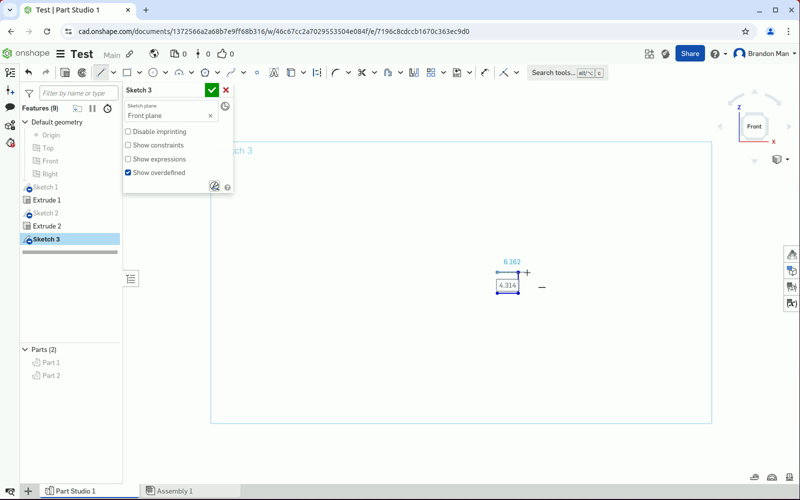
mouse_move(497, 293)
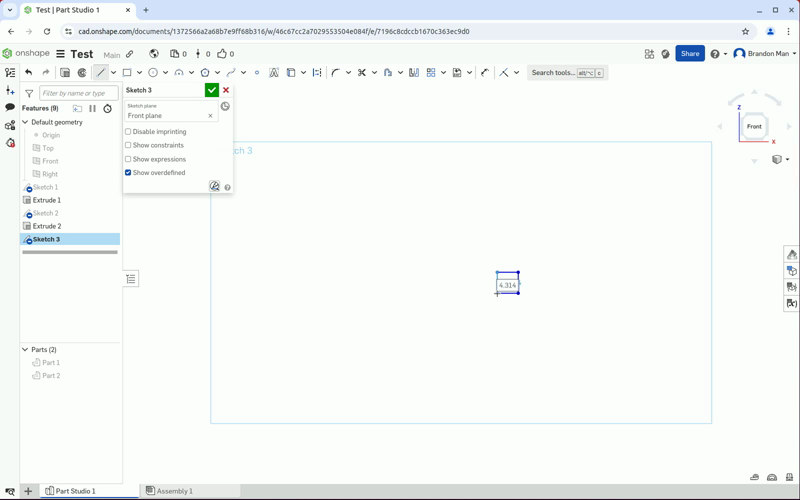
key_up(shift)
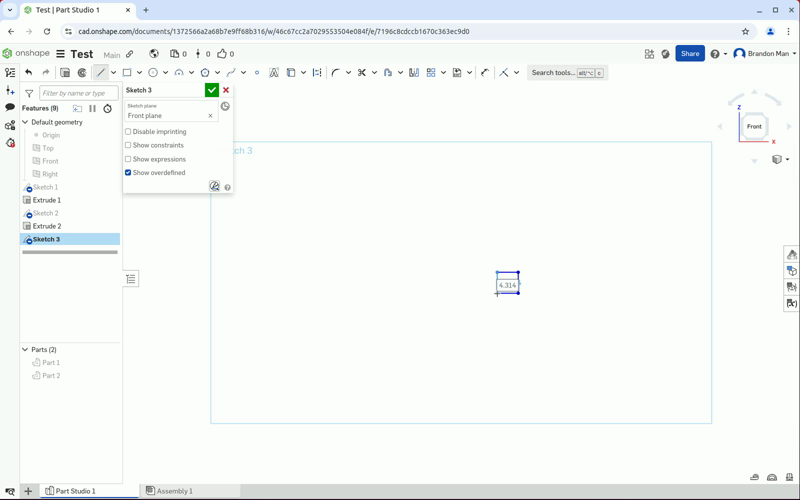
click(497, 293)
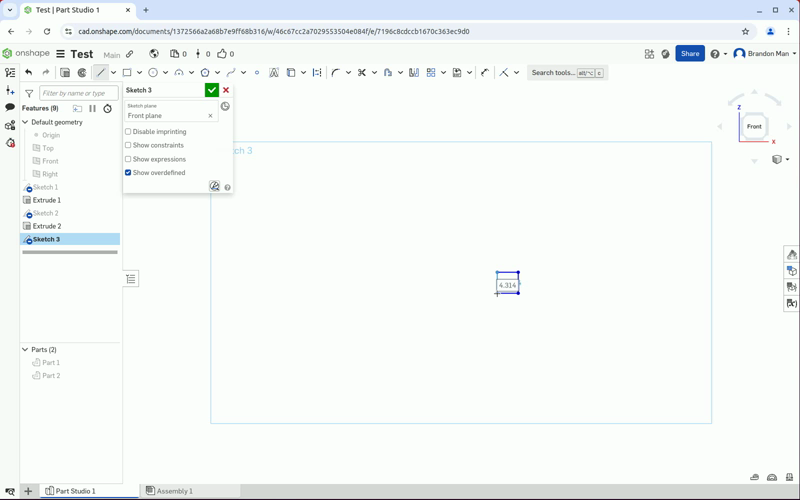
key(esc)
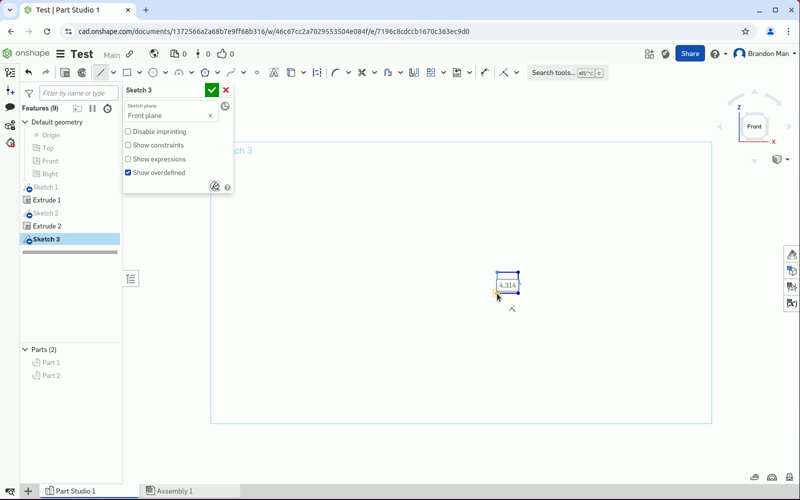
key(c)
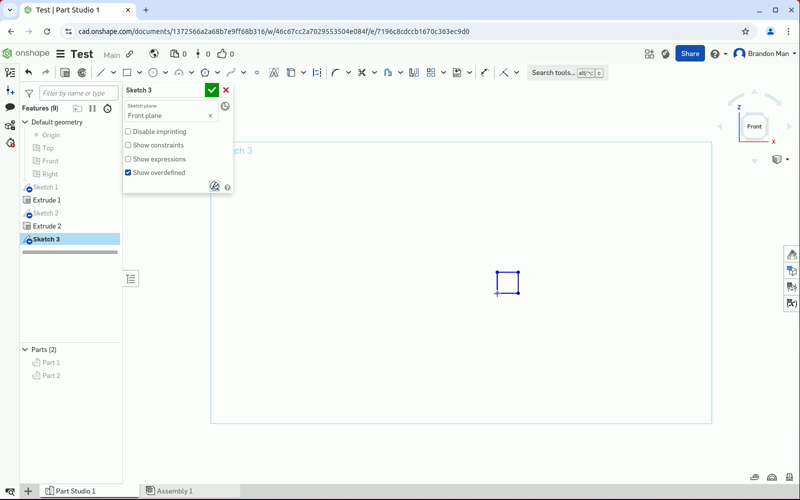
key_down(shift)
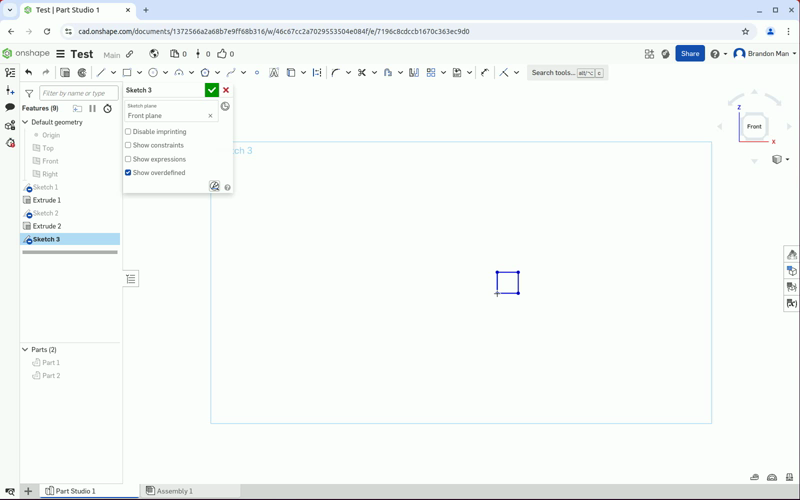
mouse_move(507, 282)
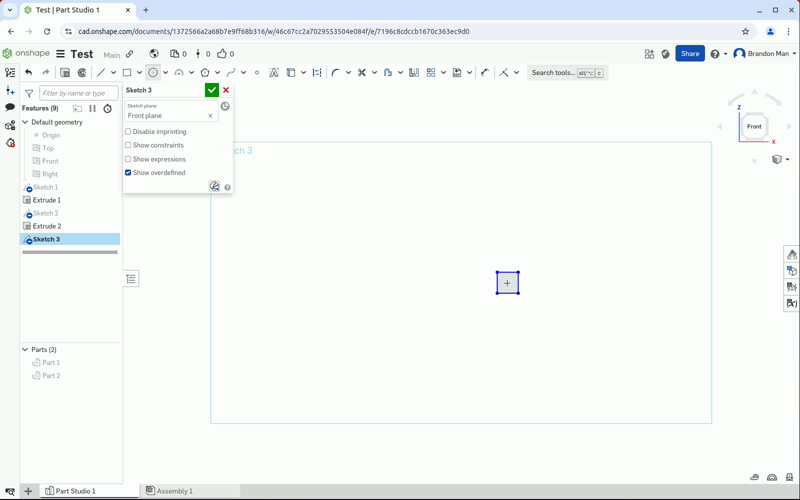
click(507, 282)
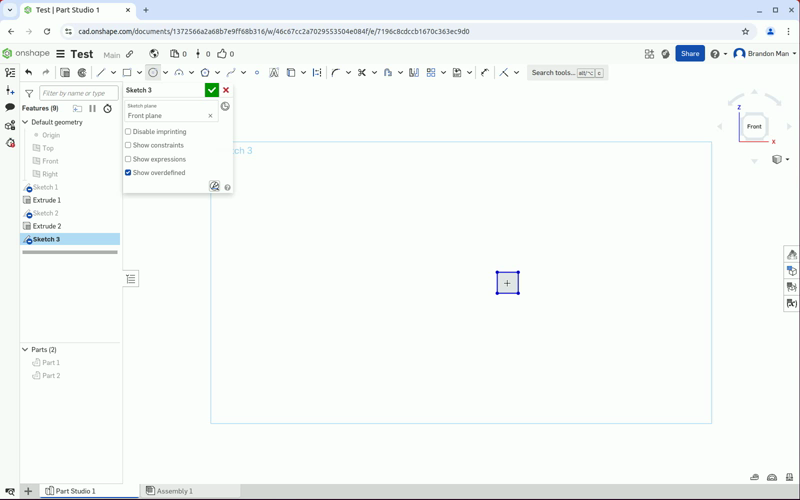
key_up(shift)
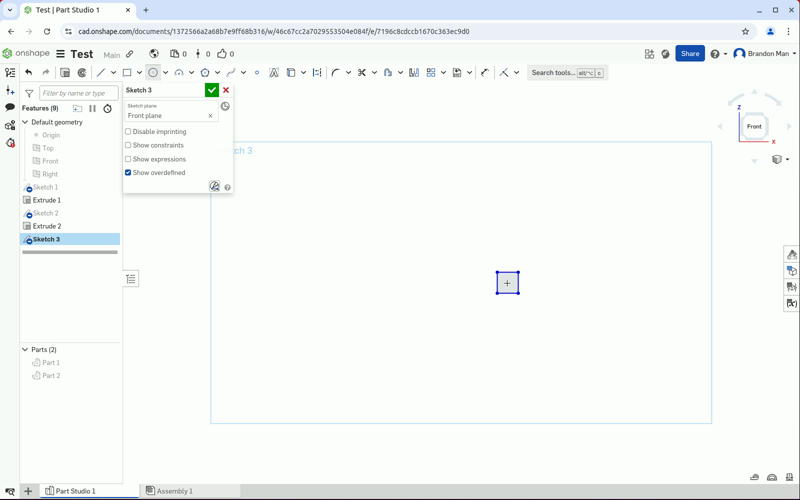
mouse_move(512, 282)
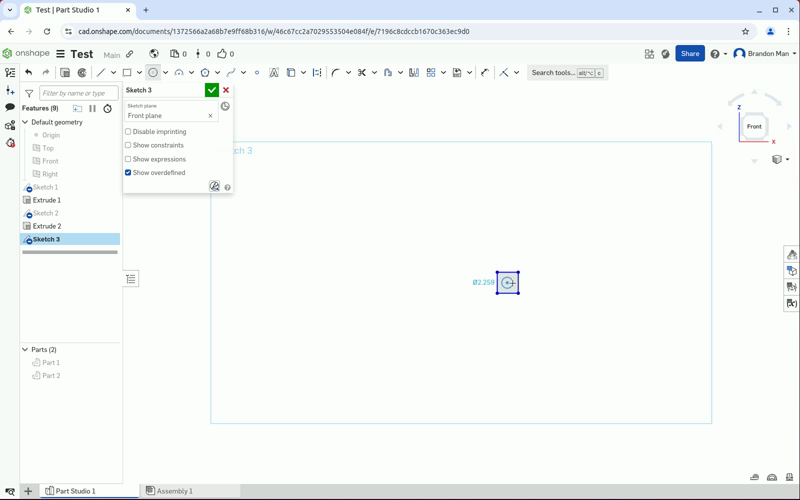
click(512, 282)
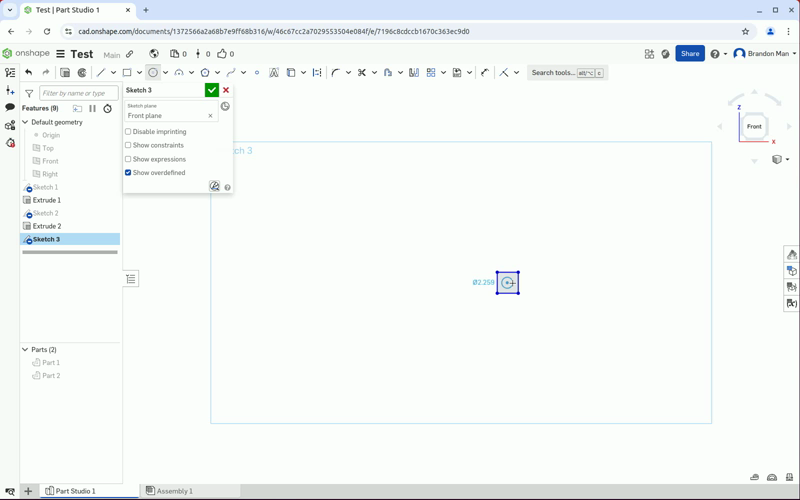
key(esc)
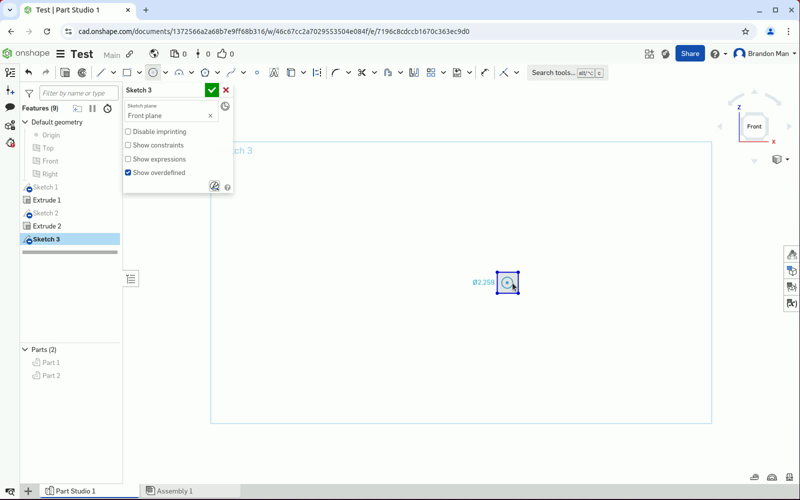
mouse_move(507, 273)
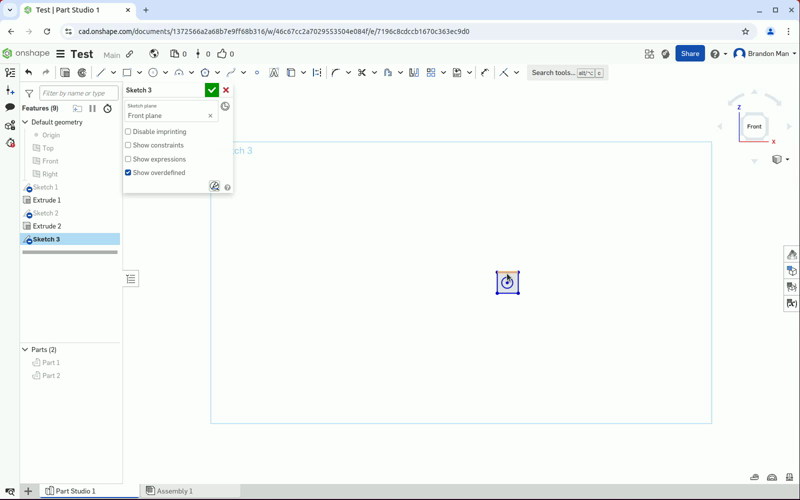
scroll(6)
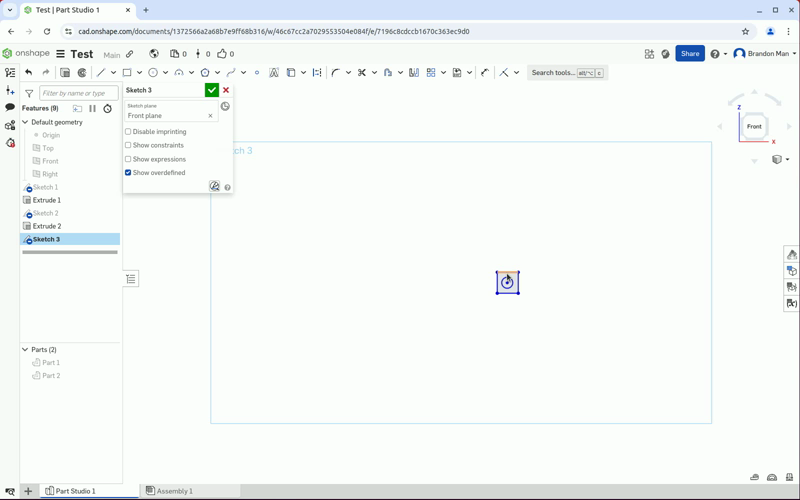
scroll(6)
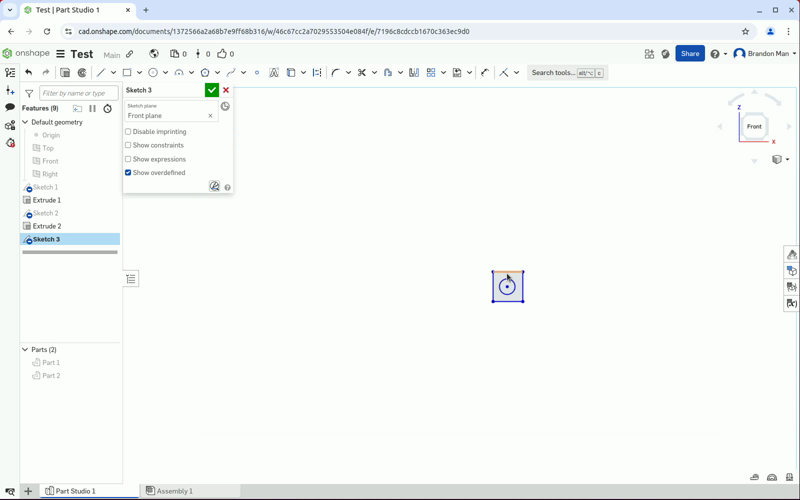
scroll(6)
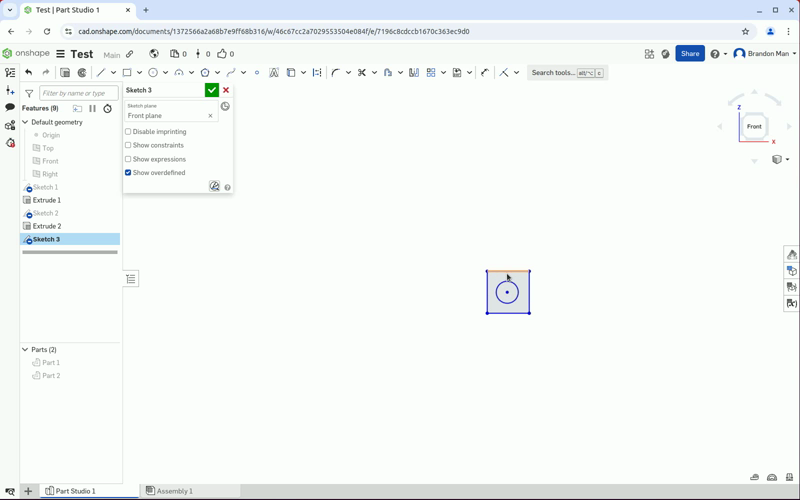
scroll(6)
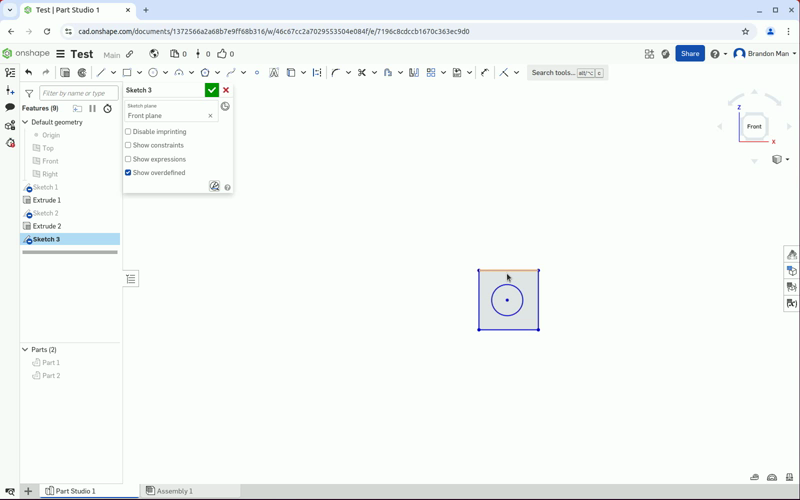
scroll(6)
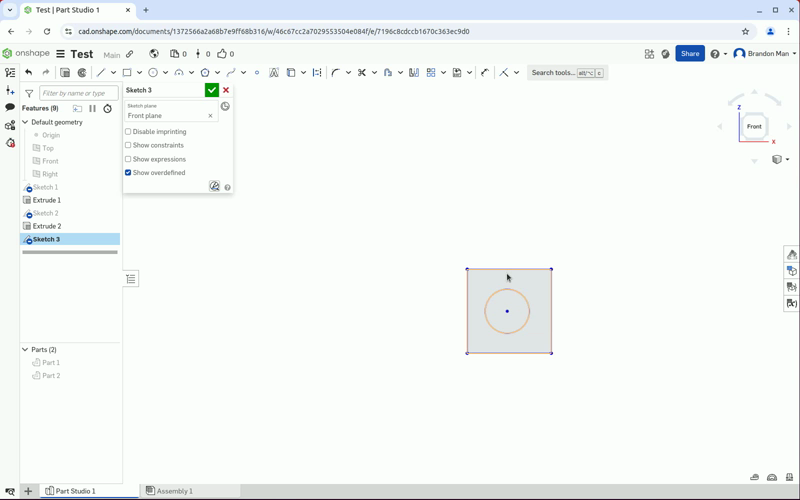
scroll(6)
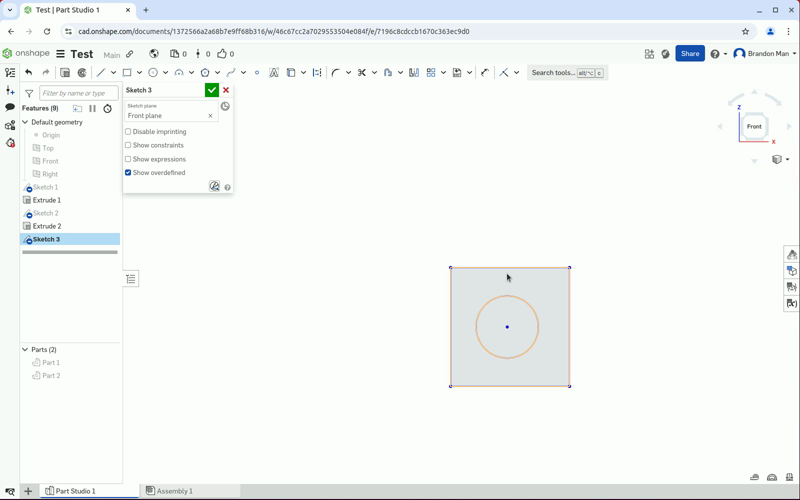
scroll(6)
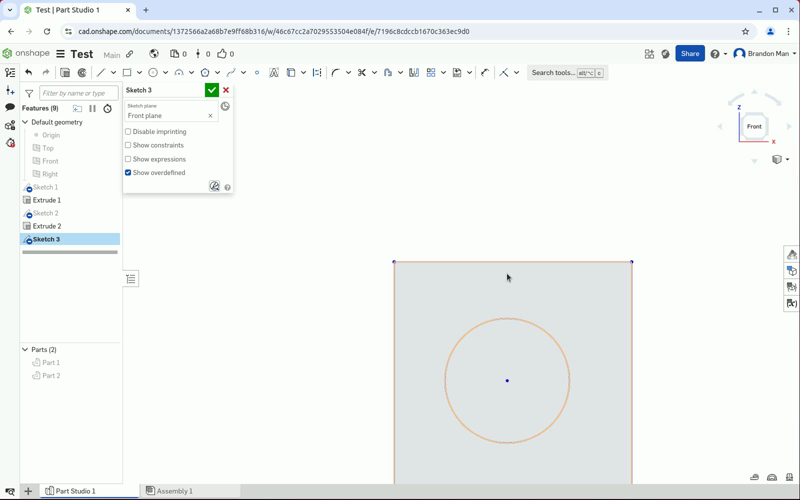
click(507, 273)
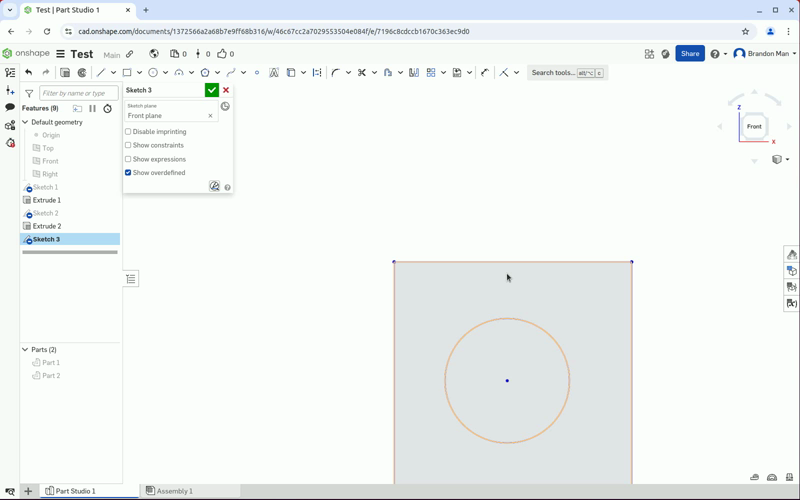
scroll(-6)
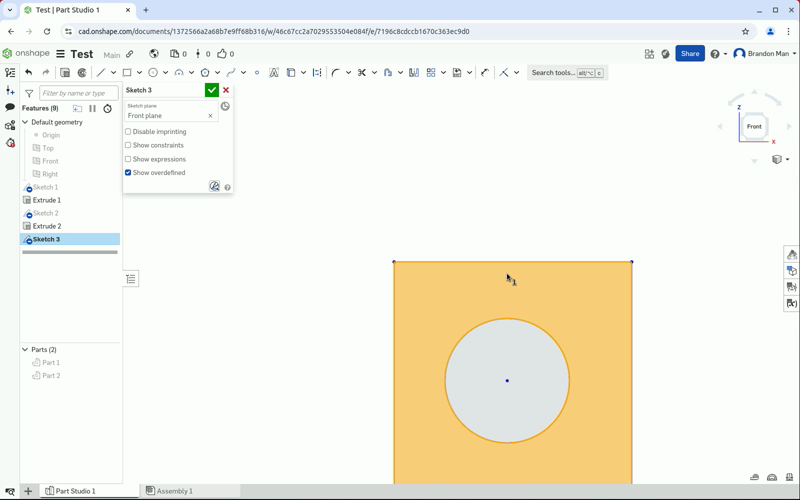
scroll(-6)
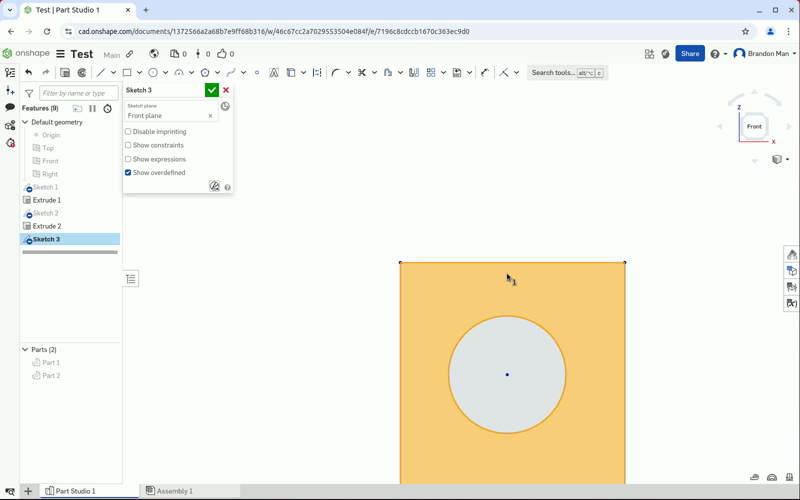
scroll(-6)
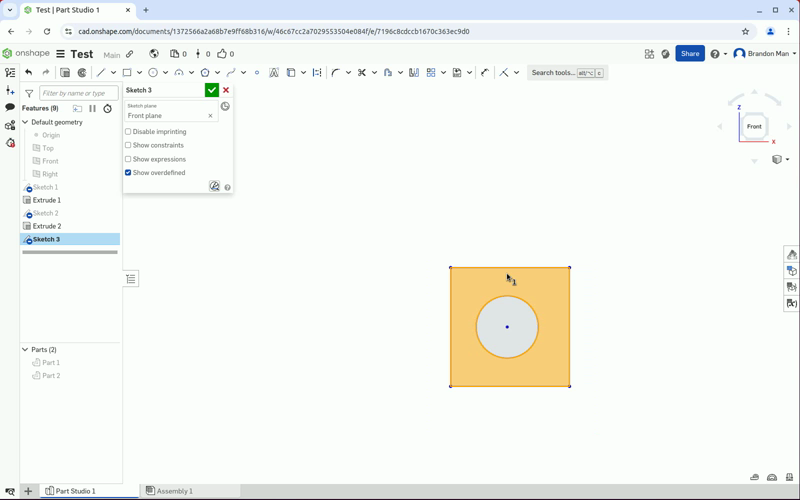
scroll(-6)
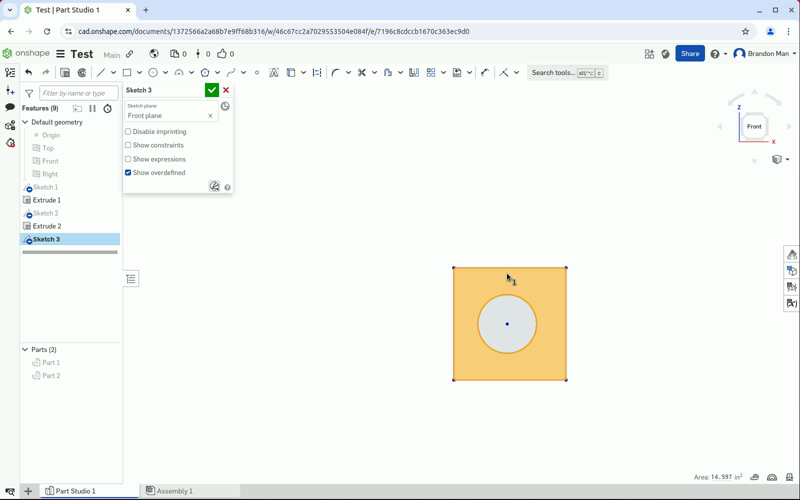
scroll(-6)
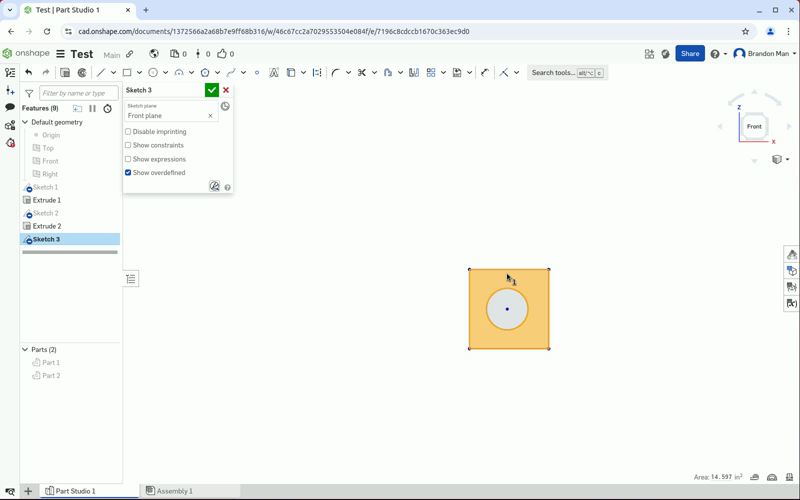
scroll(-6)
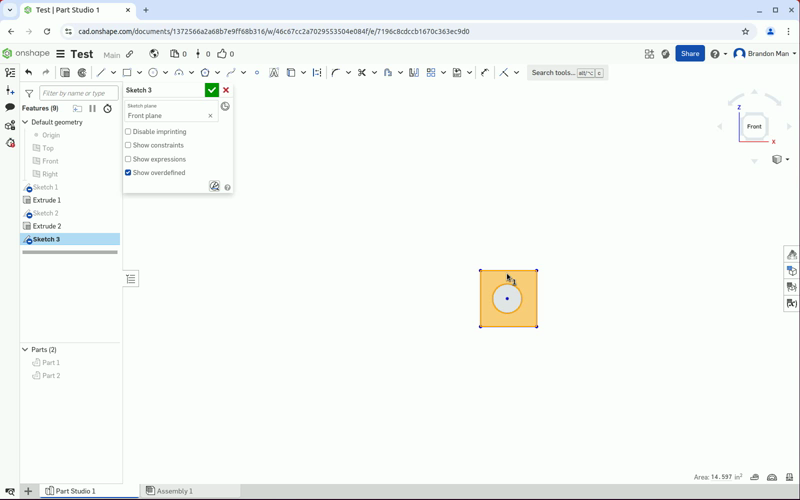
scroll(-6)
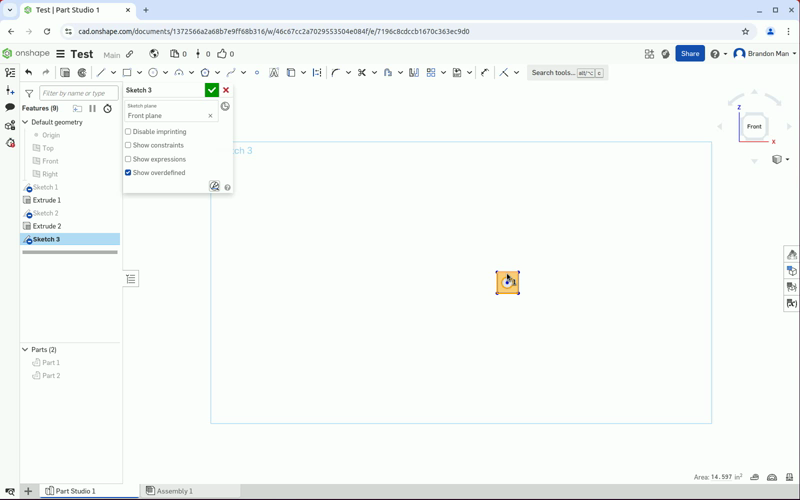
mouse_move(73, 352)
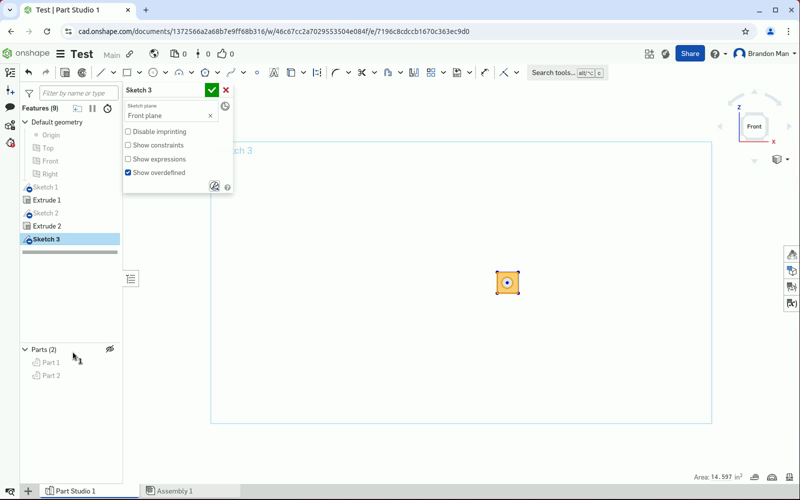
key(shift+y)
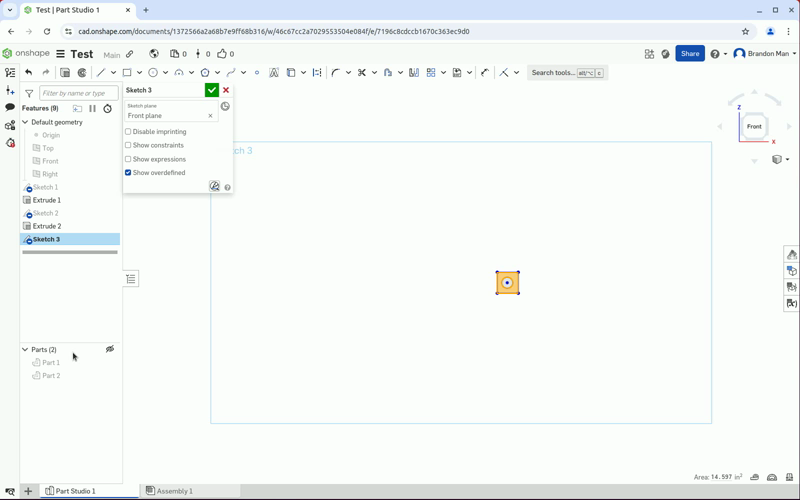
key(shift+e)
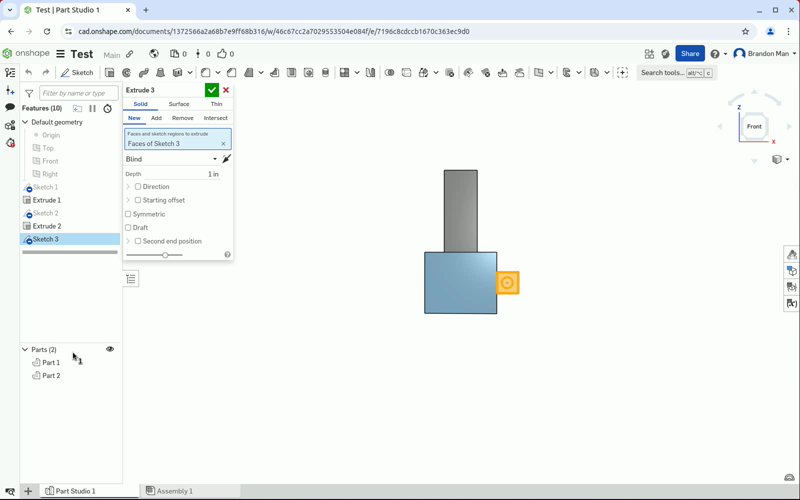
mouse_move(143, 106)
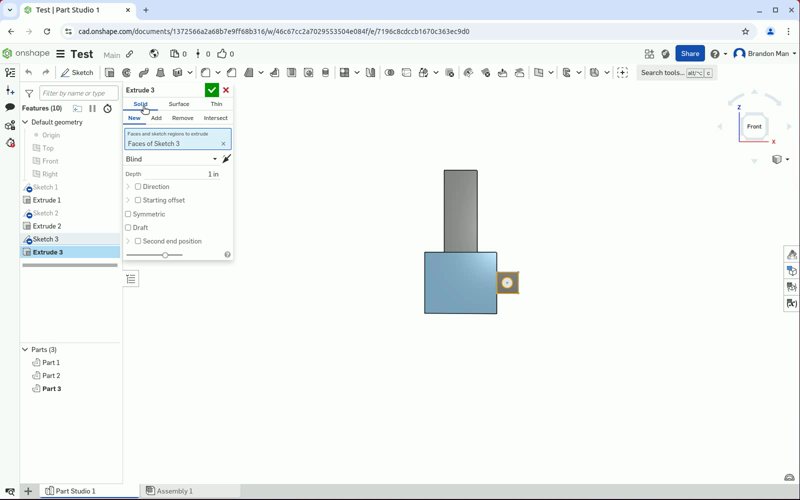
click(143, 106)
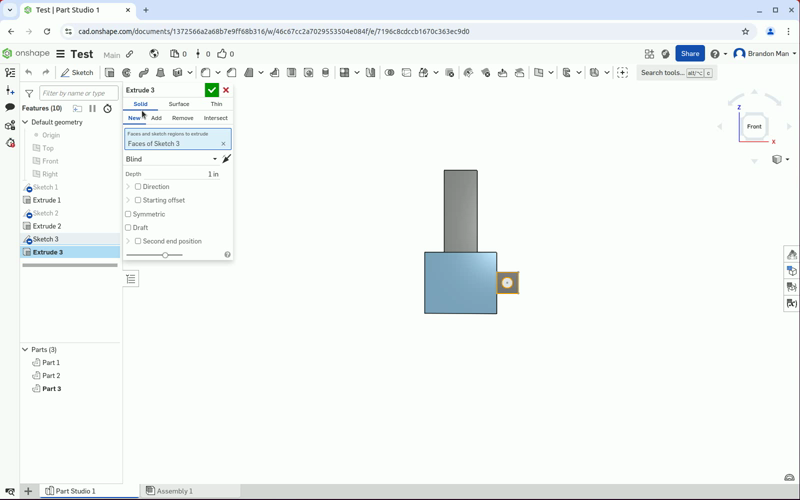
mouse_move(137, 120)
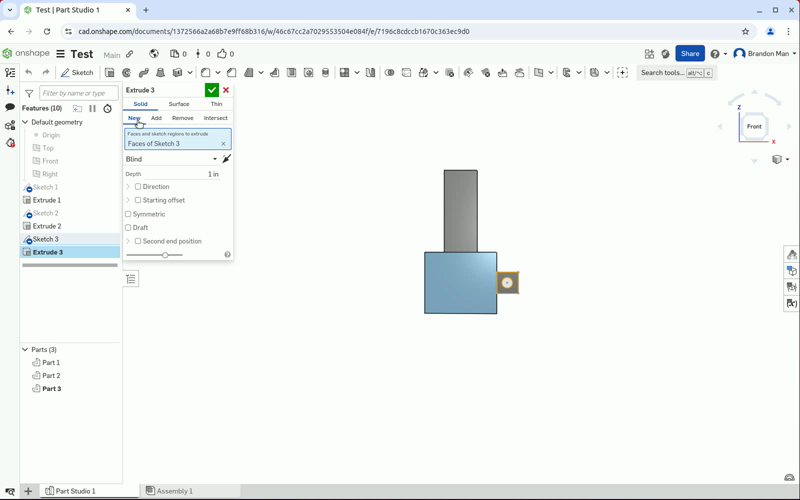
click(137, 120)
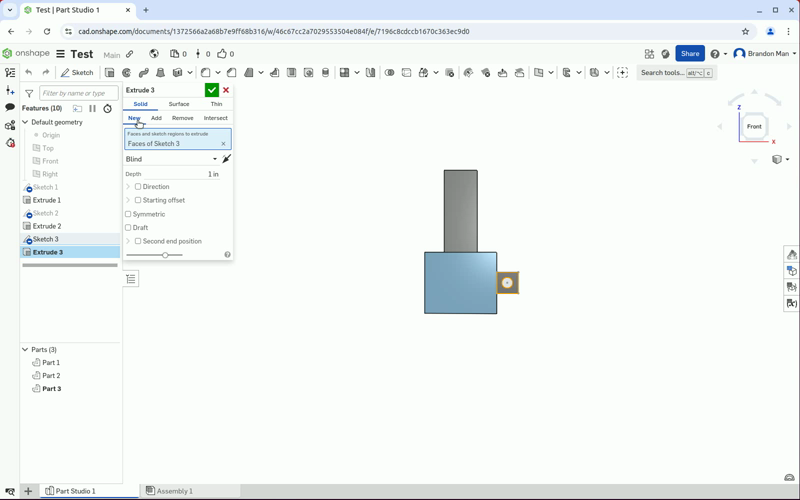
key(tab, 4)
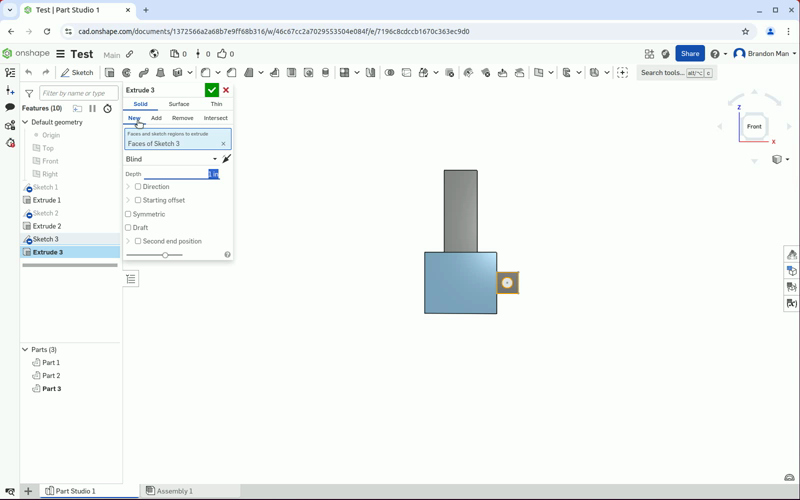
text(3.611)
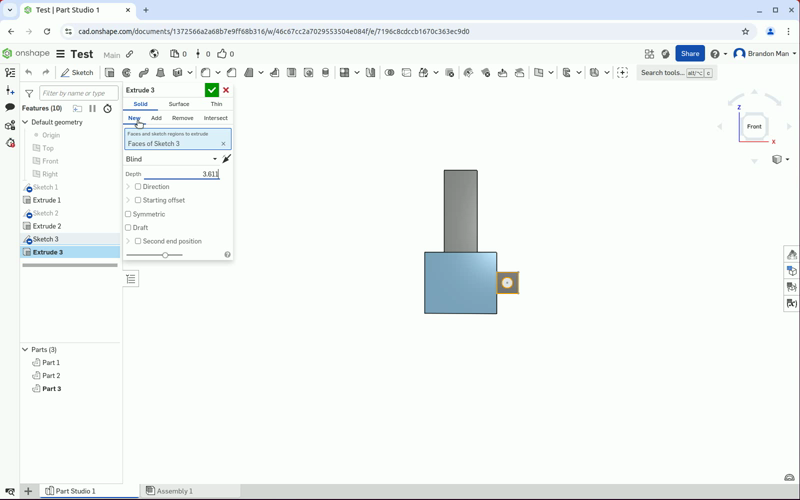
key(enter)
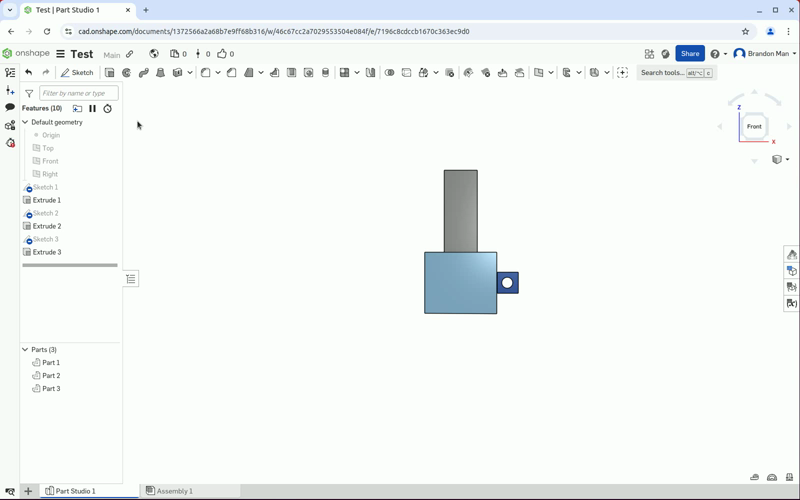
key(shift+h)
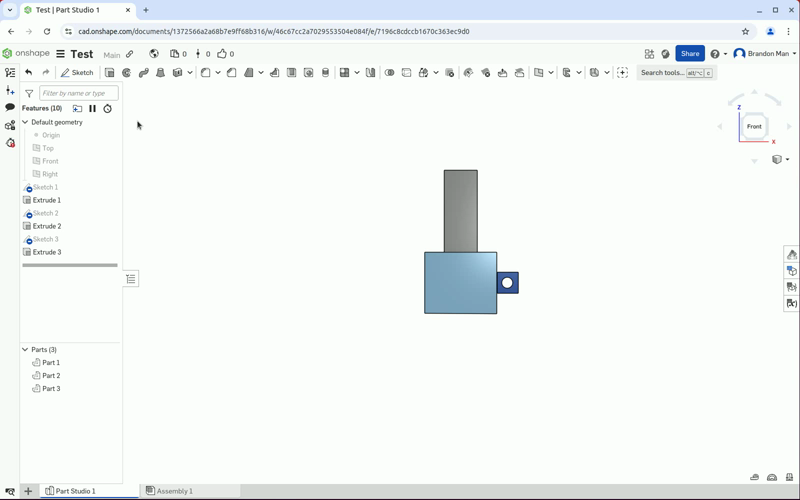
key(shift+h)
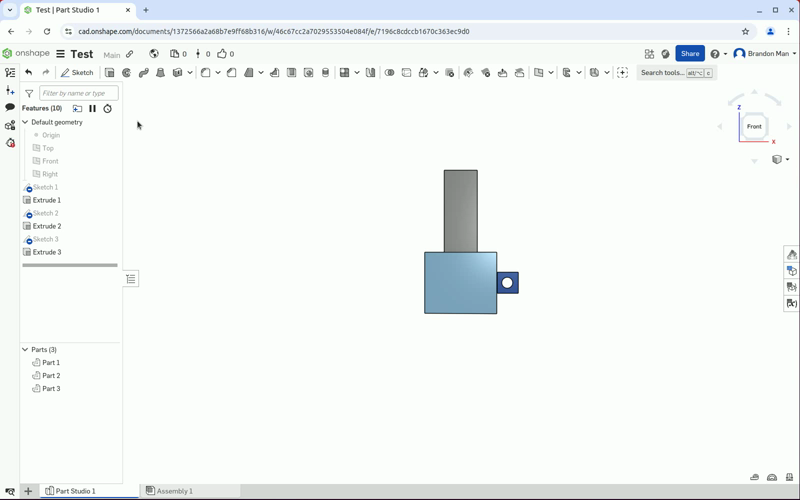
mouse_move(73, 189)
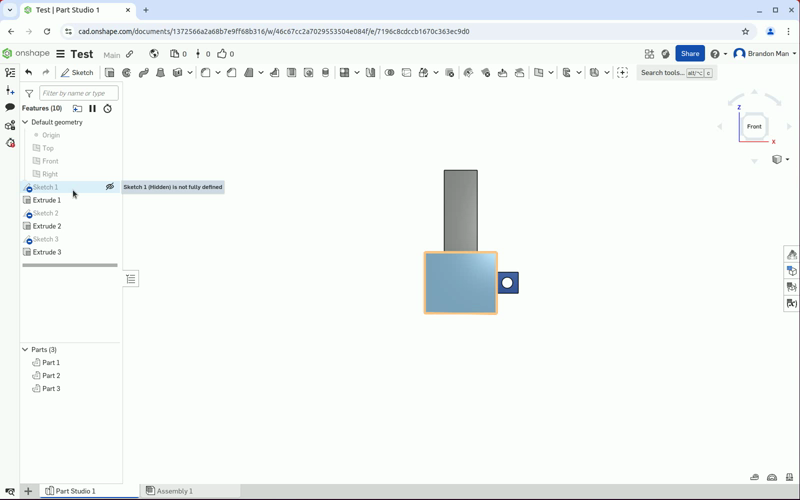
click(73, 189)
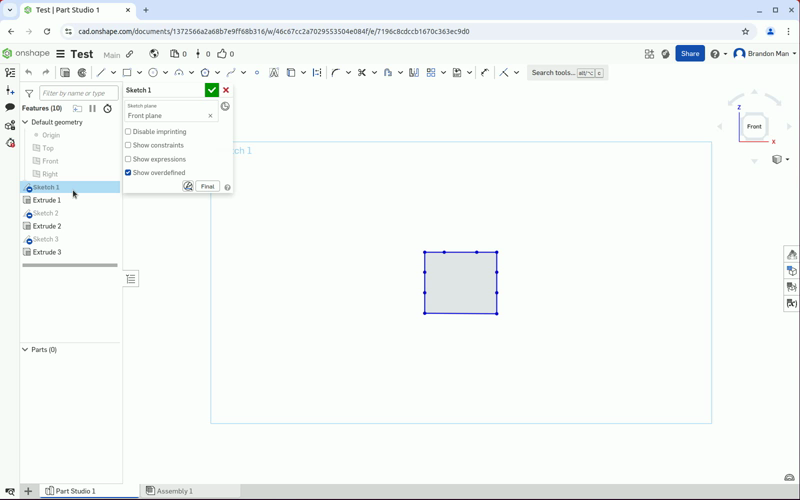
mouse_move(229, 92)
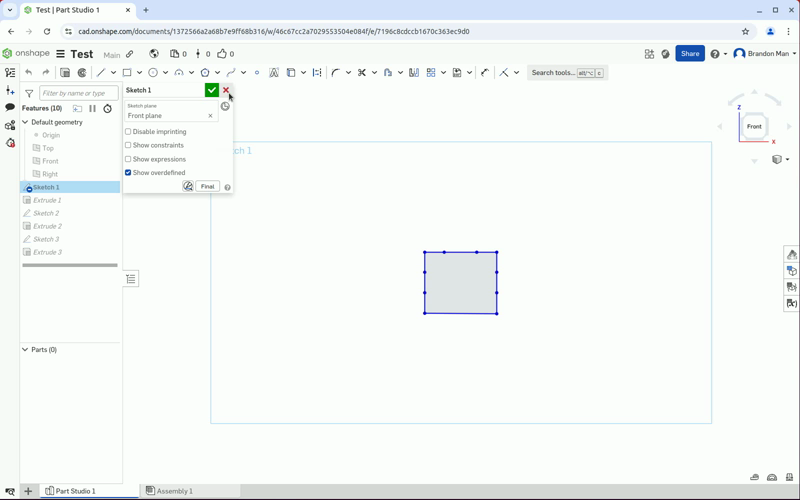
click(229, 92)
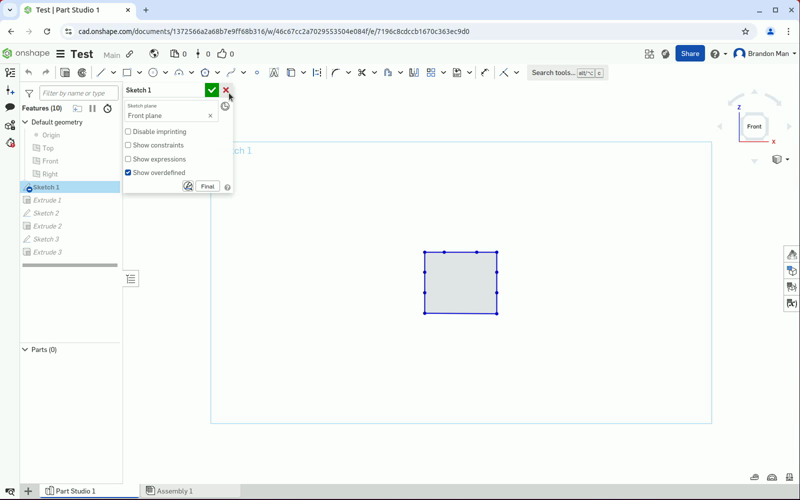
key(shift+s)
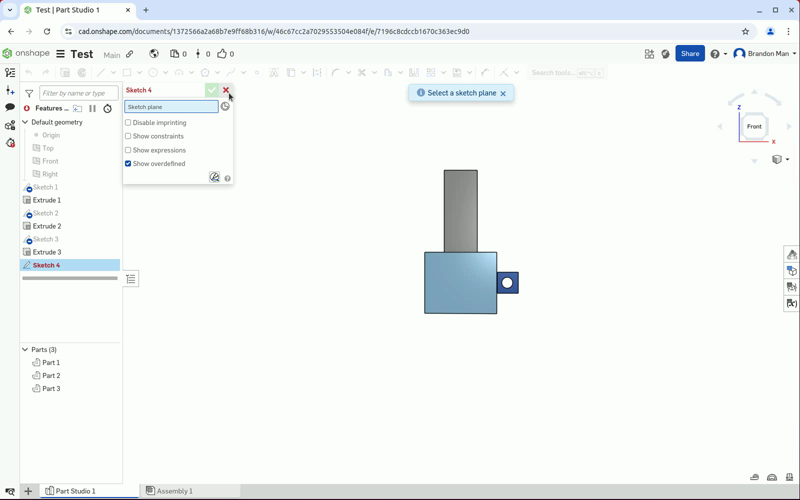
mouse_move(73, 163)
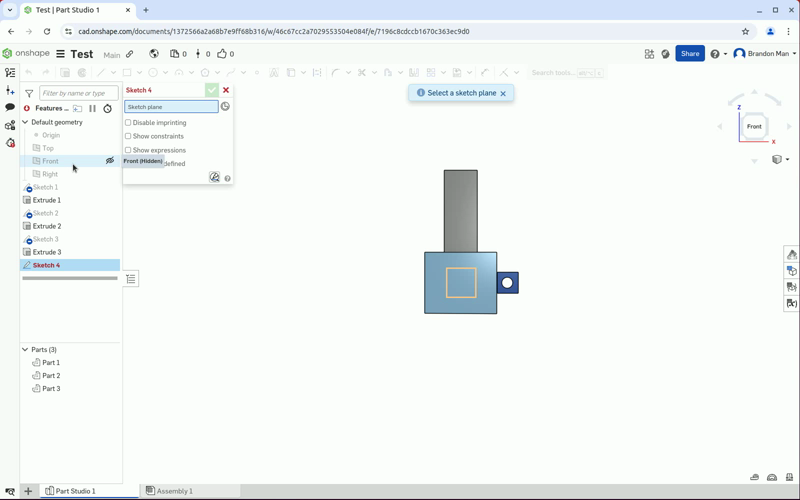
click(73, 163)
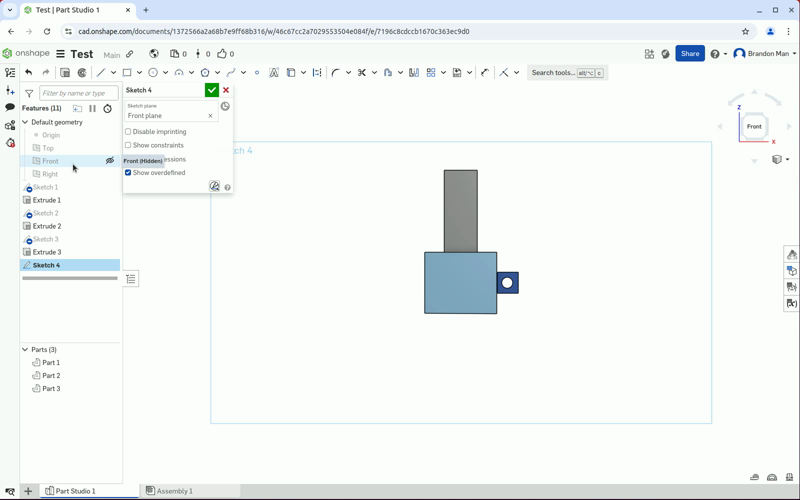
mouse_move(73, 352)
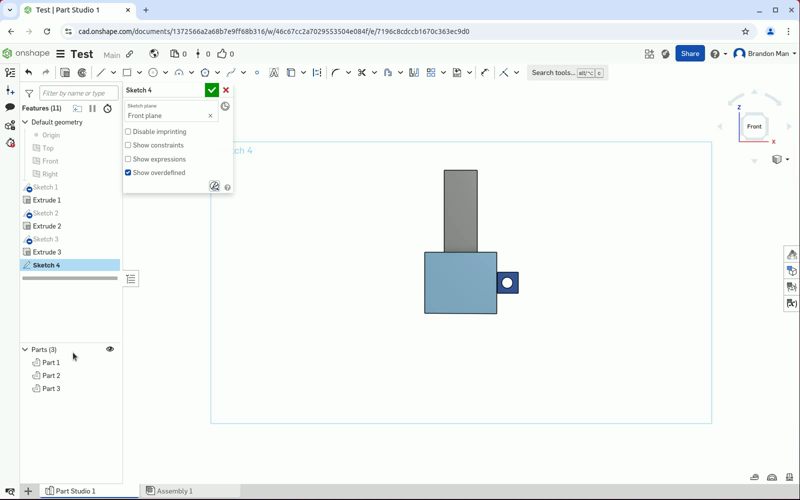
key(y)
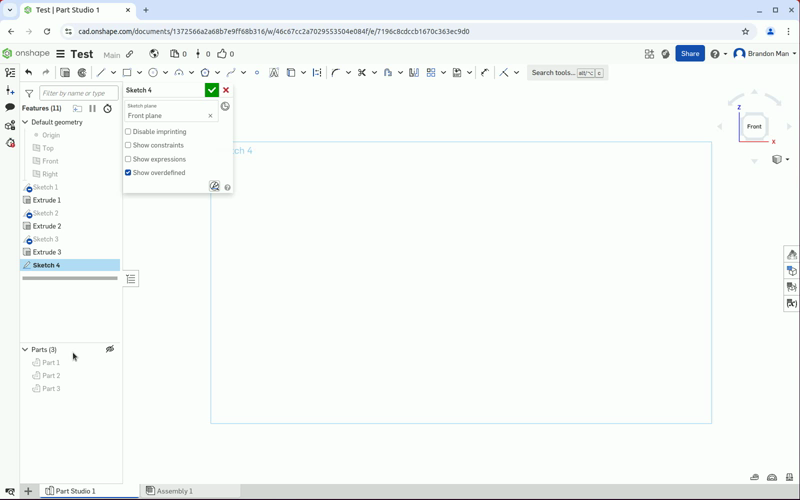
key(l)
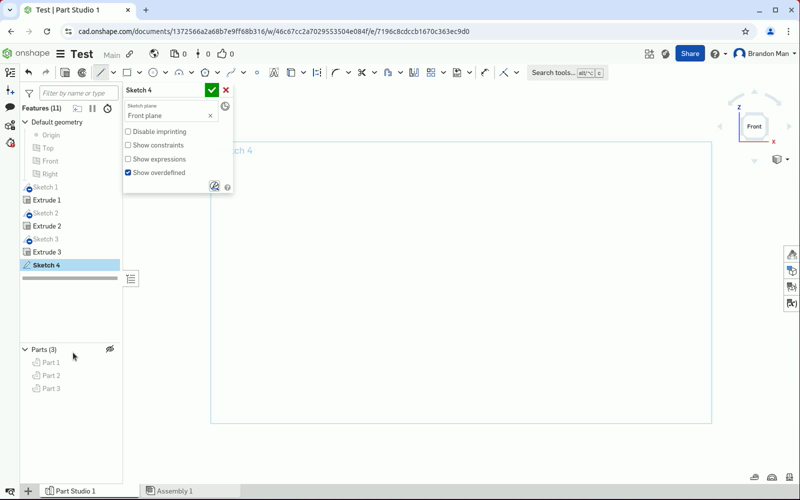
key_down(shift)
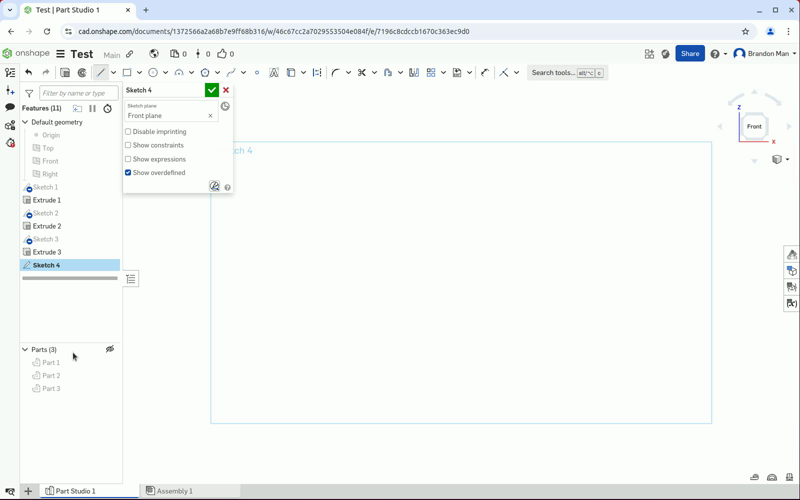
mouse_move(404, 293)
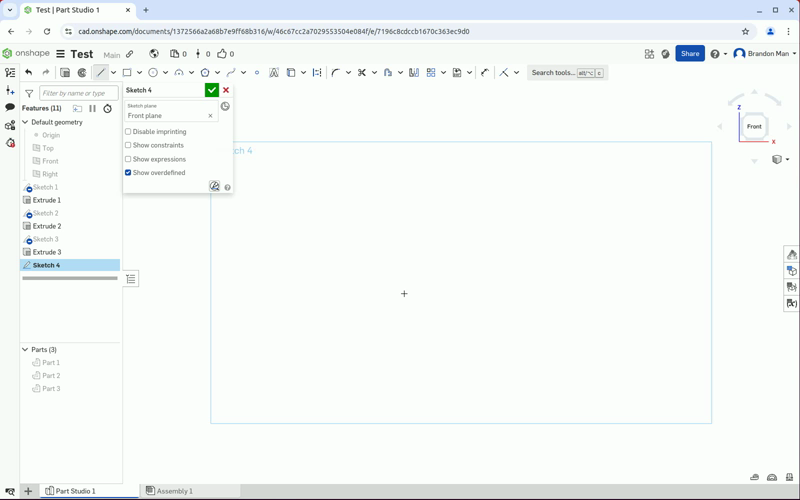
click(404, 293)
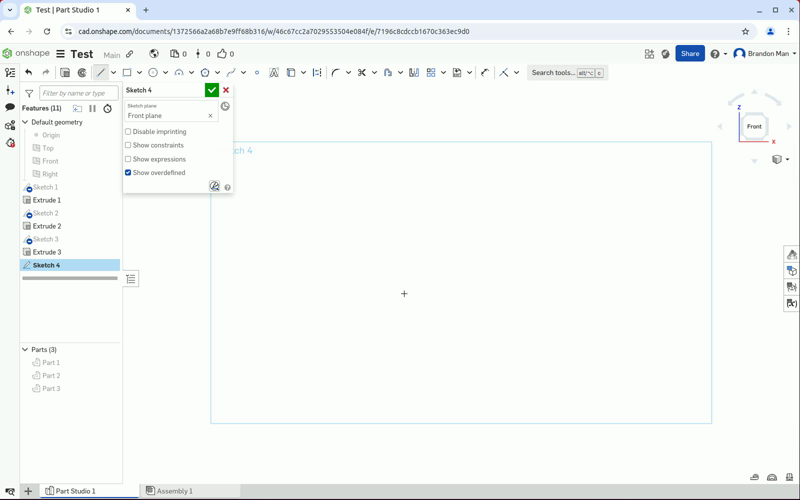
key_up(shift)
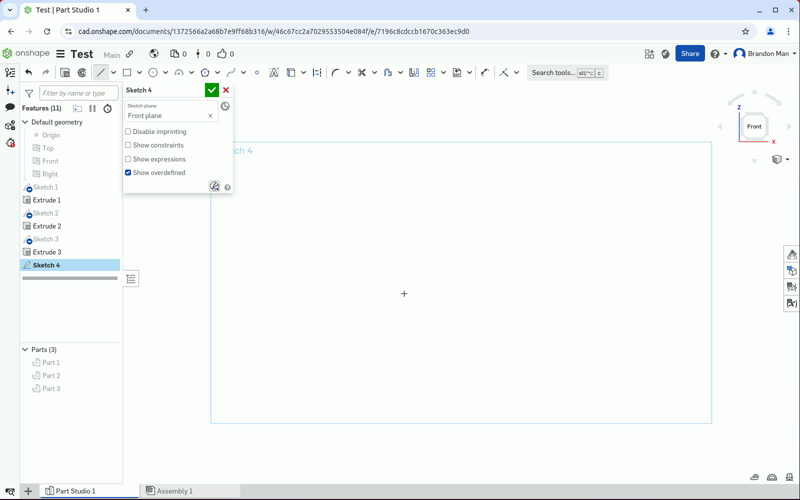
key_down(shift)
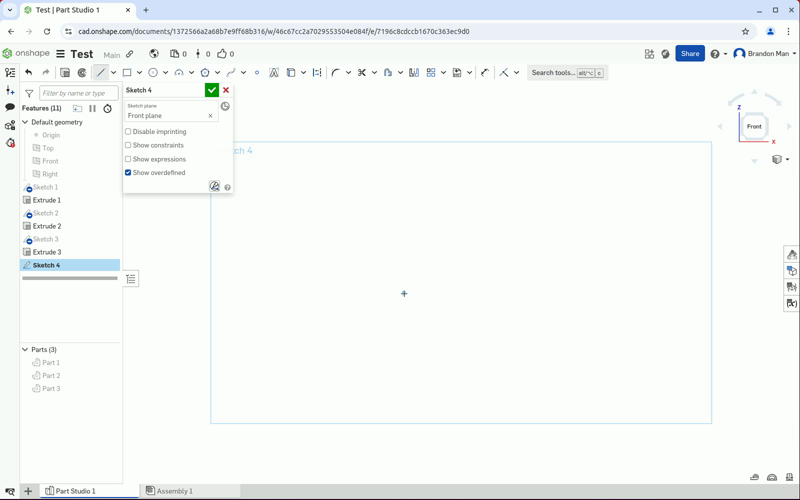
mouse_move(434, 293)
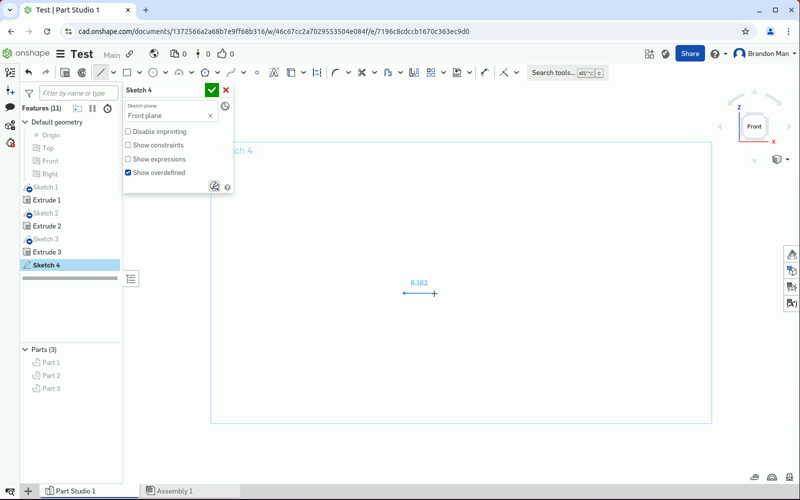
mouse_move(425, 293)
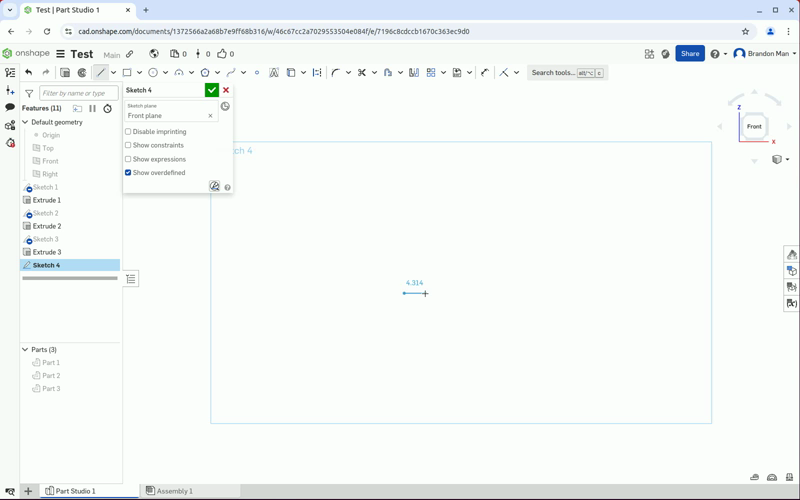
click(425, 293)
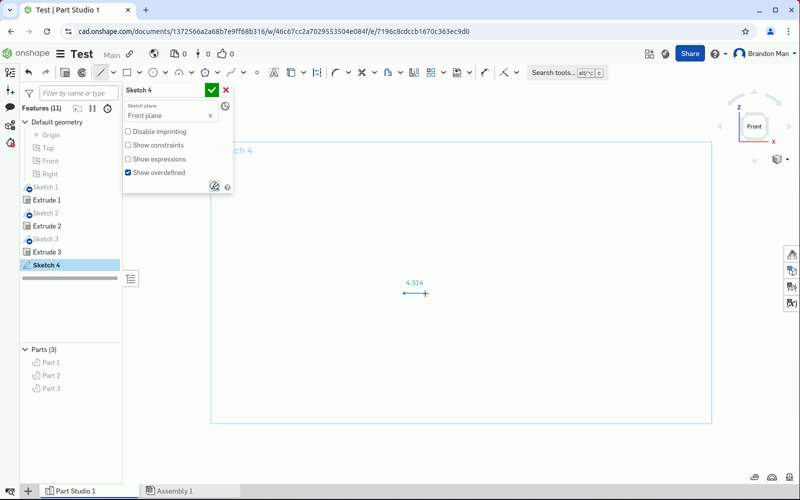
key_up(shift)
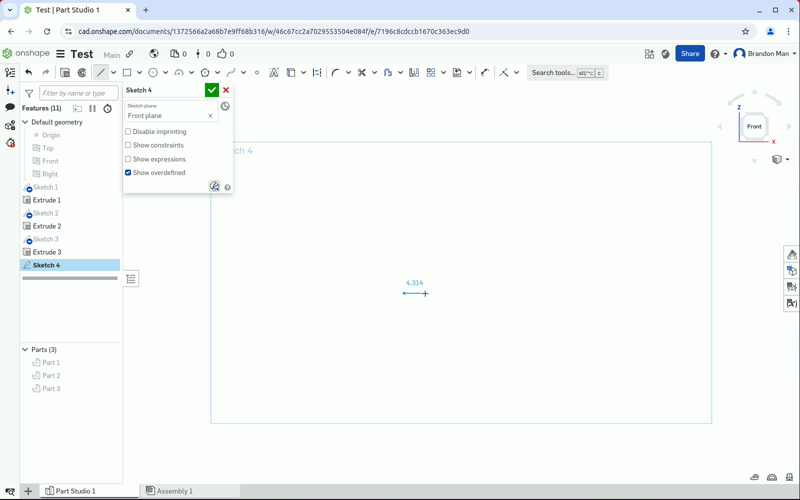
key_down(shift)
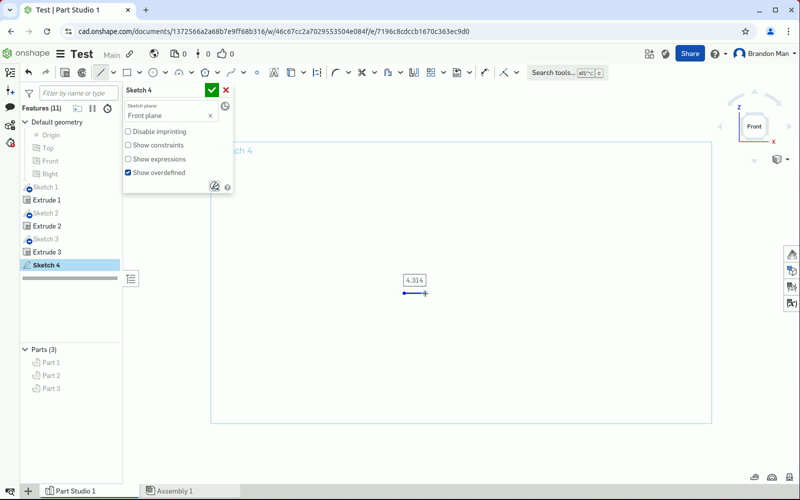
mouse_move(455, 293)
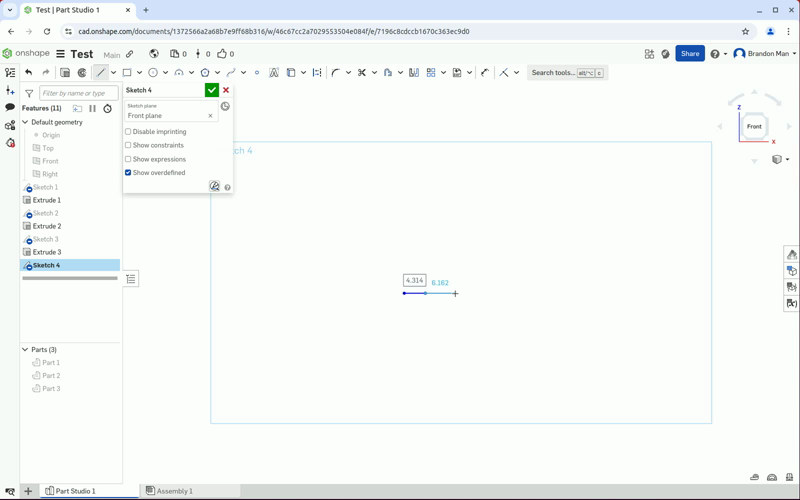
mouse_move(425, 272)
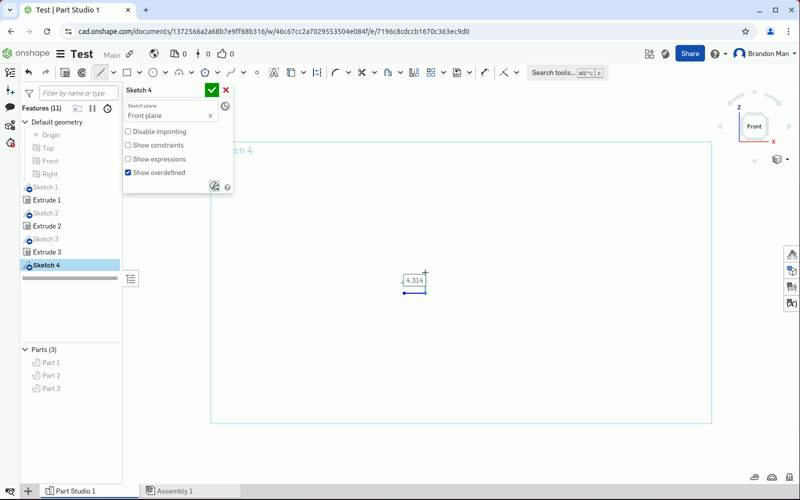
click(425, 272)
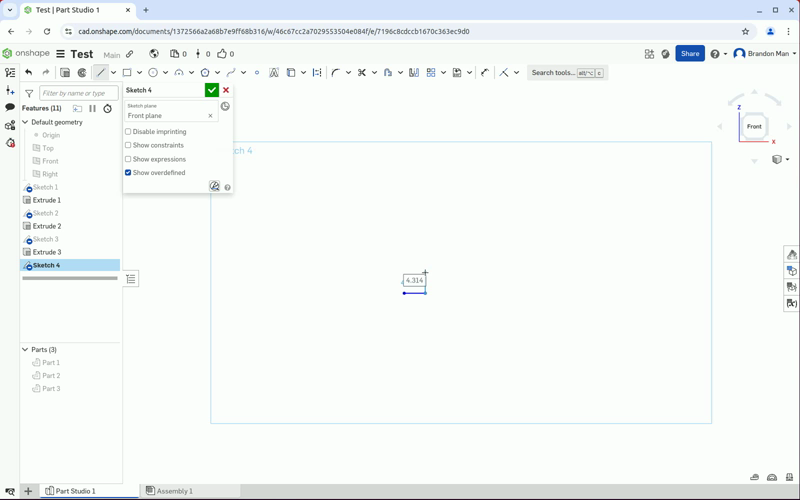
key_up(shift)
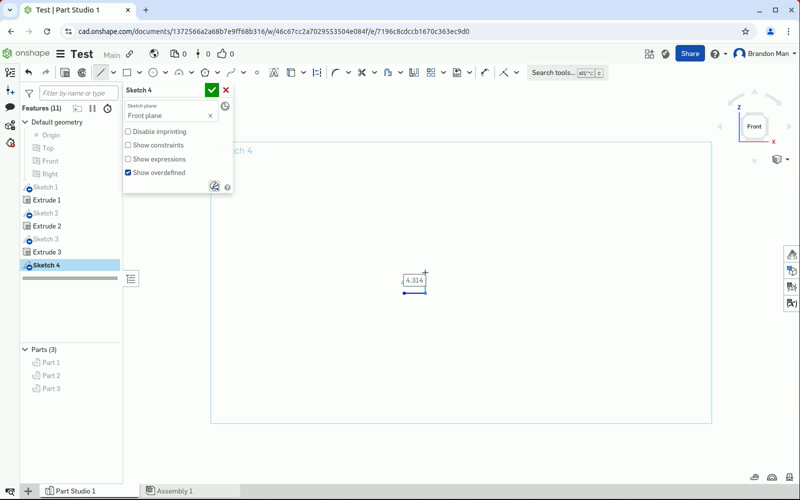
key_down(shift)
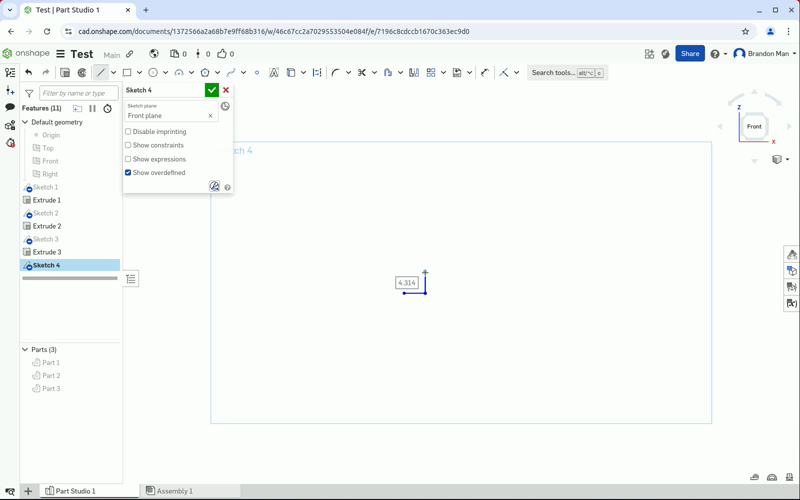
mouse_move(455, 272)
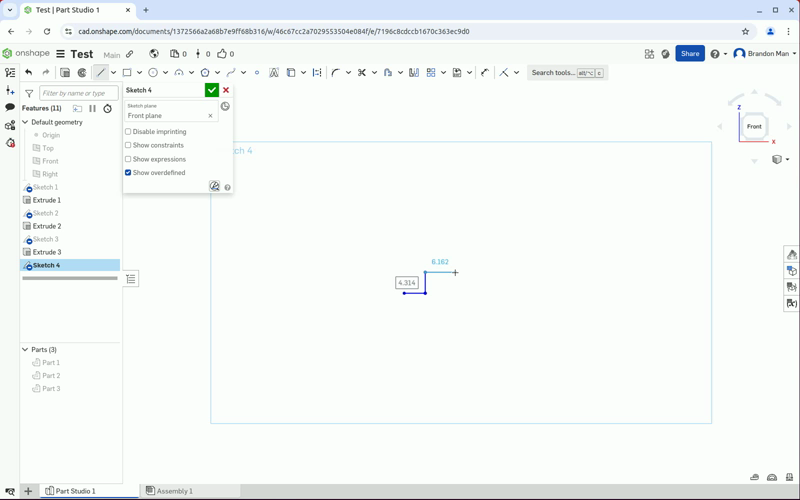
mouse_move(404, 272)
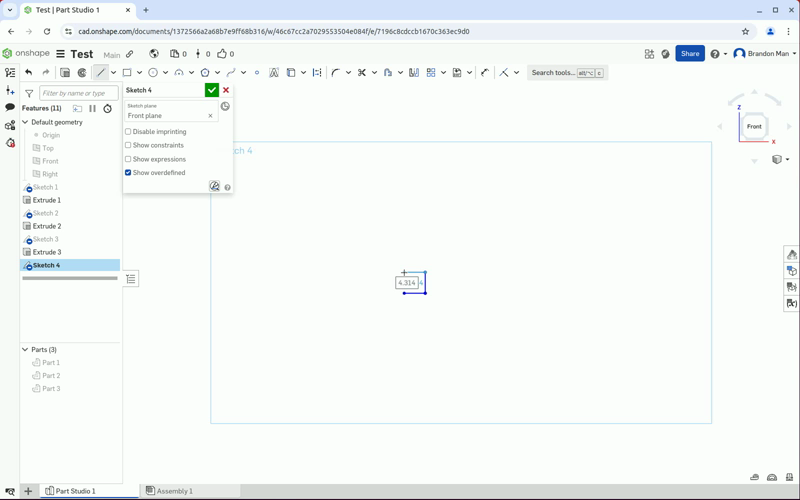
click(404, 272)
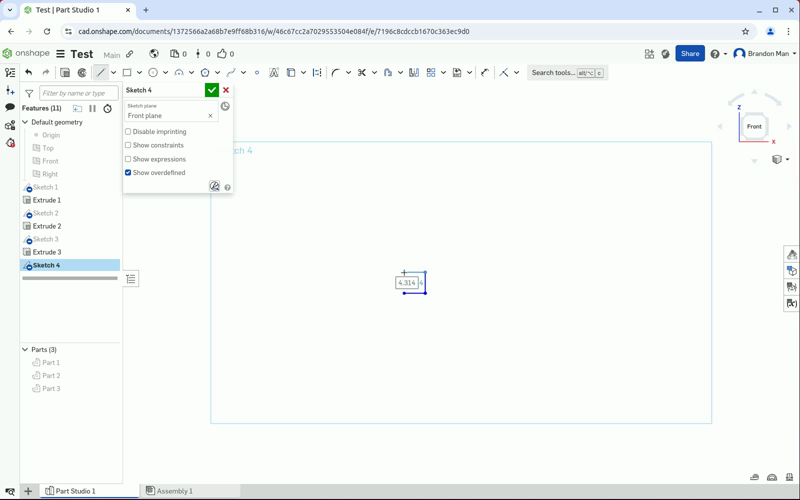
key_up(shift)
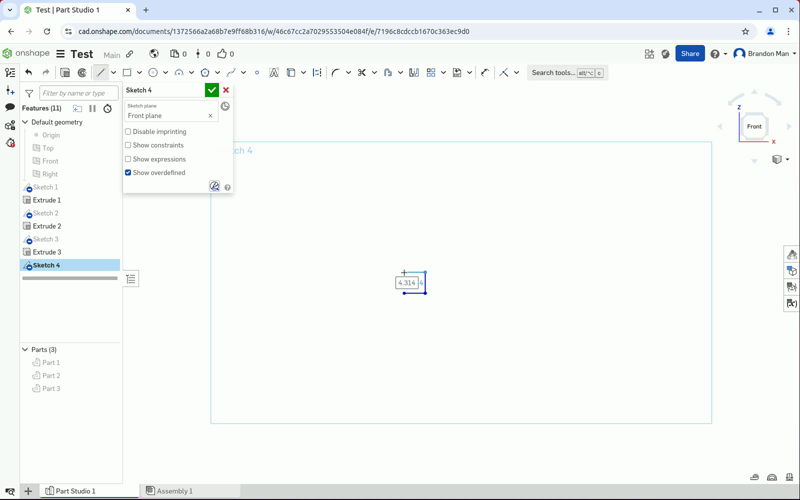
mouse_move(434, 272)
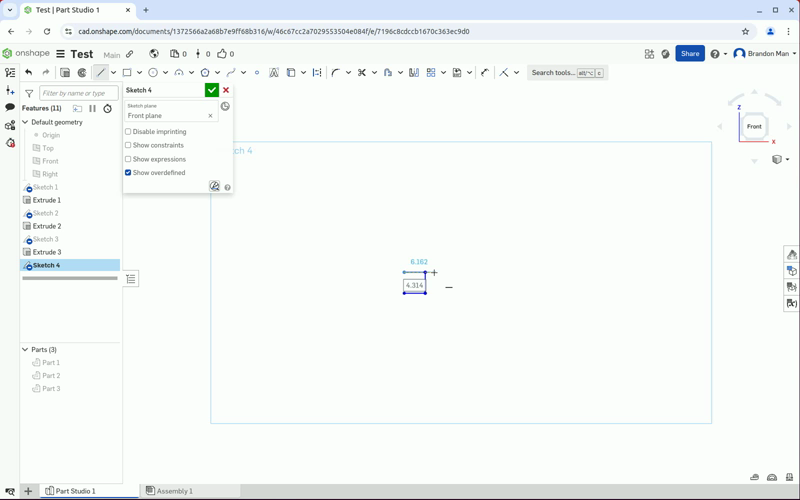
key_down(shift)
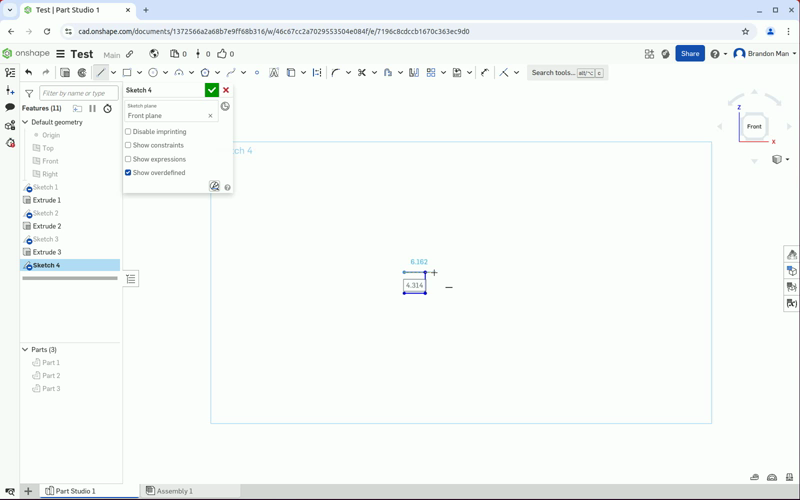
mouse_move(404, 293)
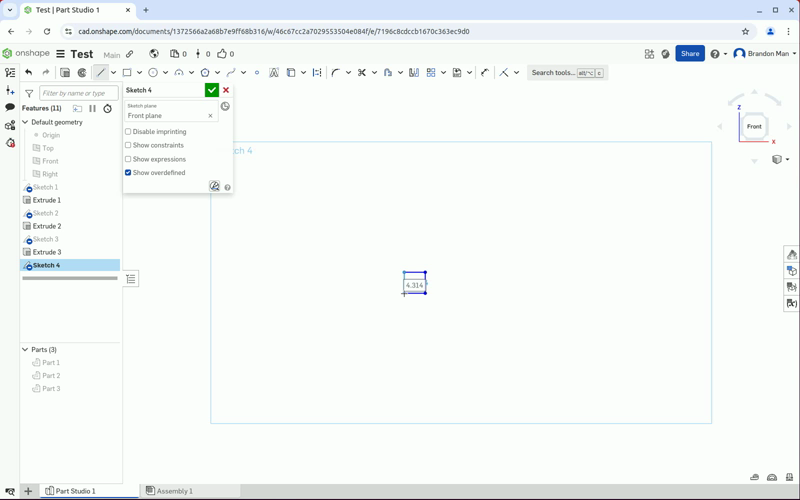
key_up(shift)
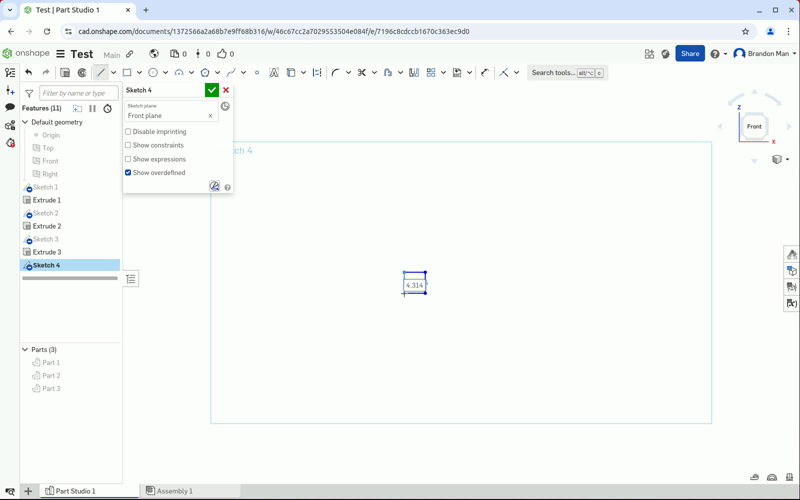
click(404, 293)
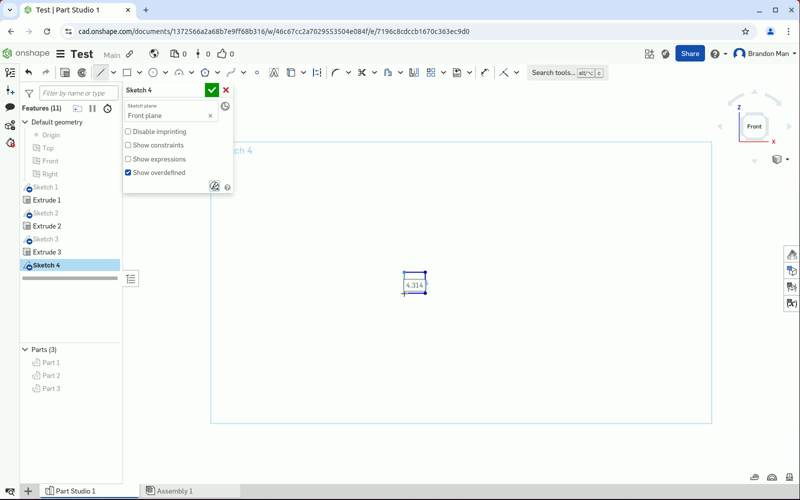
key(esc)
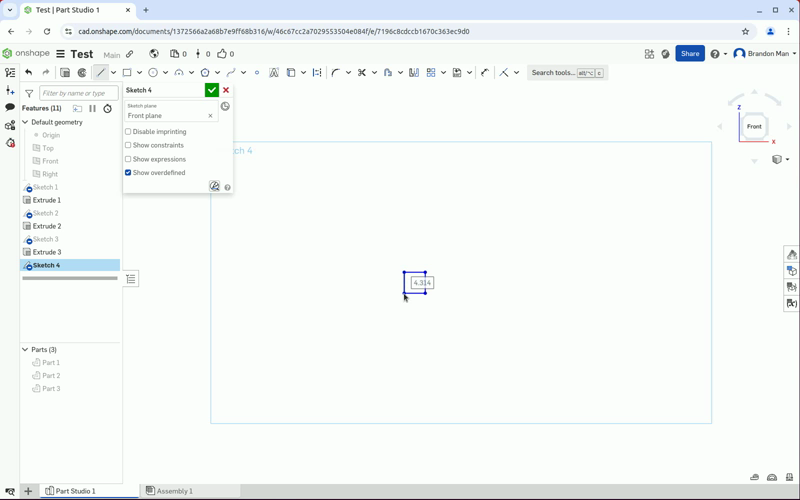
key(c)
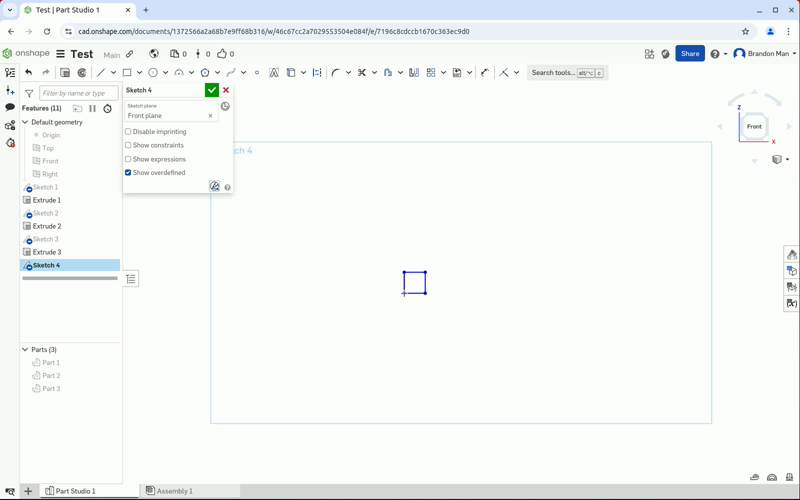
key_down(shift)
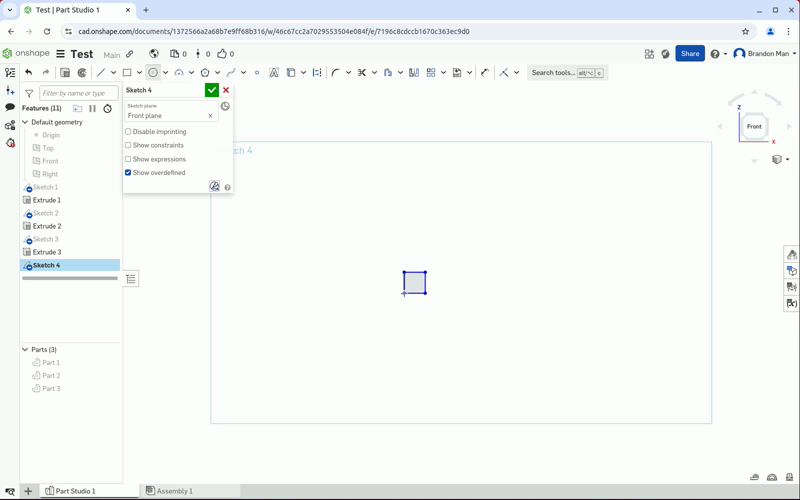
mouse_move(415, 282)
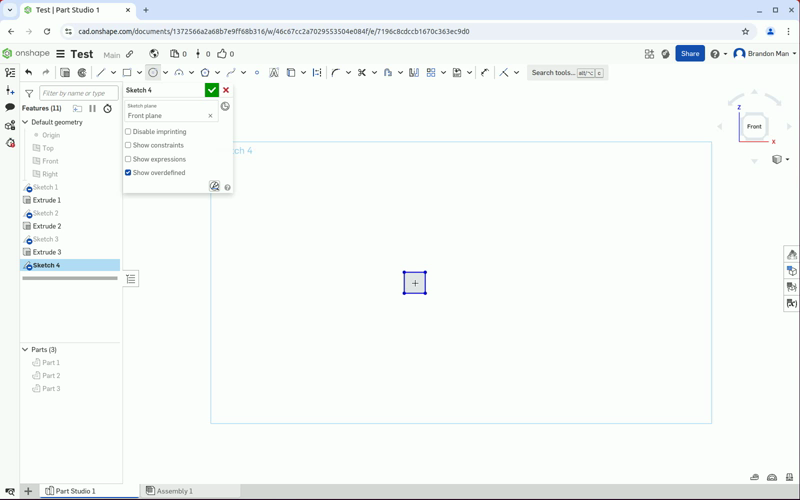
click(415, 282)
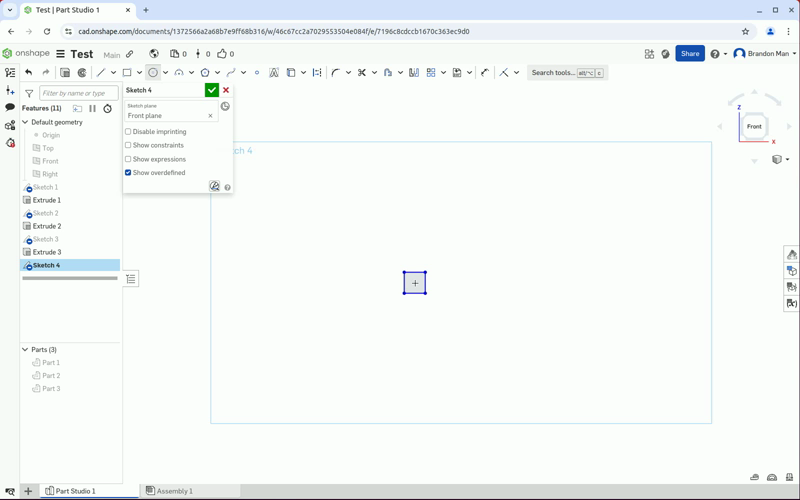
key_up(shift)
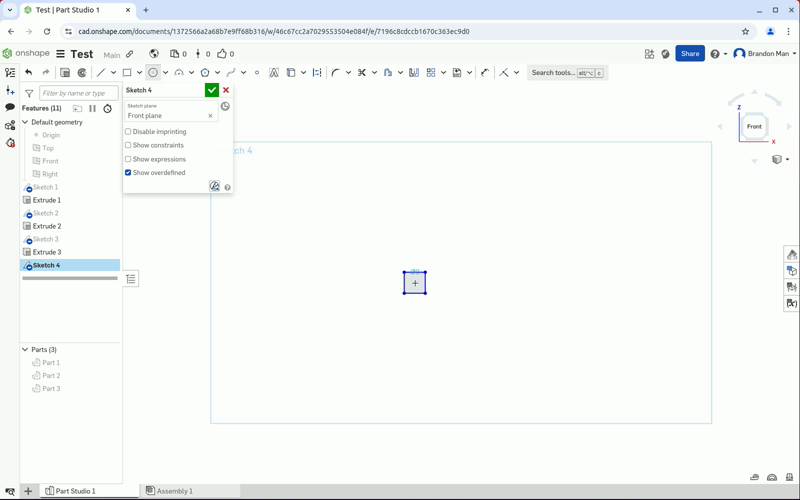
mouse_move(420, 282)
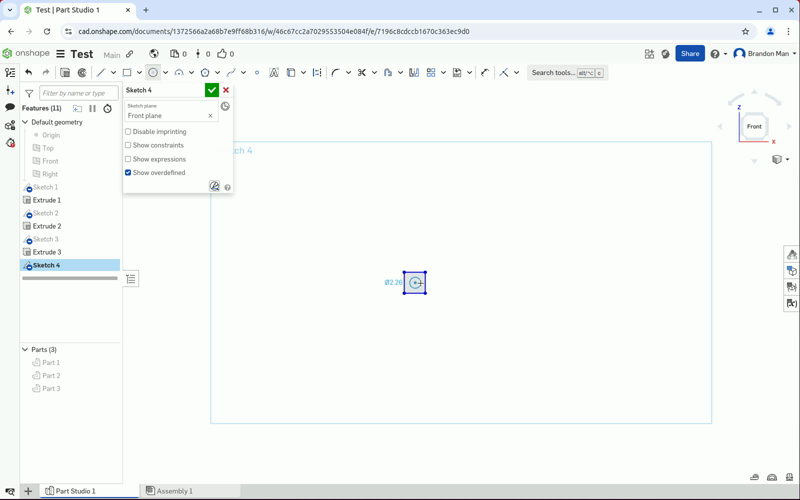
click(420, 282)
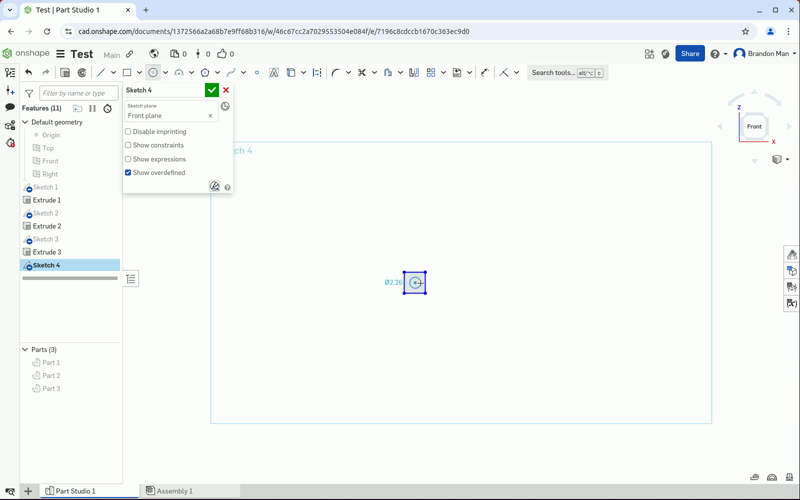
key(esc)
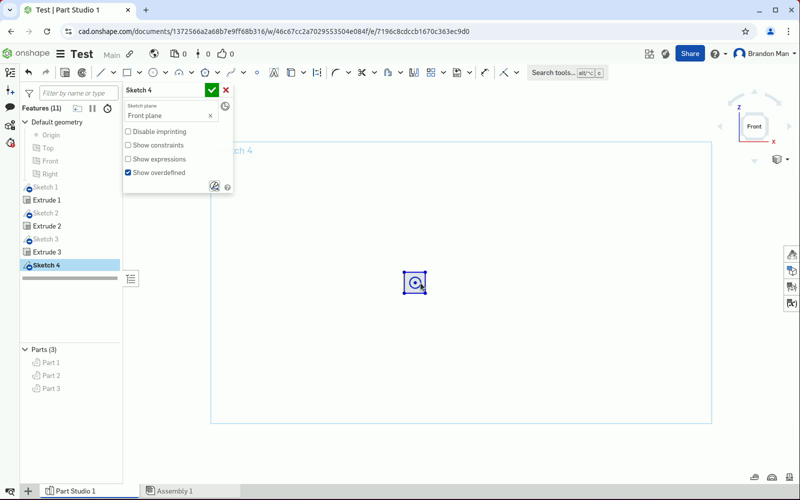
mouse_move(408, 274)
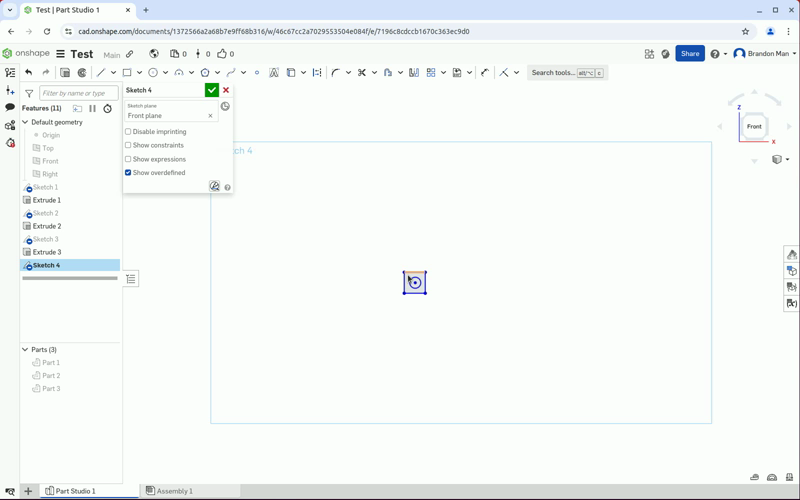
scroll(6)
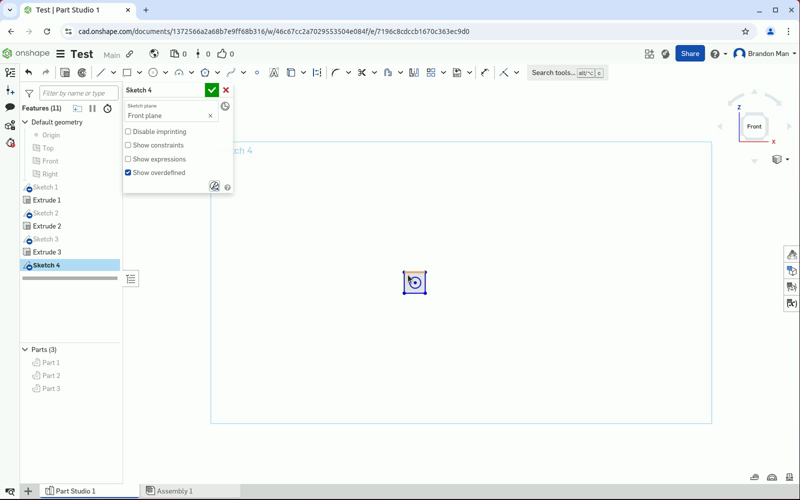
scroll(6)
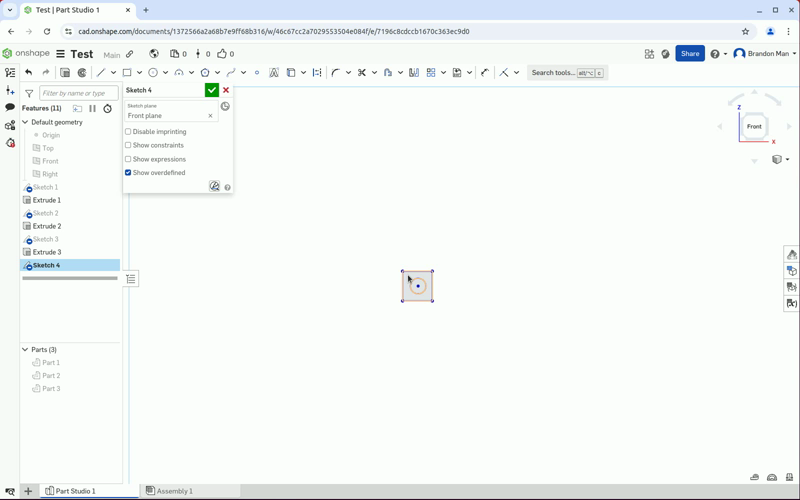
scroll(6)
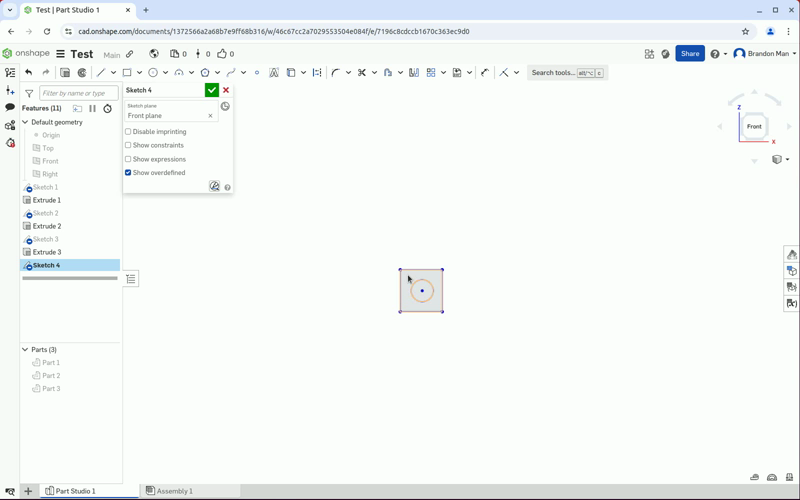
scroll(6)
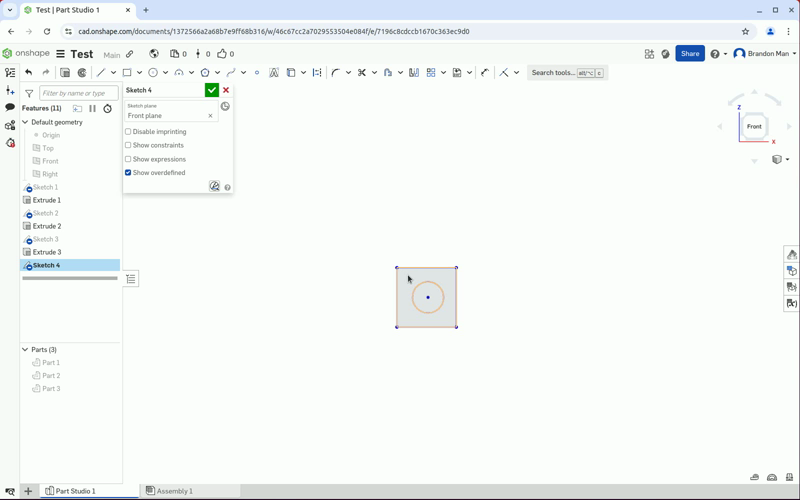
scroll(6)
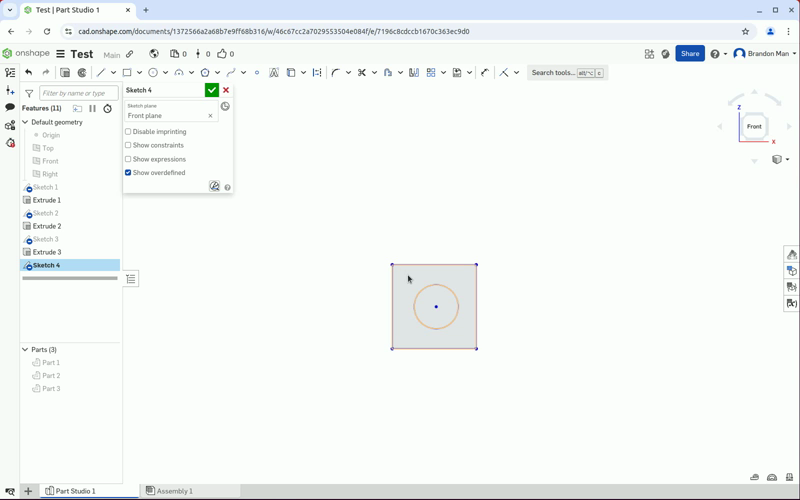
scroll(6)
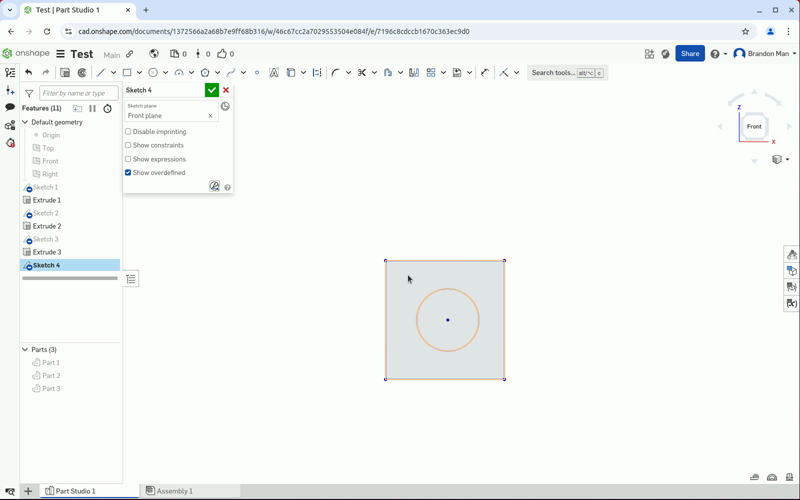
scroll(6)
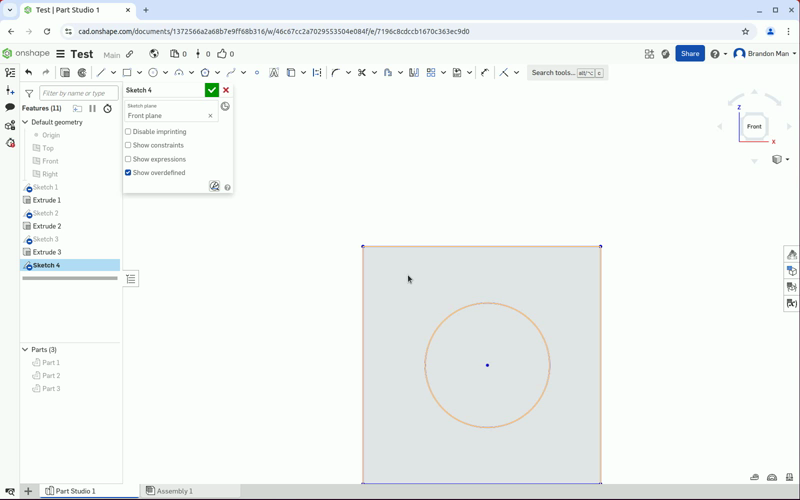
click(408, 274)
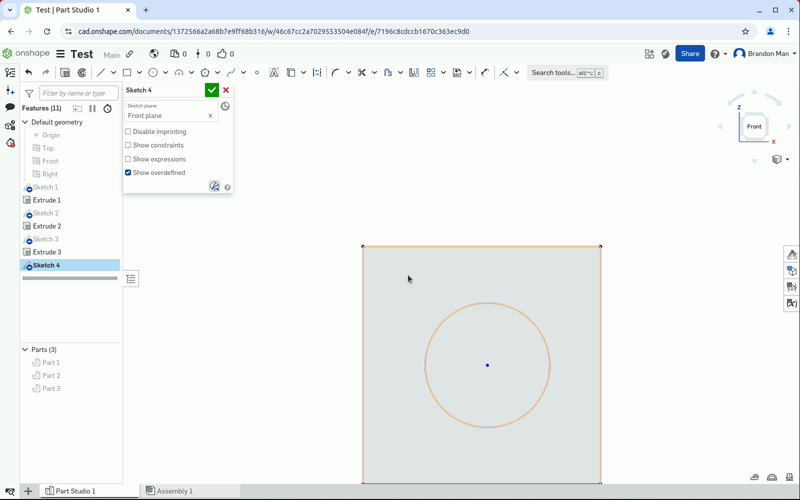
scroll(-6)
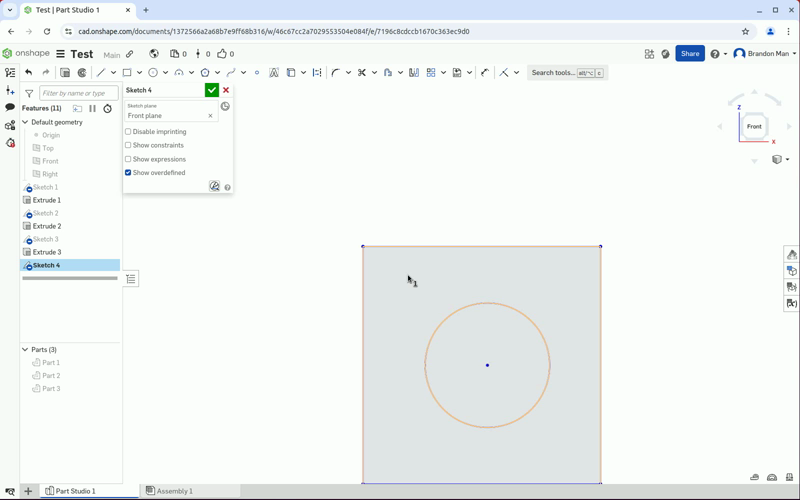
scroll(-6)
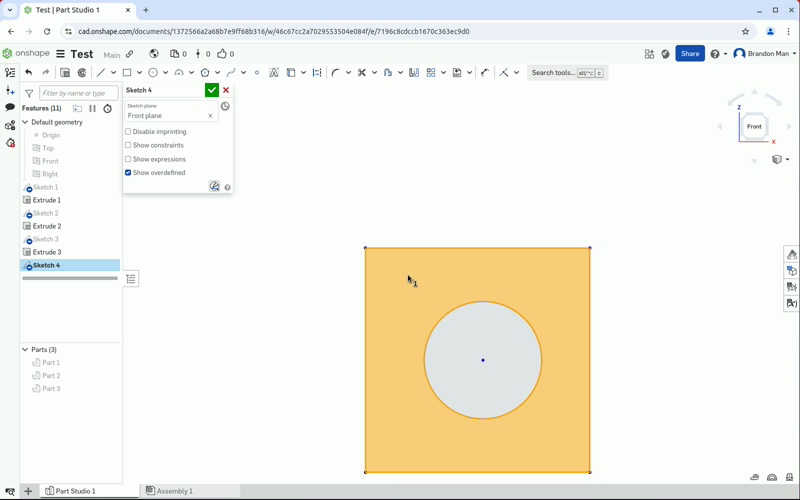
scroll(-6)
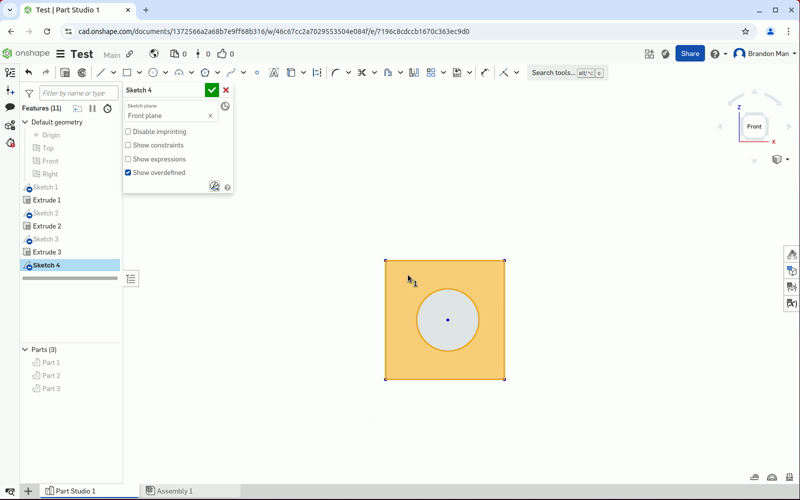
scroll(-6)
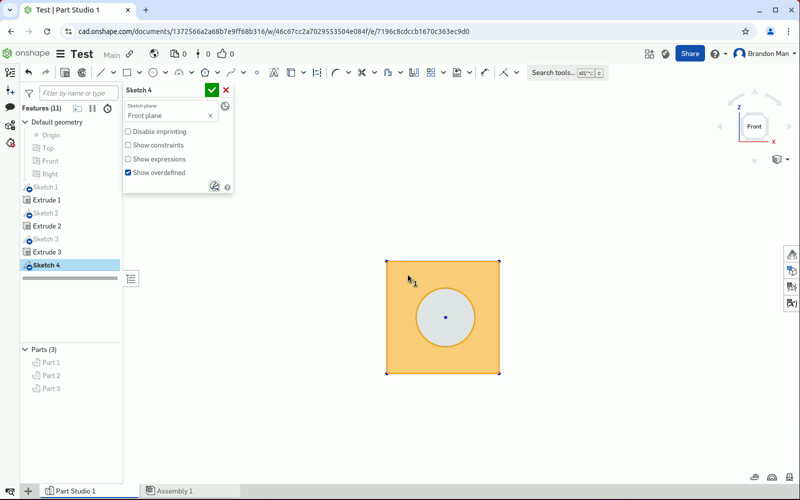
scroll(-6)
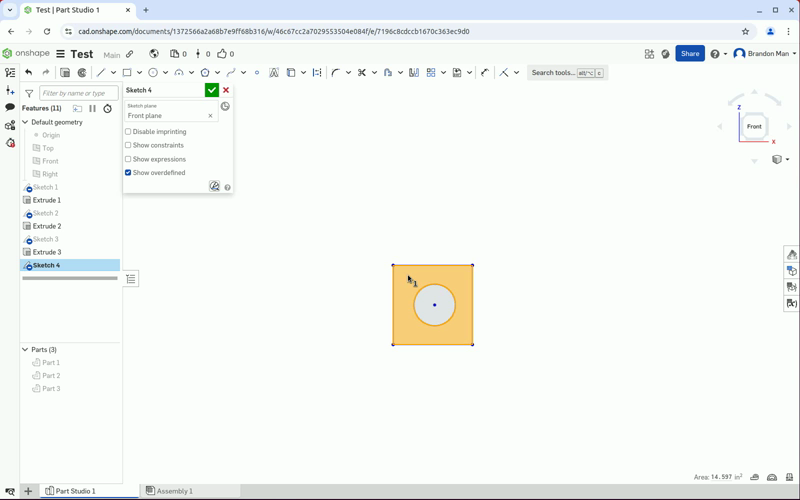
scroll(-6)
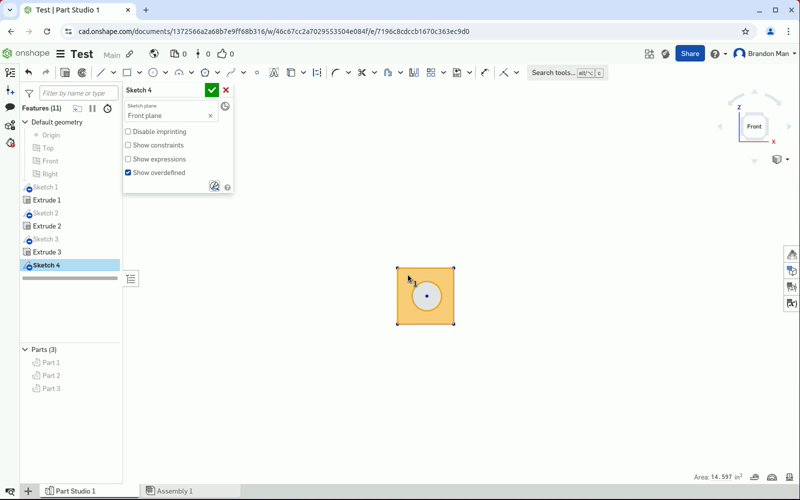
scroll(-6)
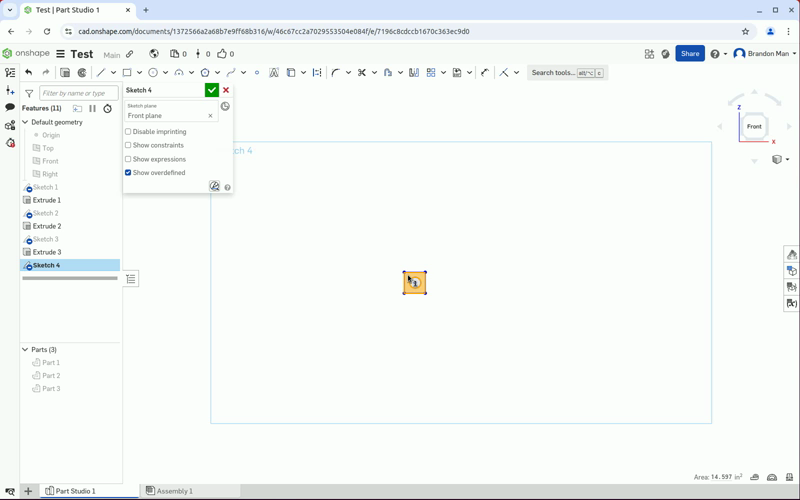
mouse_move(73, 352)
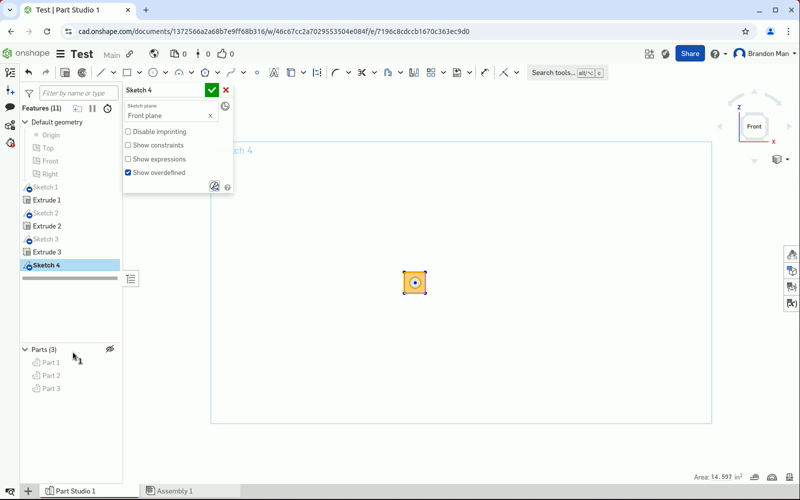
key(shift+y)
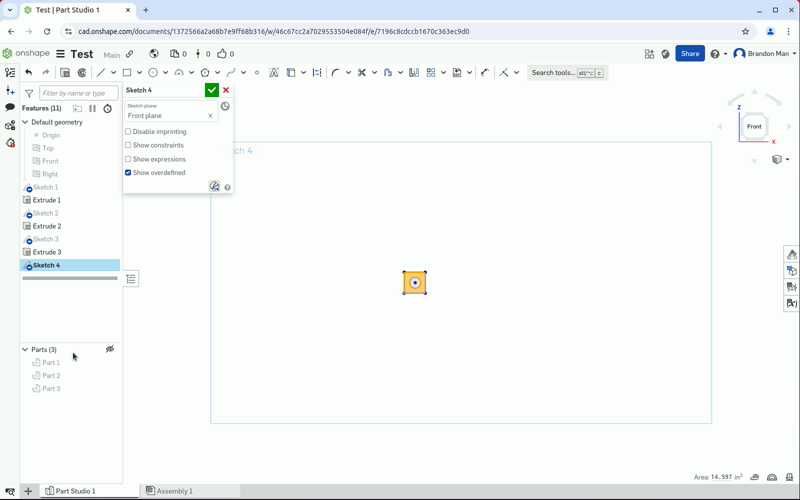
key(shift+e)
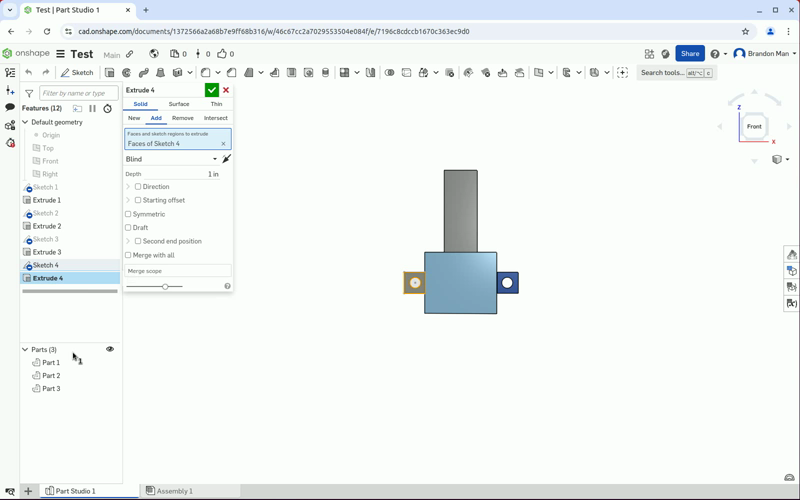
mouse_move(143, 106)
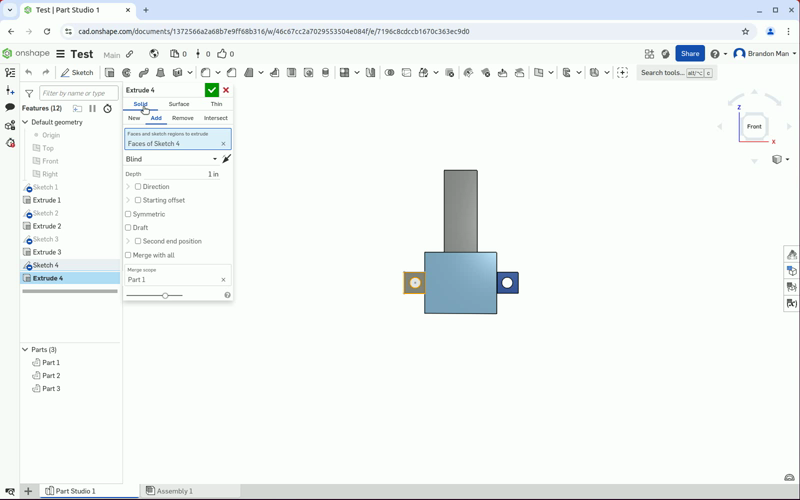
click(143, 106)
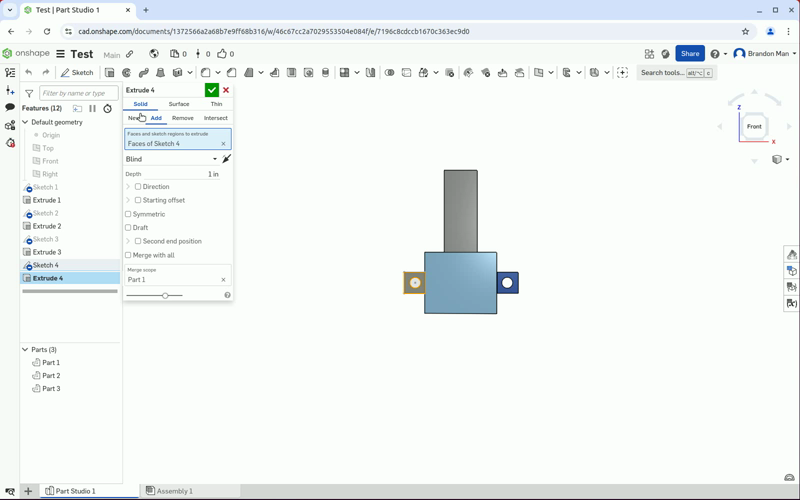
mouse_move(137, 120)
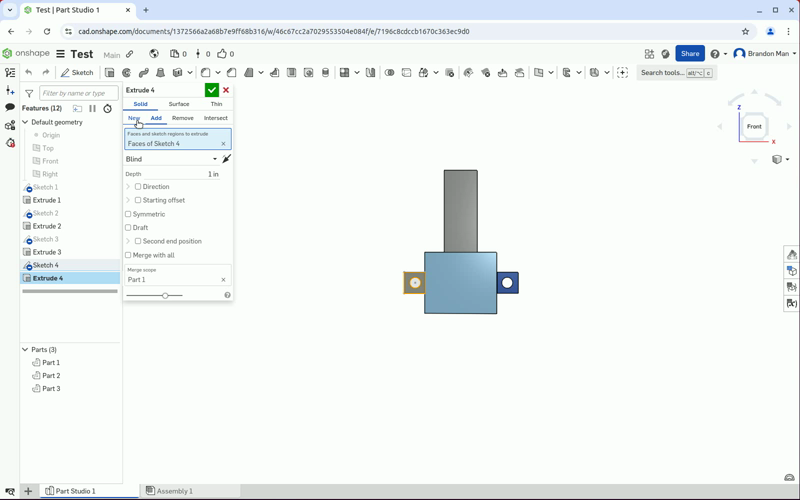
click(137, 120)
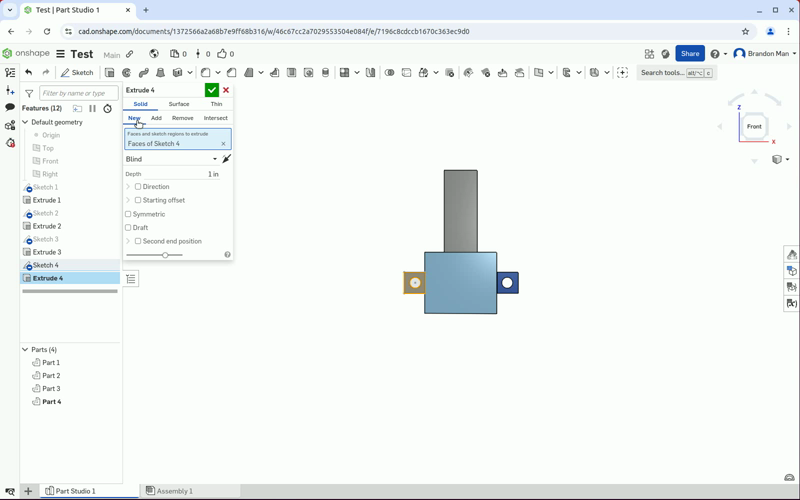
key(tab, 4)
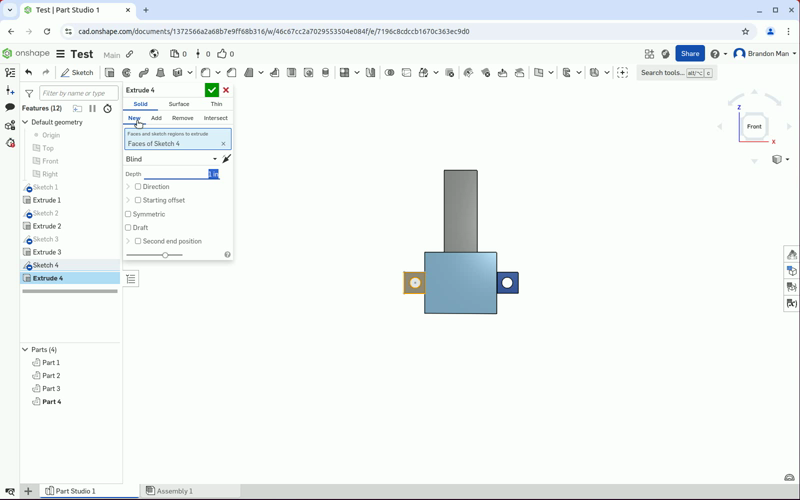
text(3.611)
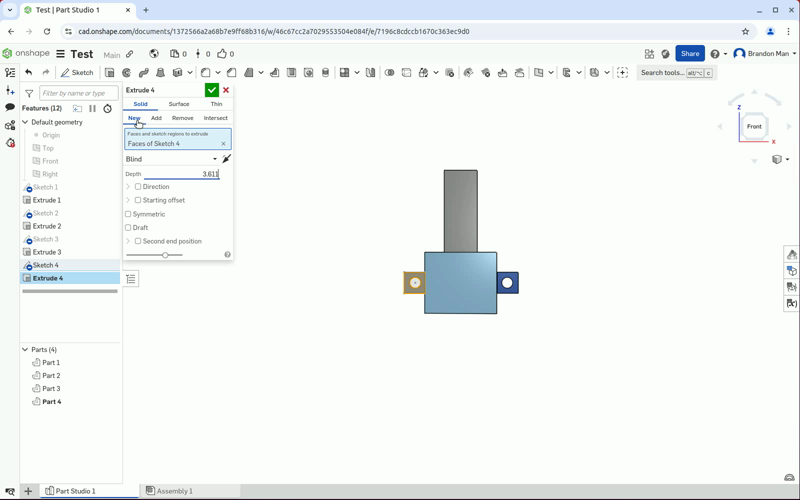
key(enter)
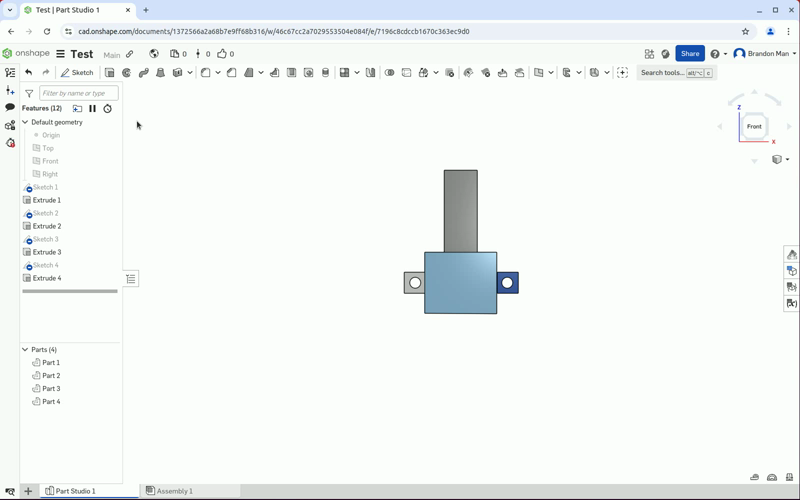
key(shift+h)
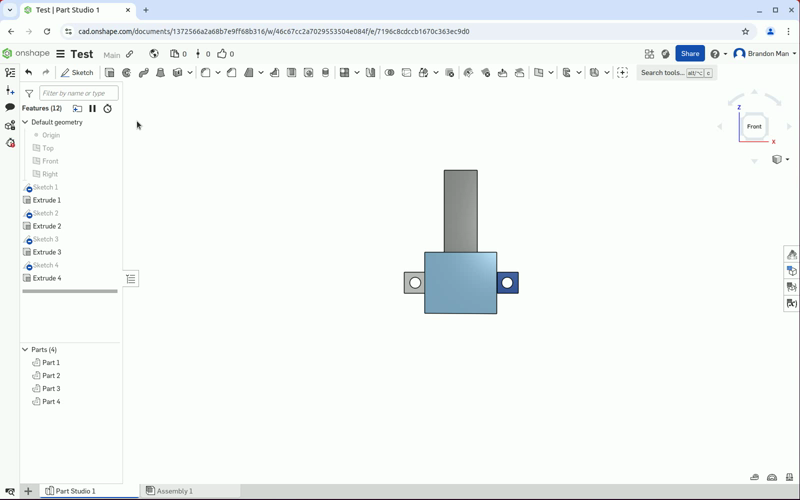
key(shift+h)
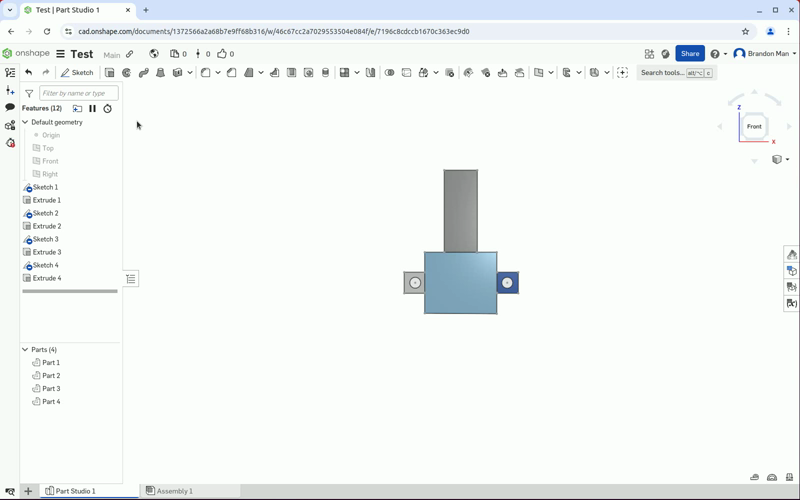
key(shift+7)
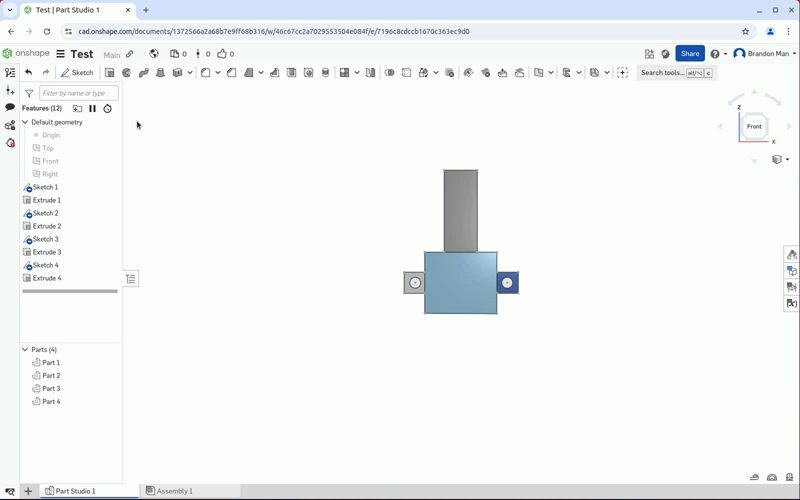
key(left, 2)
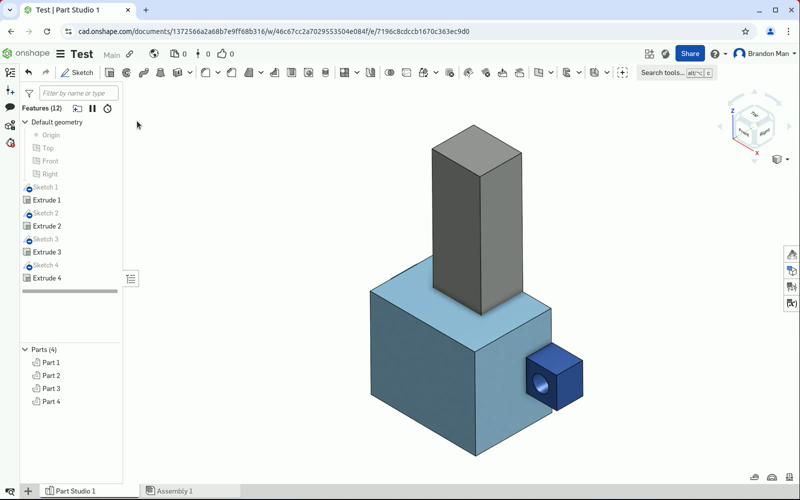
key(down, 2)
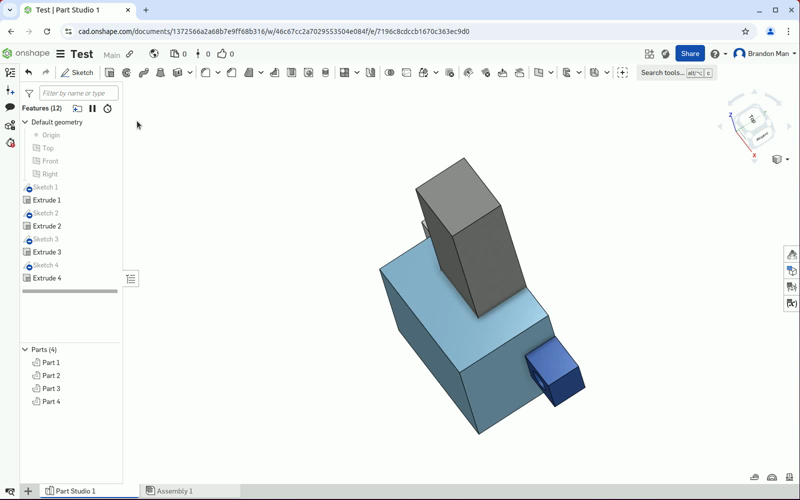
key(up, 2)
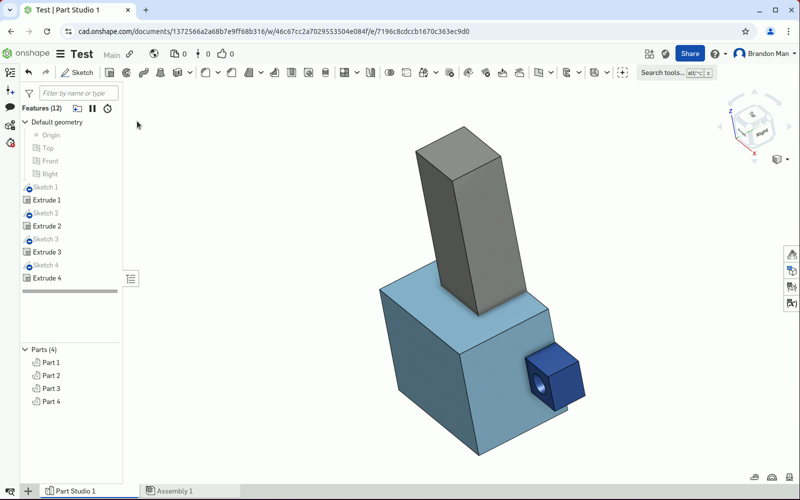
key(right, 2)
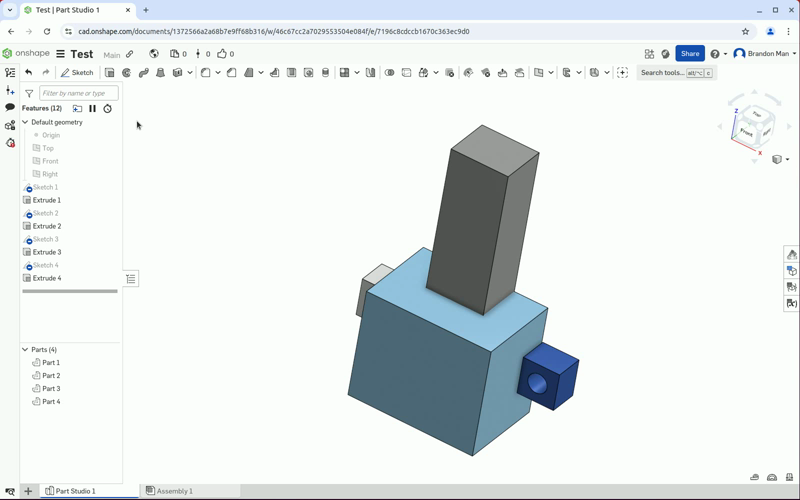
mouse_move(73, 189)
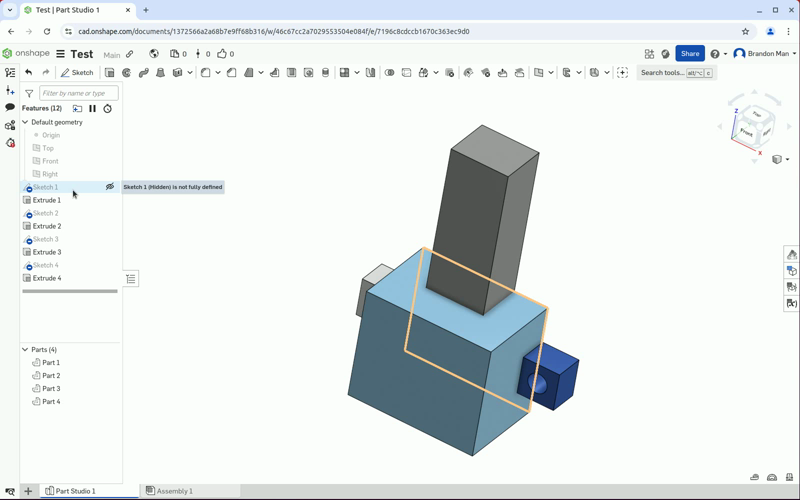
click(73, 189)